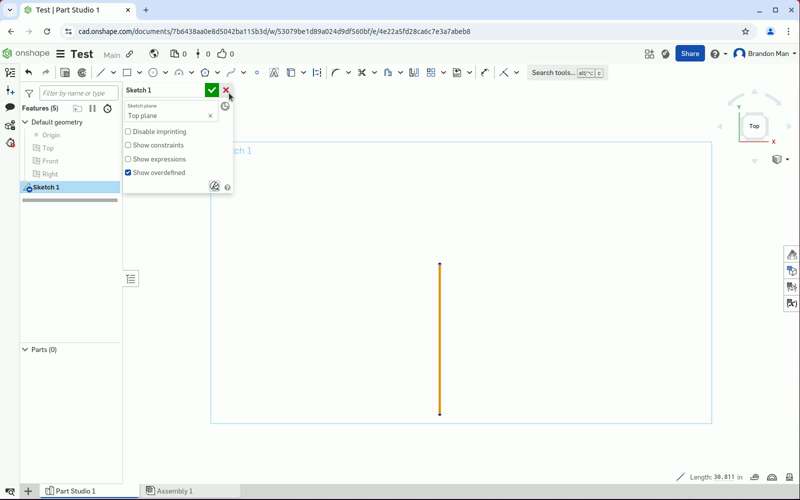
key(shift+h)
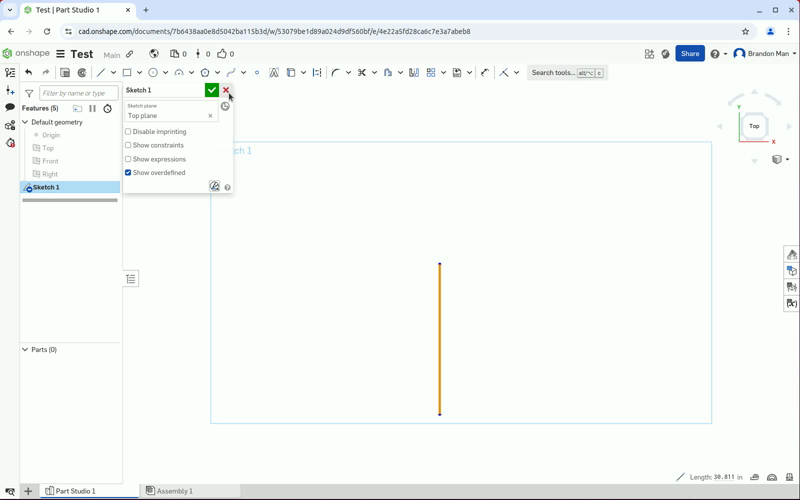
key(shift+s)
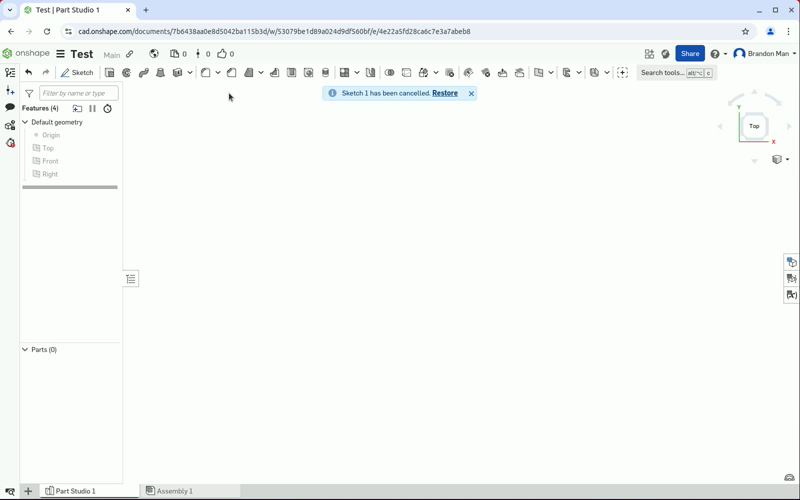
mouse_move(73, 150)
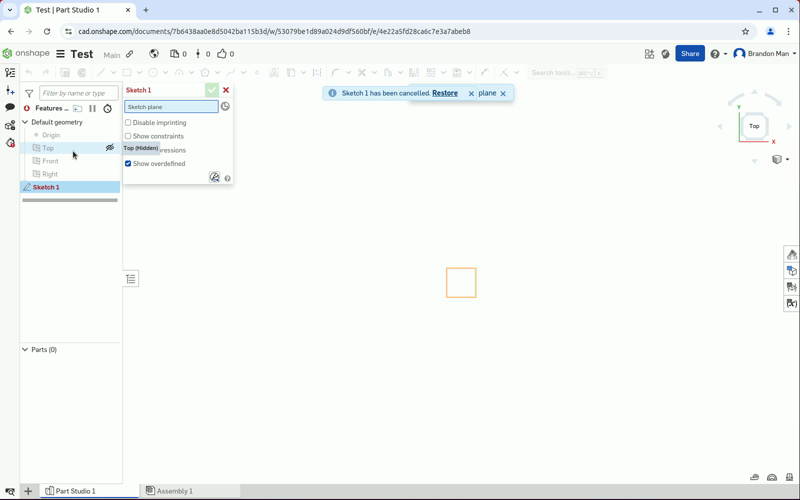
click(73, 150)
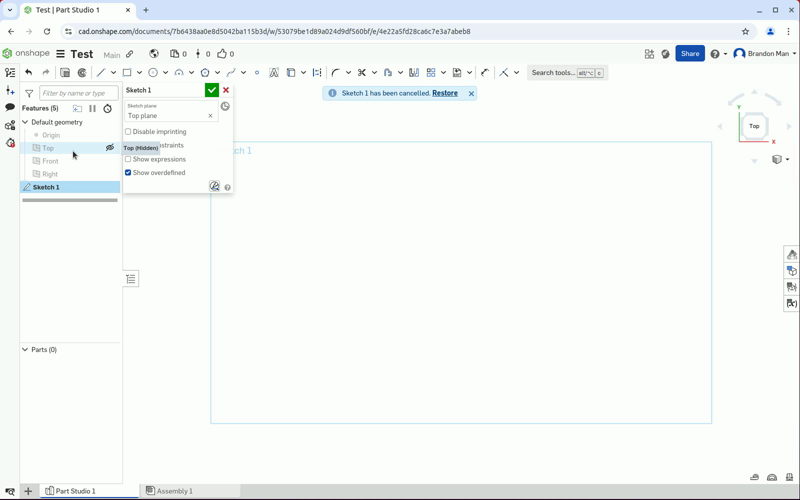
mouse_move(73, 352)
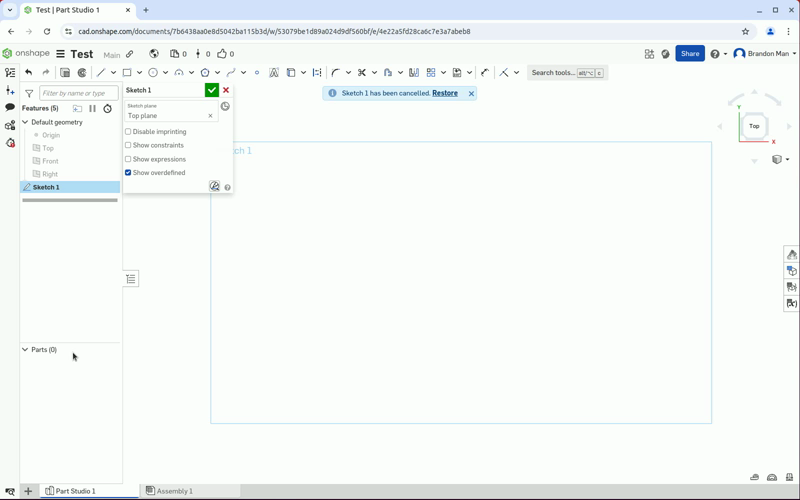
key(y)
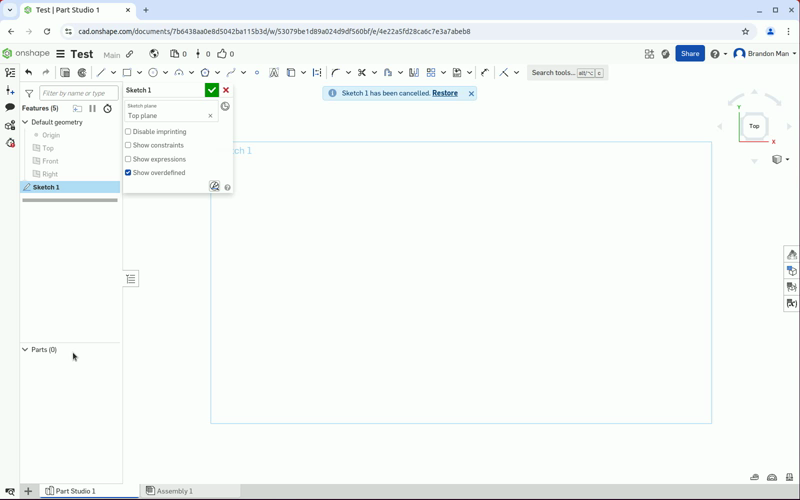
key(l)
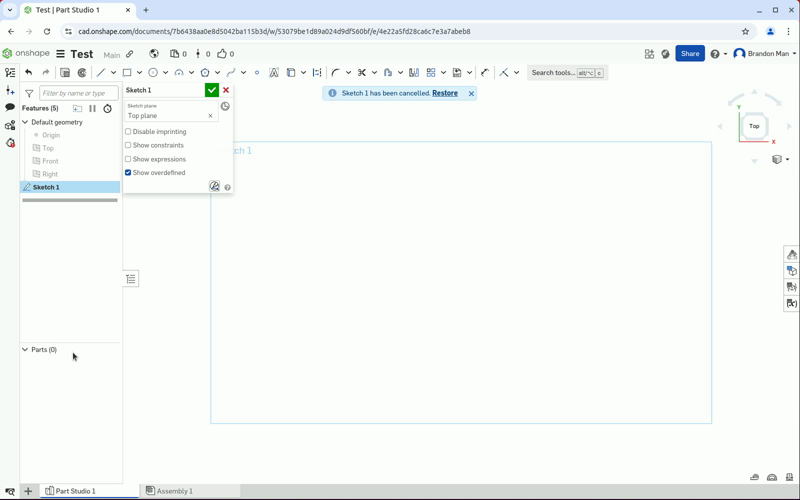
key_down(shift)
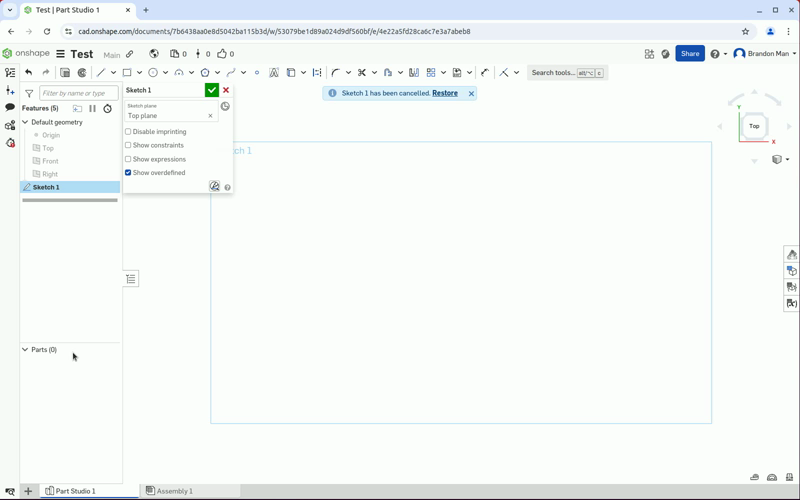
mouse_move(385, 313)
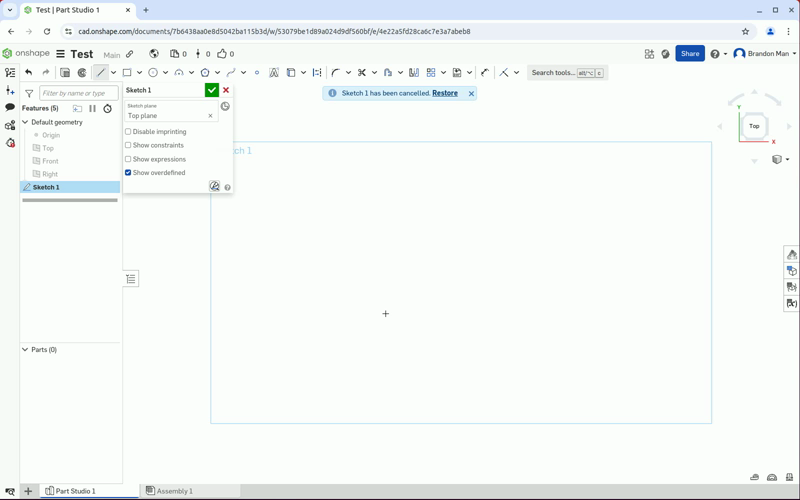
click(385, 313)
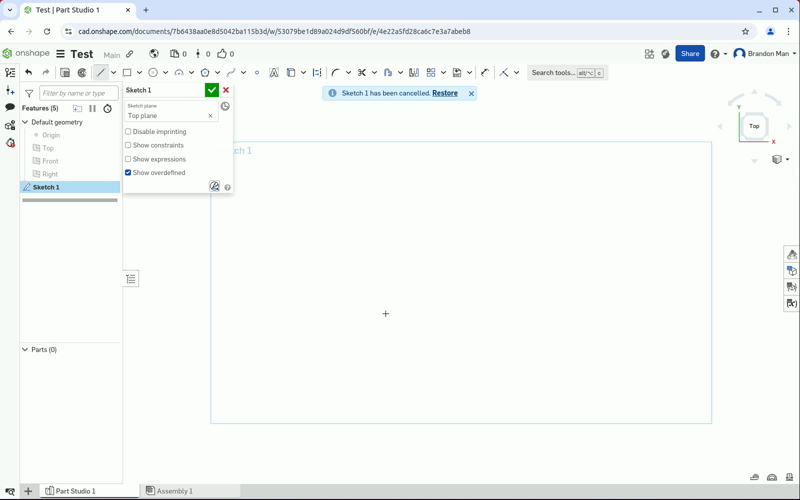
key_up(shift)
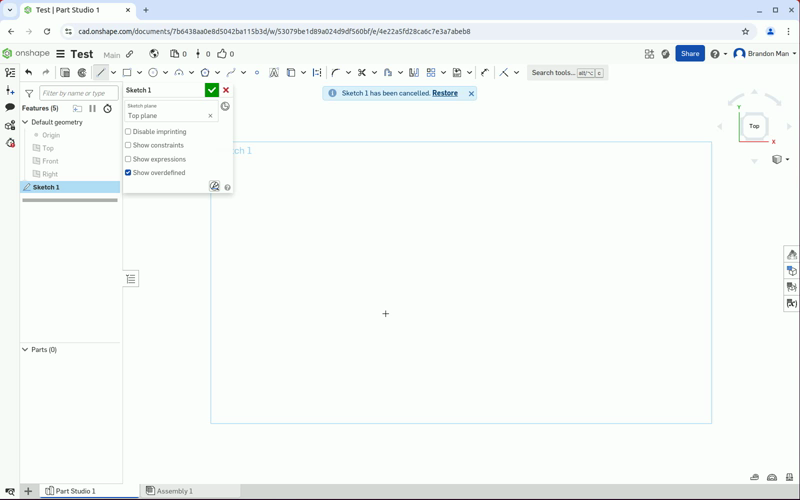
key_down(shift)
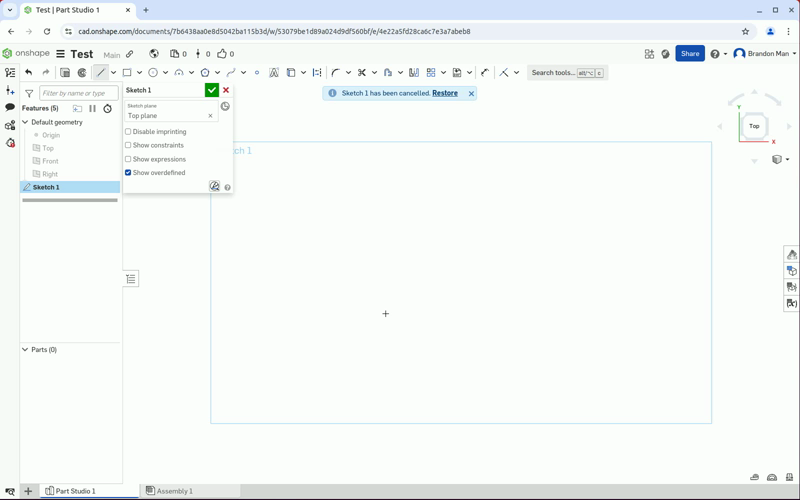
mouse_move(536, 313)
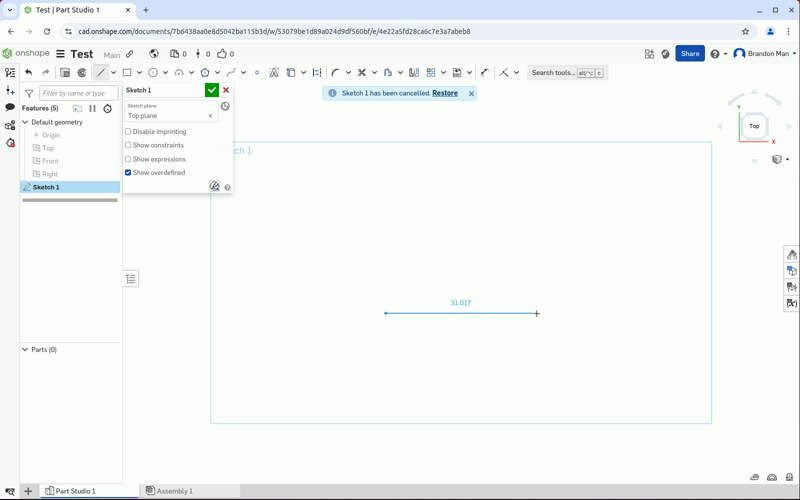
click(536, 313)
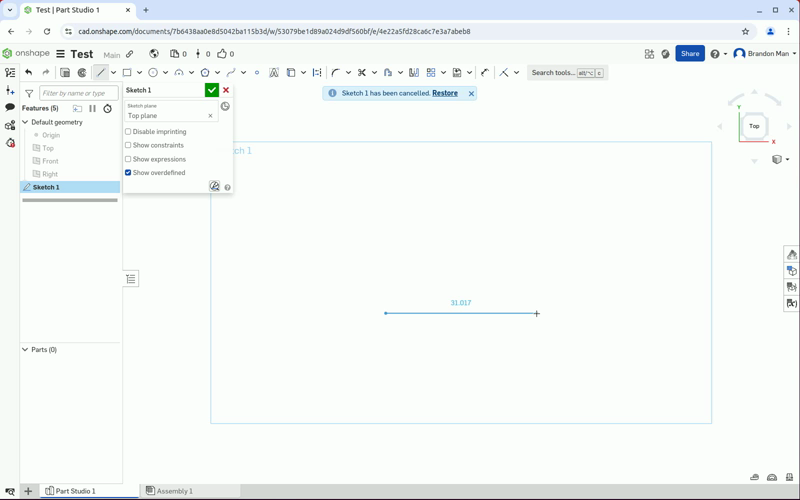
key_up(shift)
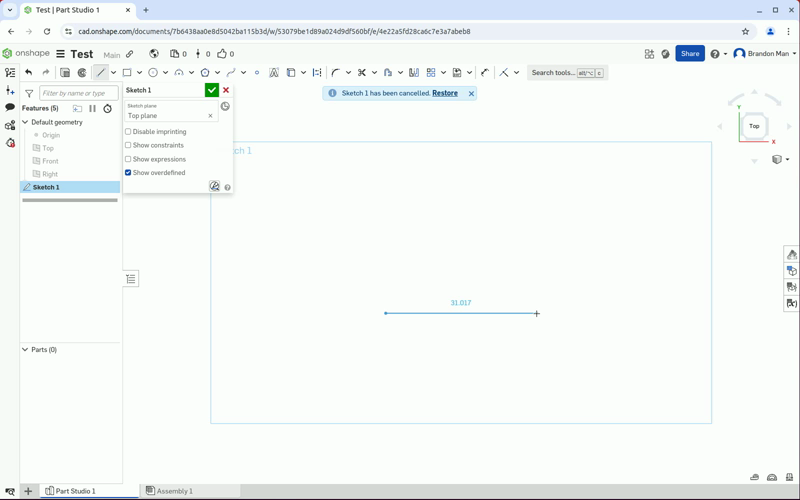
key_down(shift)
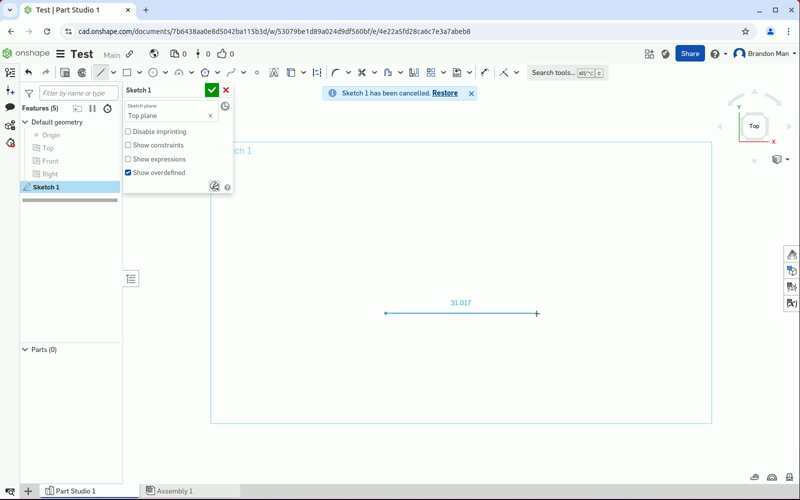
mouse_move(536, 252)
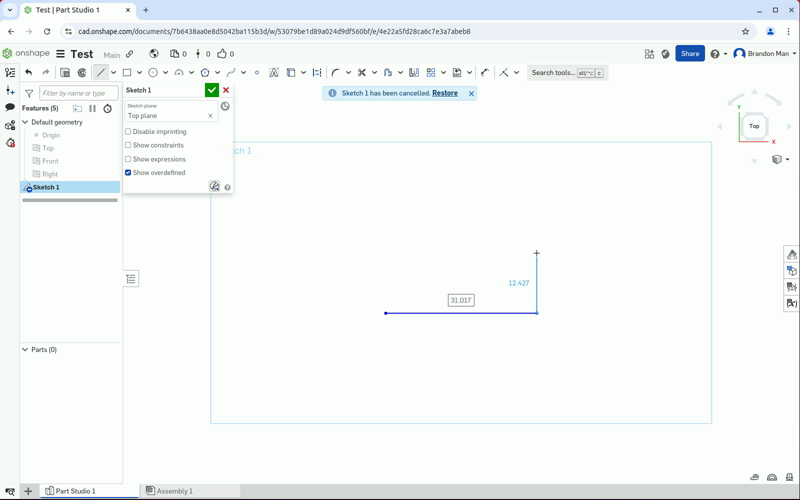
click(536, 252)
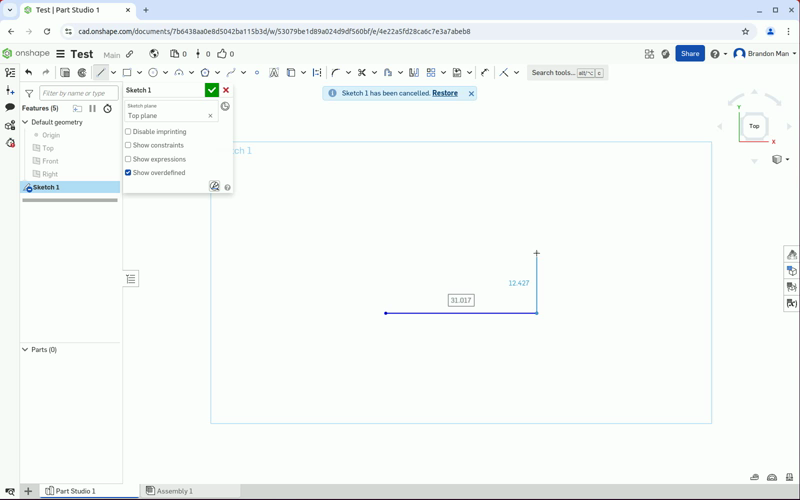
key_up(shift)
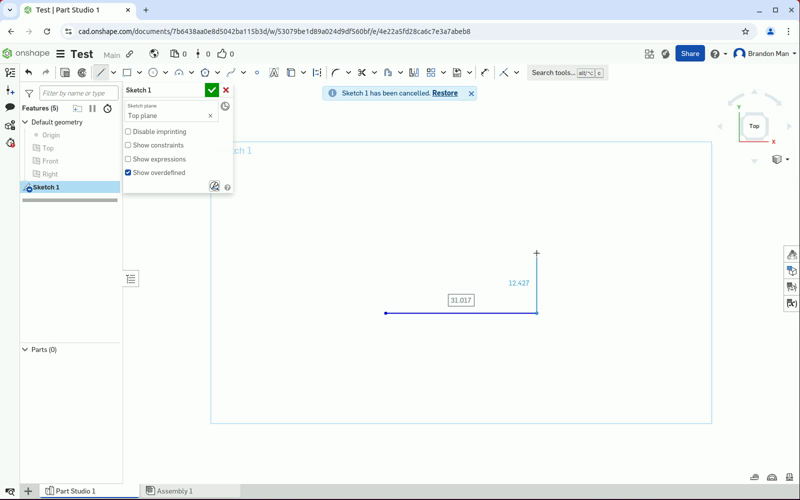
key_down(shift)
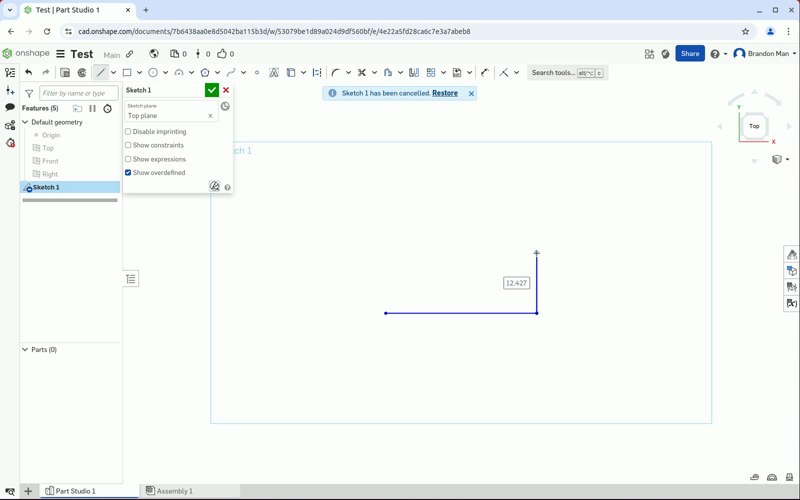
mouse_move(385, 252)
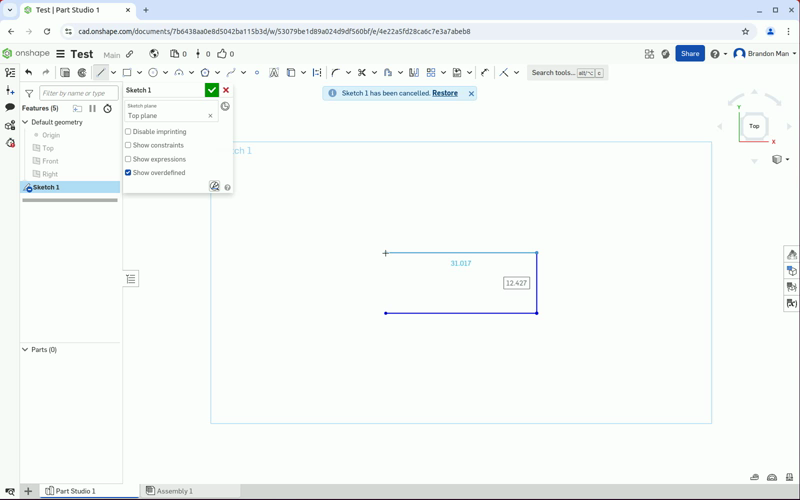
click(385, 252)
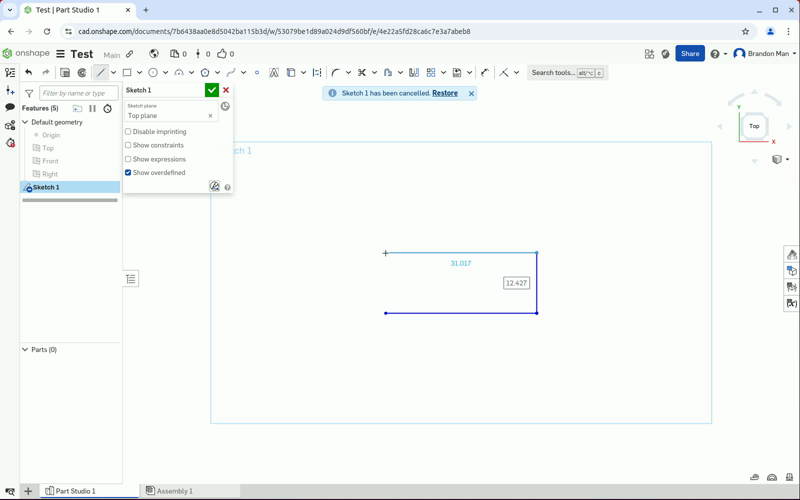
key_up(shift)
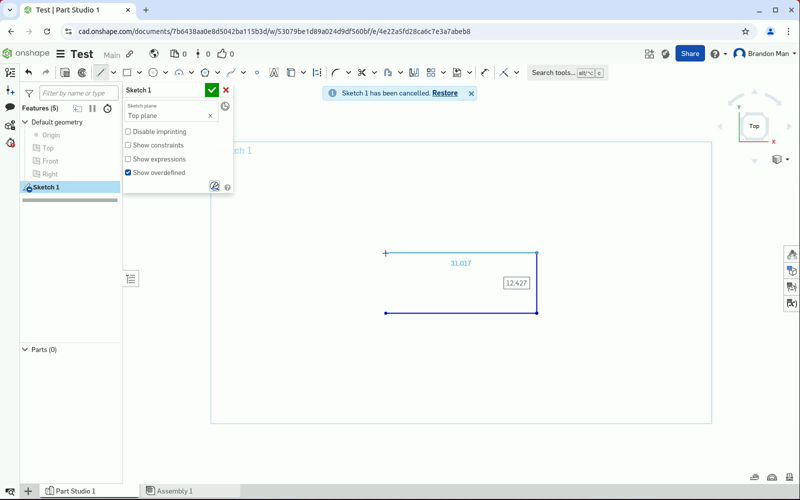
key_down(shift)
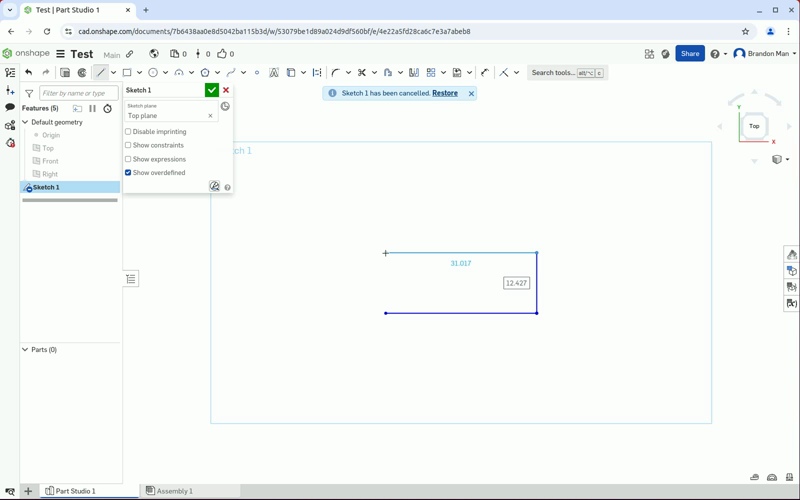
mouse_move(385, 313)
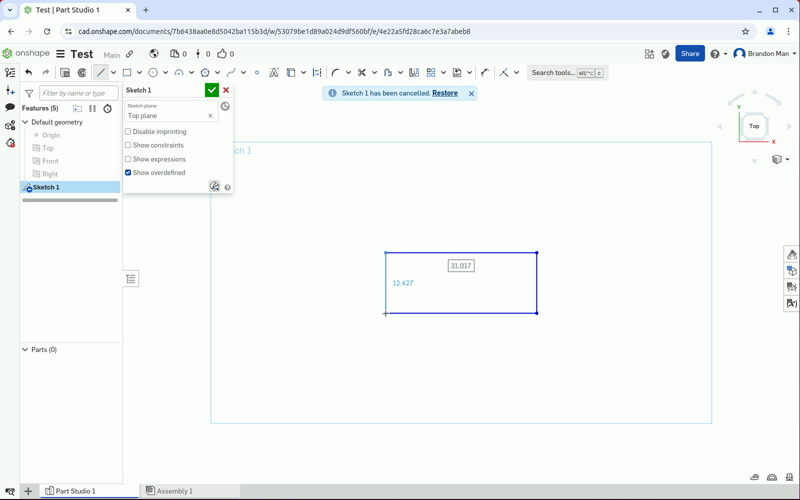
key_up(shift)
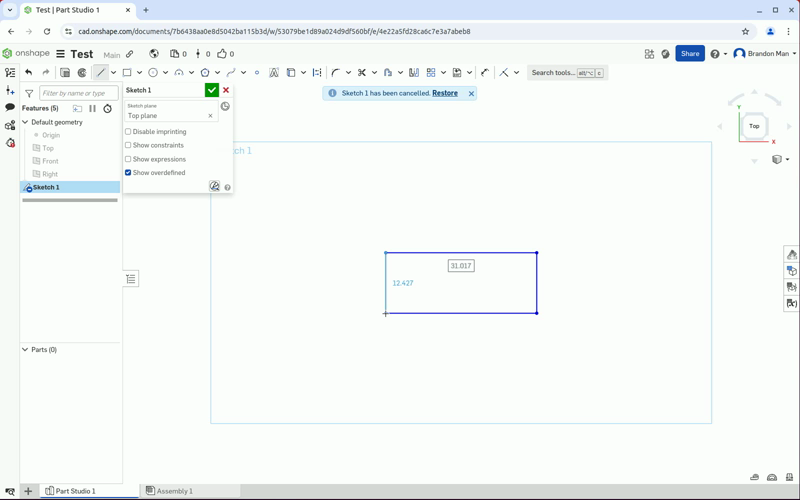
click(385, 313)
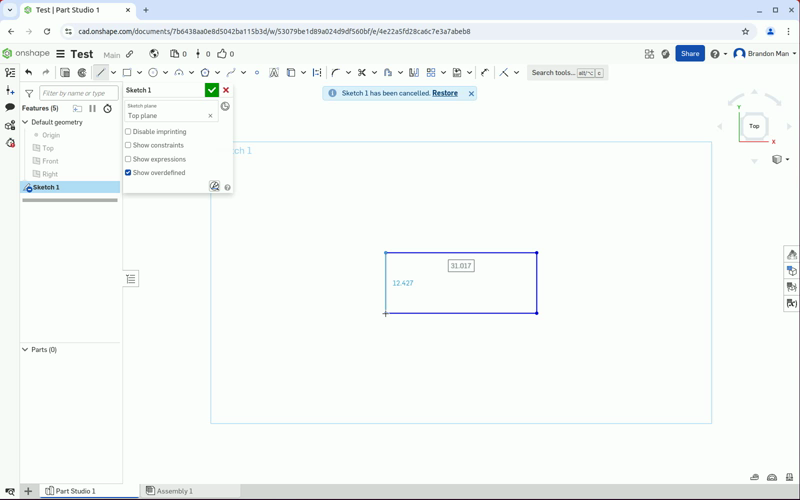
key(esc)
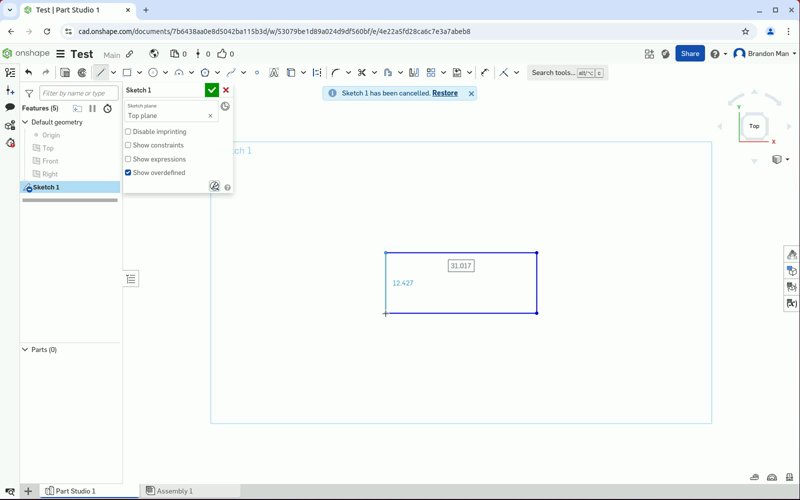
key(l)
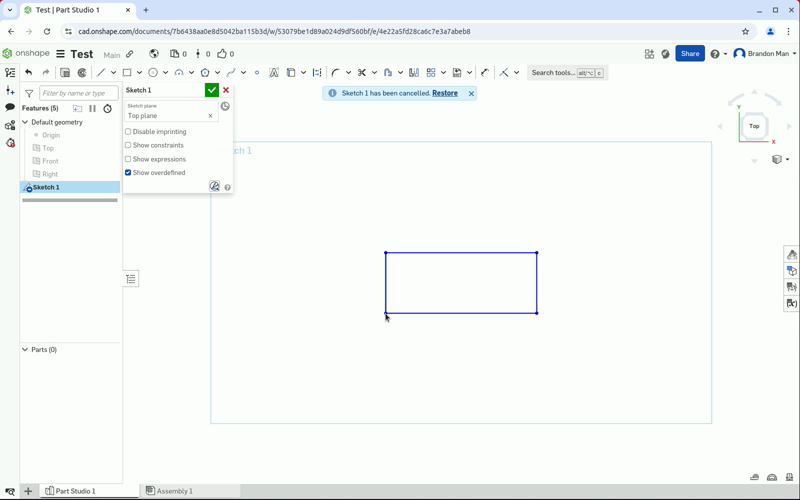
key_down(shift)
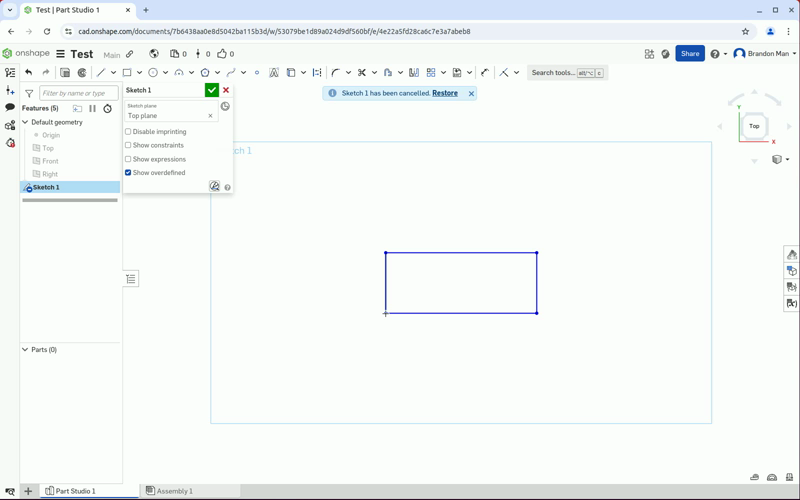
mouse_move(387, 311)
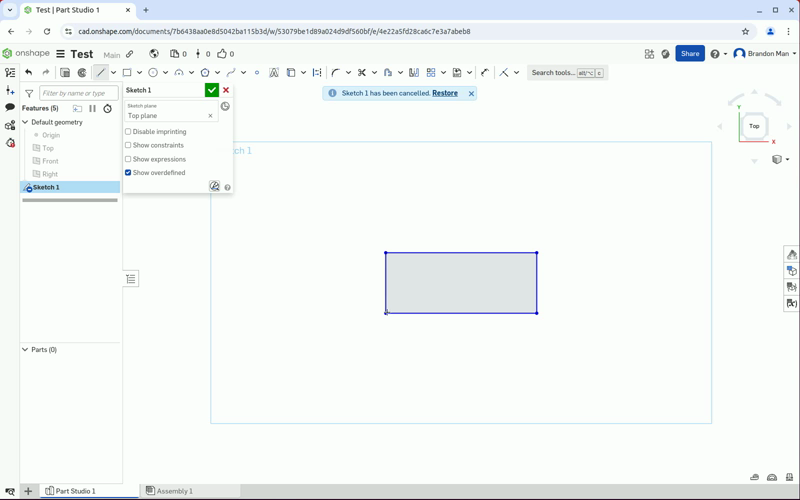
scroll(6)
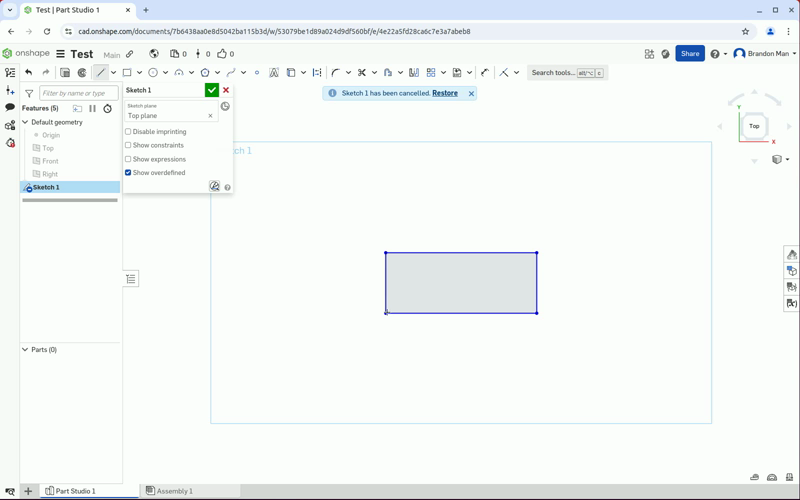
scroll(6)
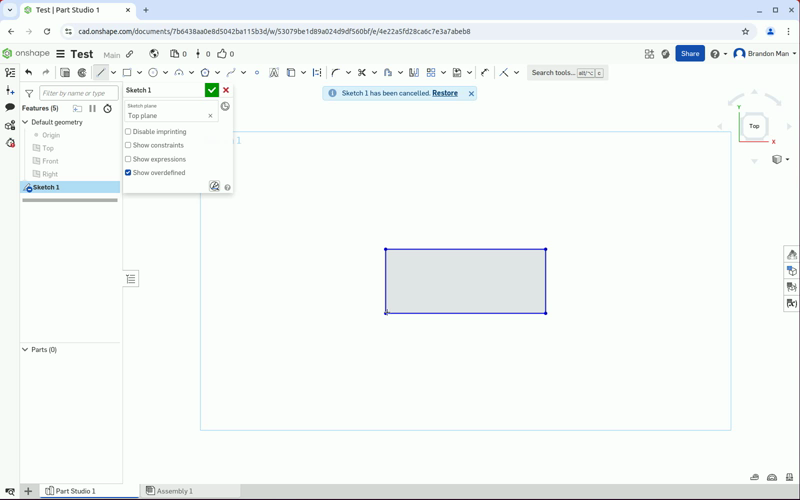
scroll(6)
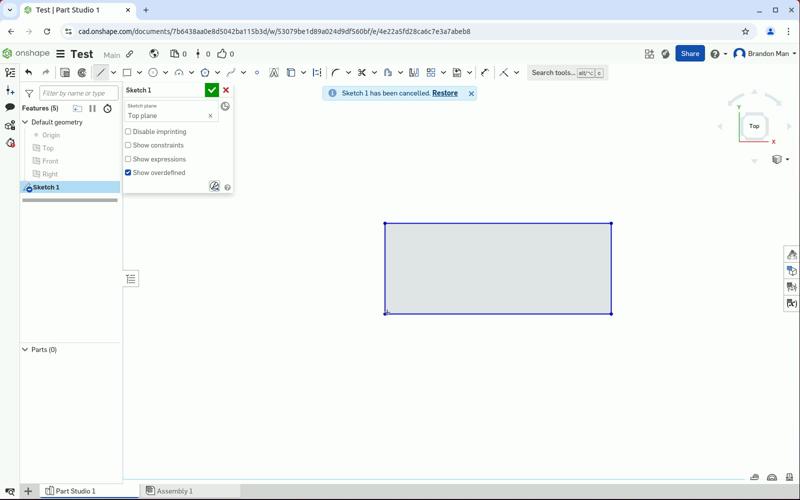
scroll(6)
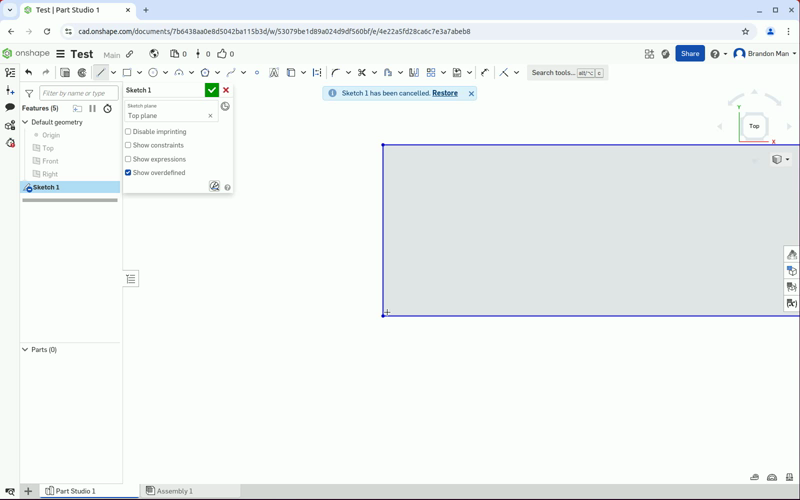
scroll(6)
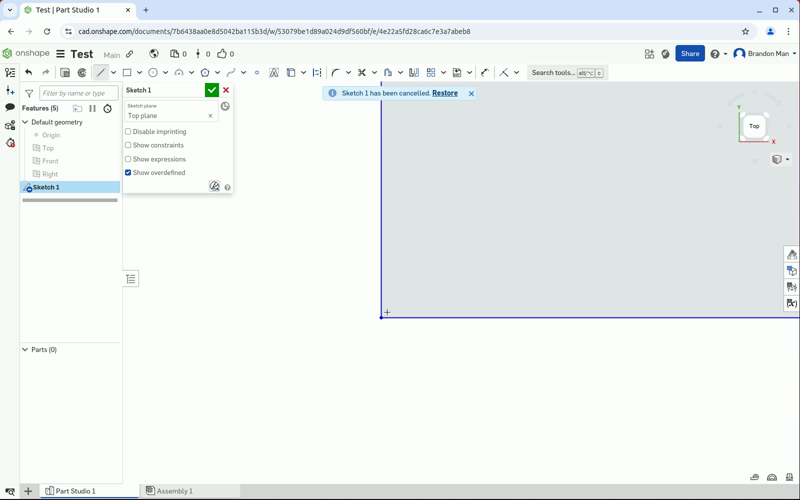
scroll(6)
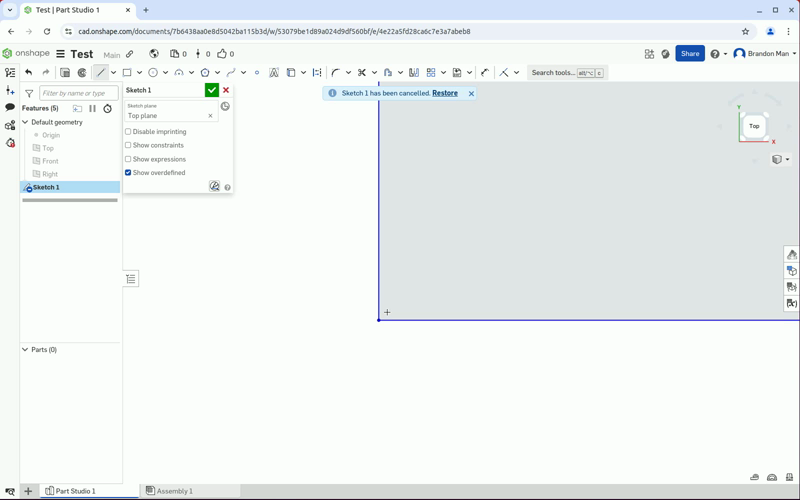
scroll(6)
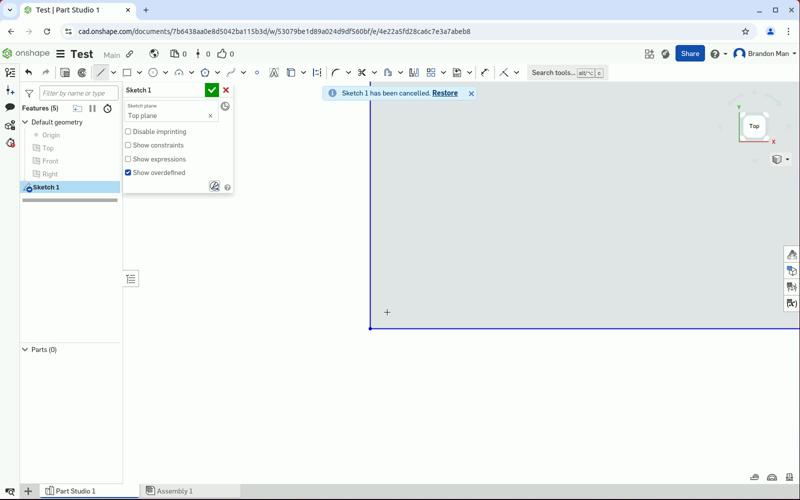
click(387, 311)
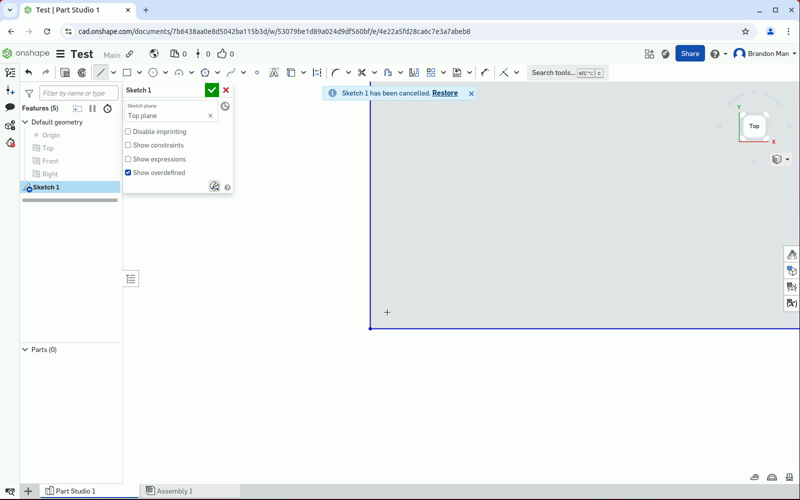
scroll(-6)
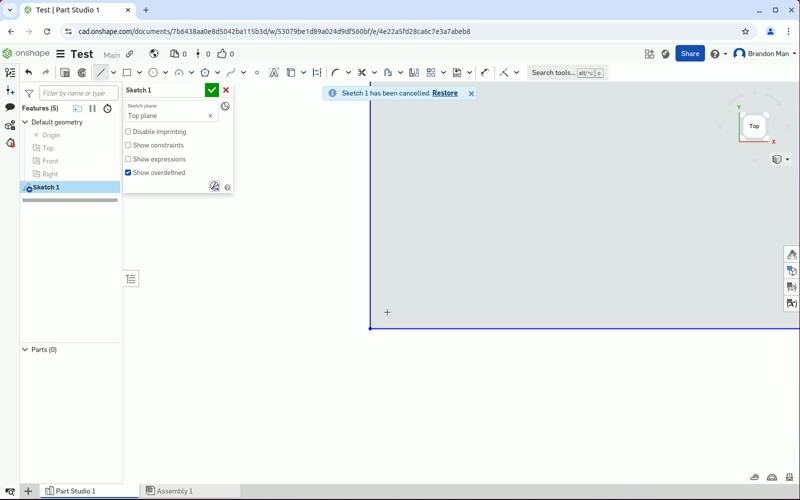
scroll(-6)
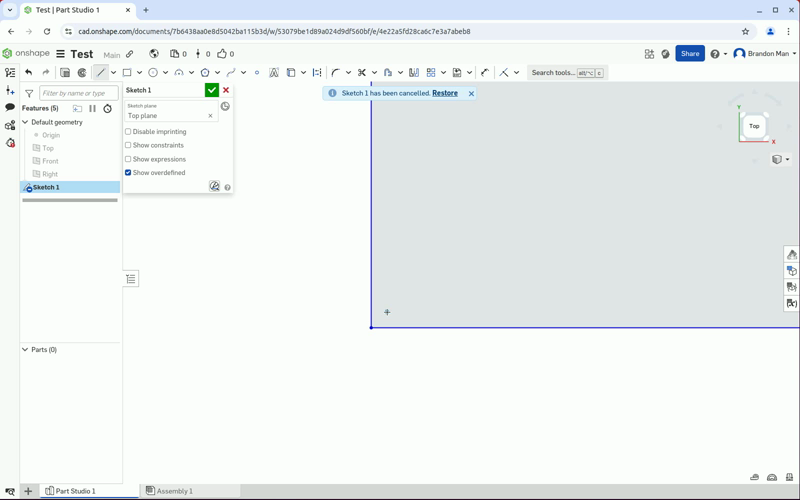
scroll(-6)
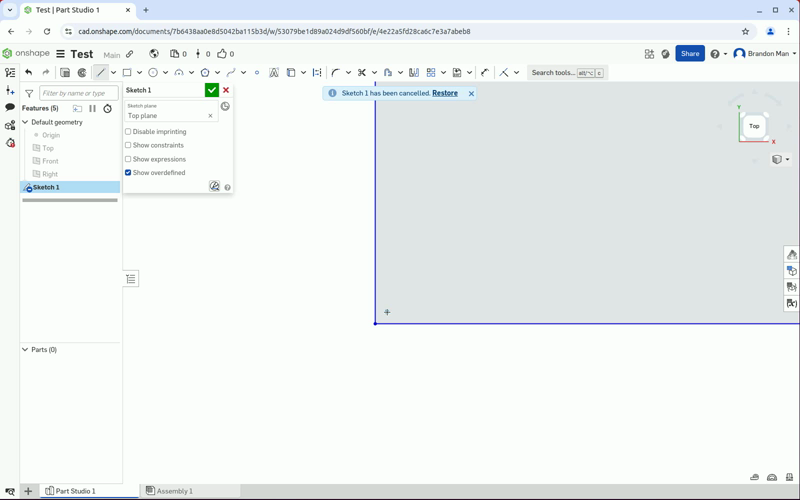
scroll(-6)
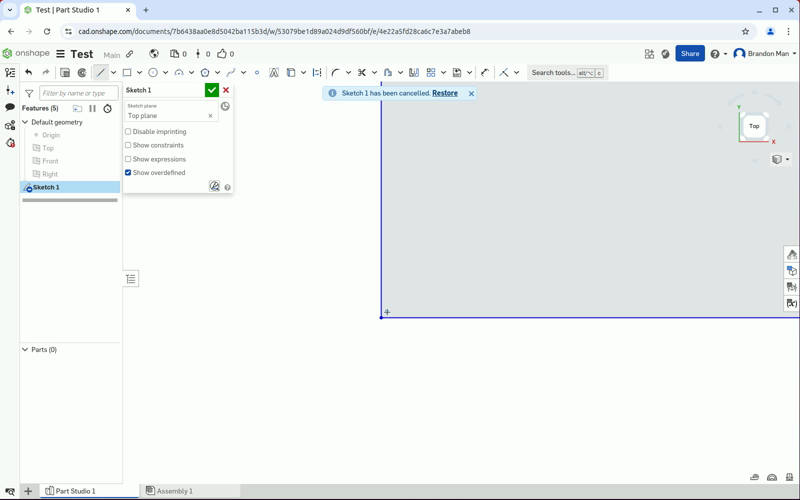
scroll(-6)
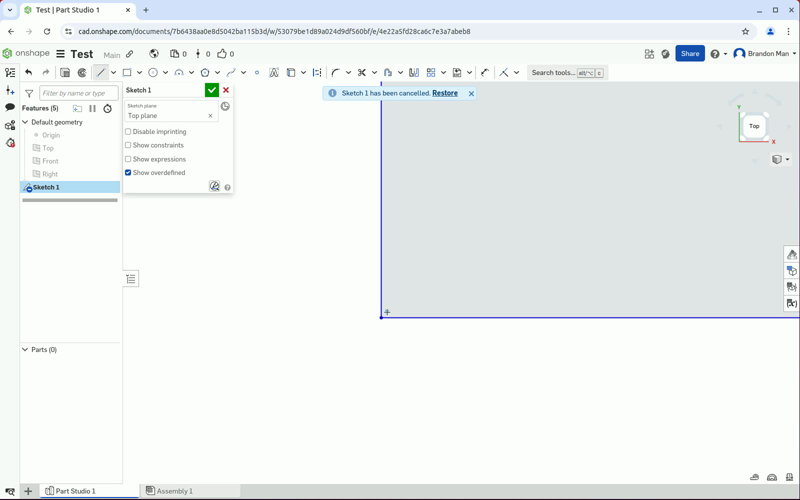
scroll(-6)
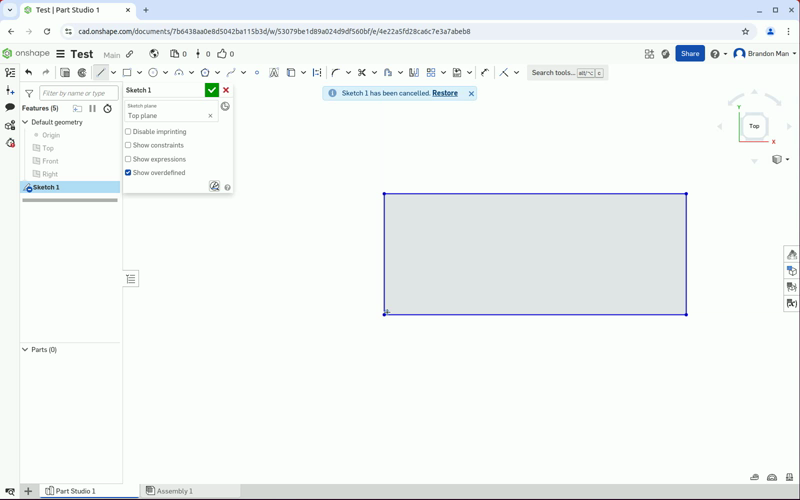
scroll(-6)
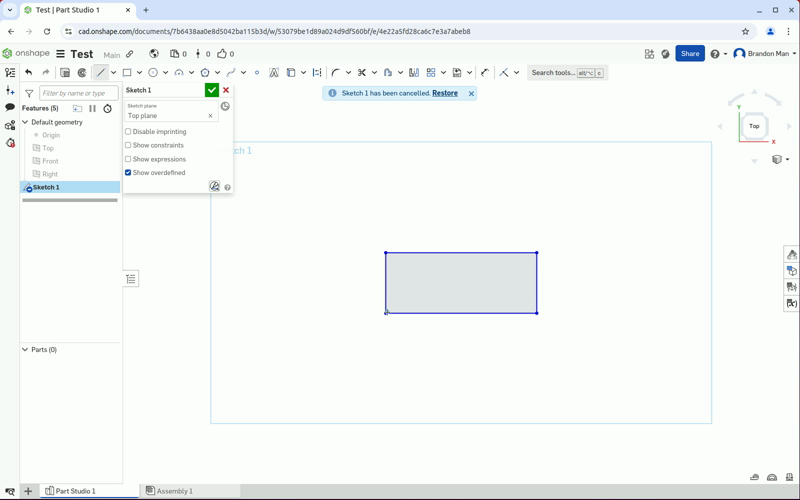
key_up(shift)
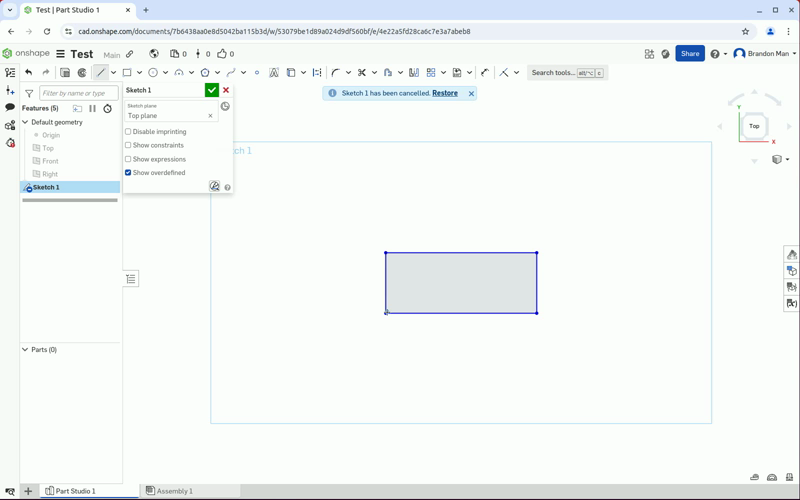
key_down(shift)
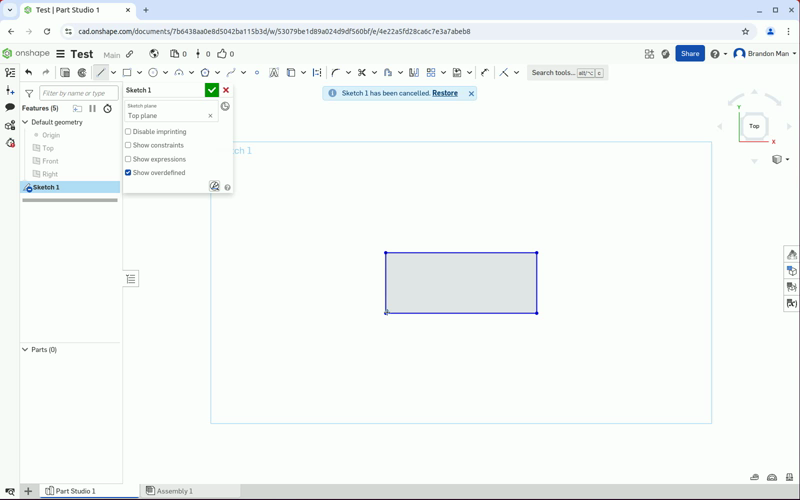
mouse_move(534, 311)
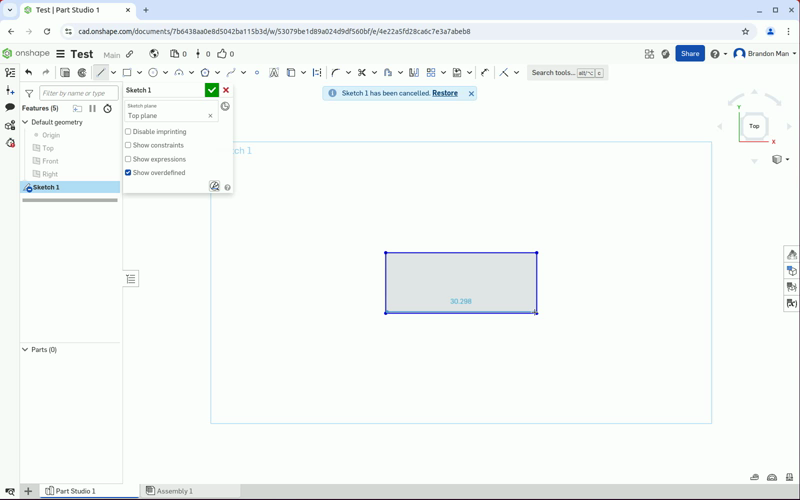
scroll(6)
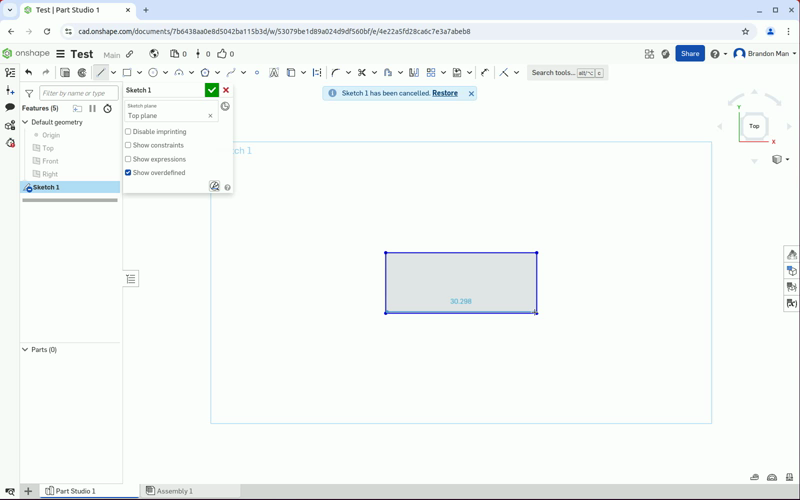
scroll(6)
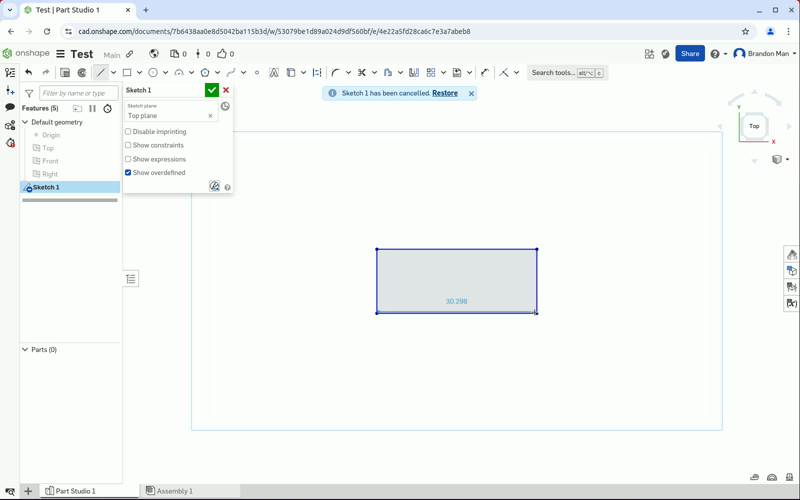
scroll(6)
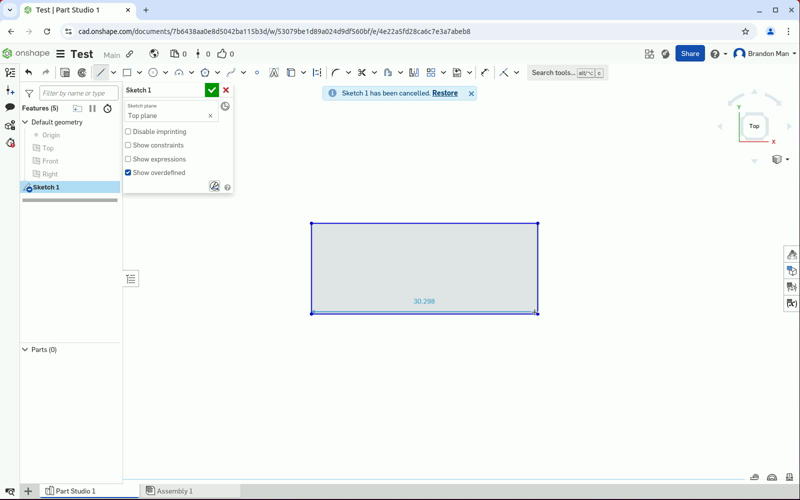
scroll(6)
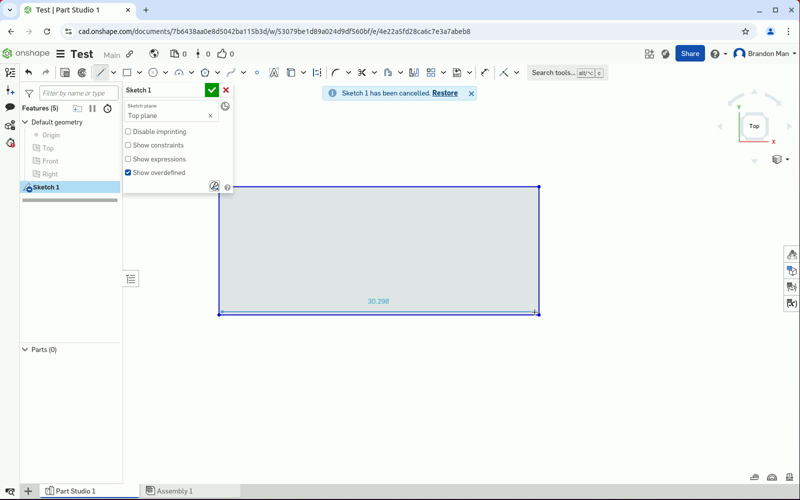
scroll(6)
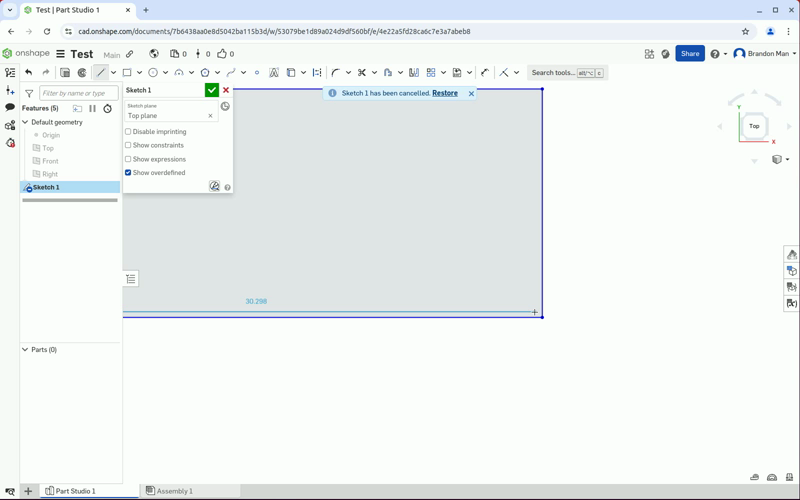
scroll(6)
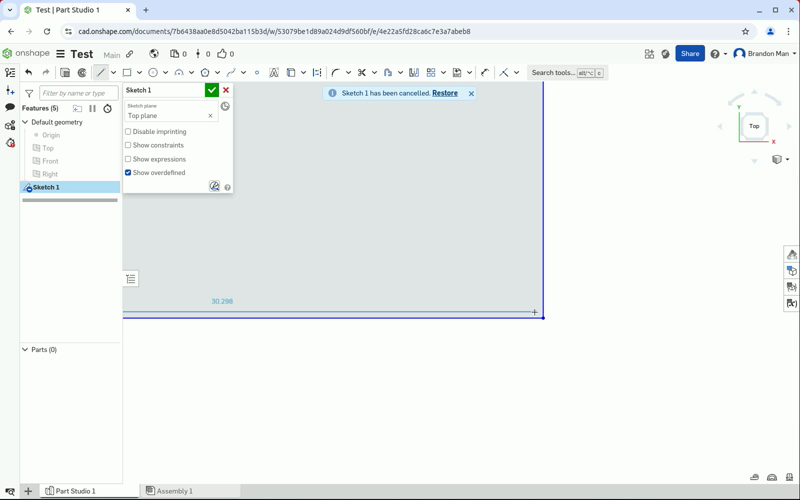
scroll(6)
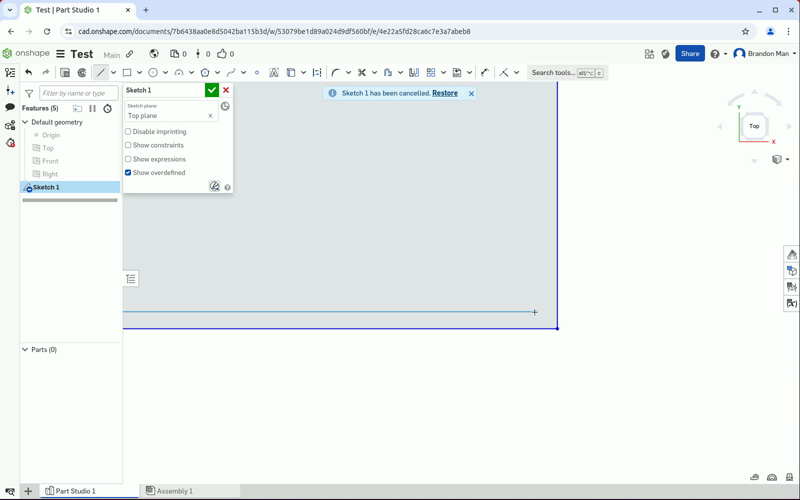
click(534, 311)
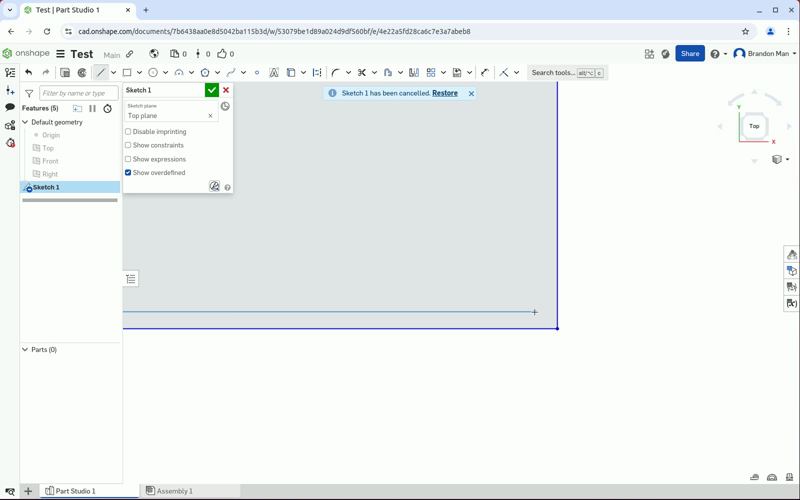
scroll(-6)
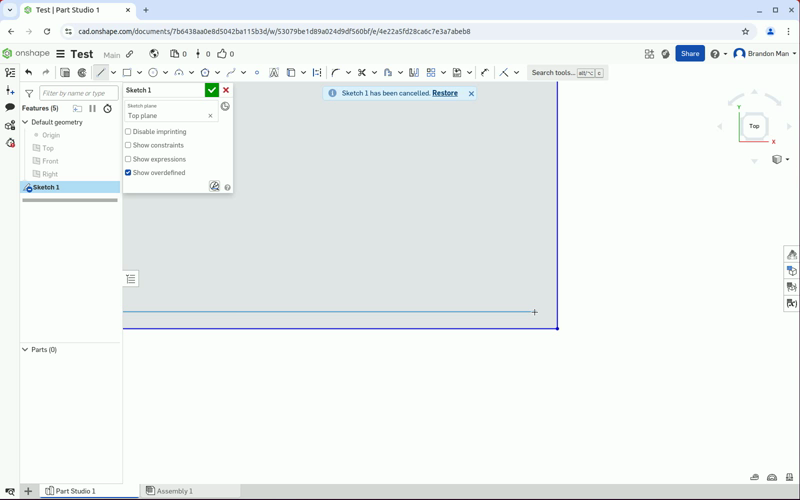
scroll(-6)
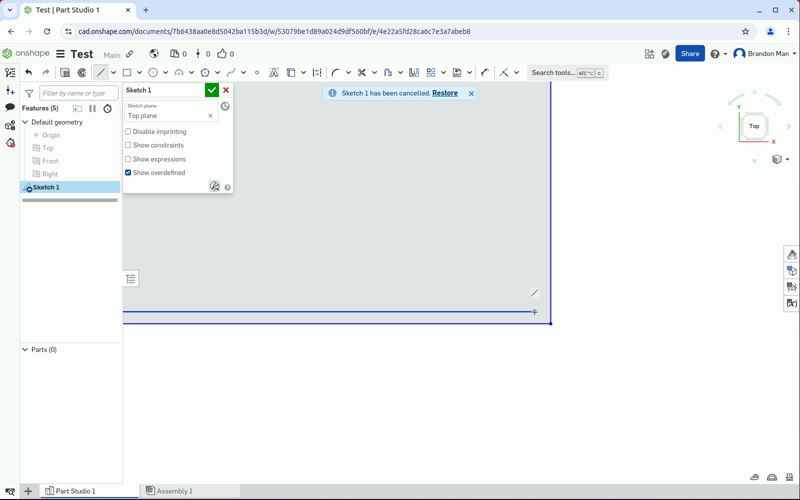
scroll(-6)
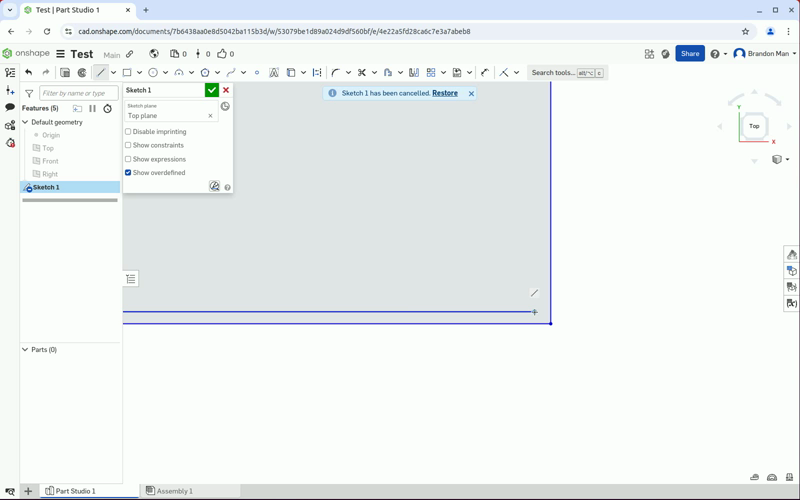
scroll(-6)
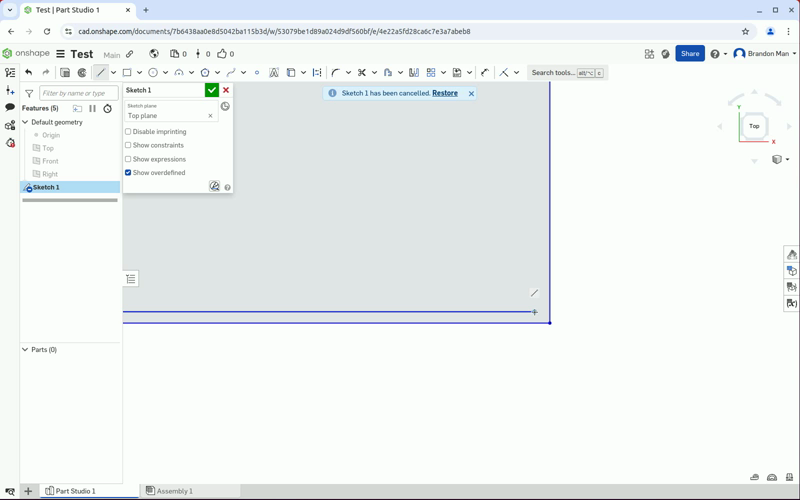
scroll(-6)
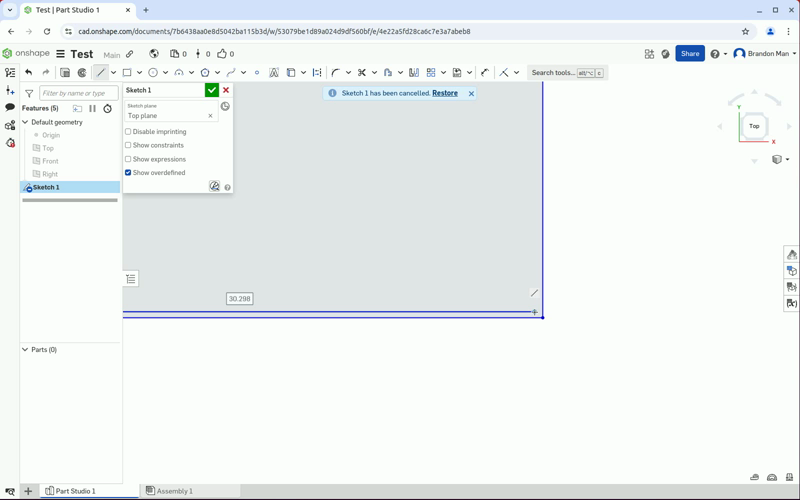
scroll(-6)
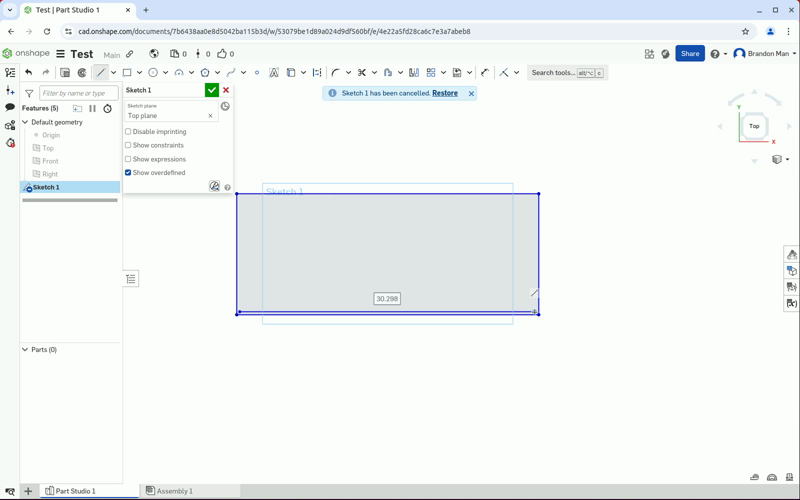
scroll(-6)
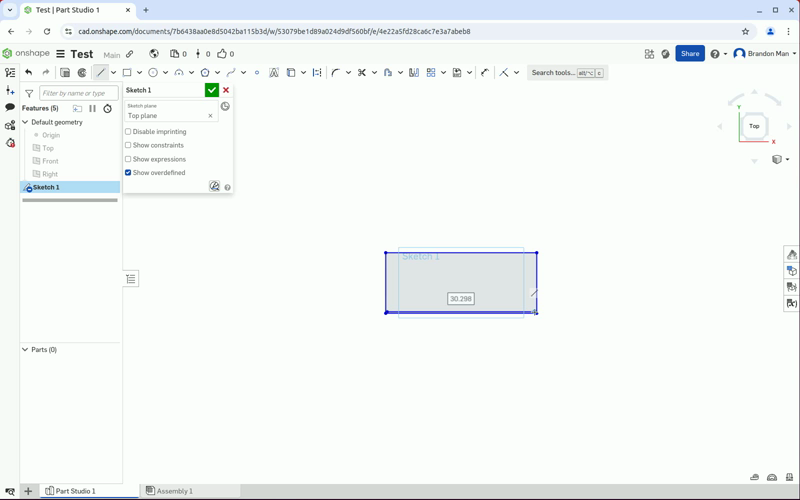
key_up(shift)
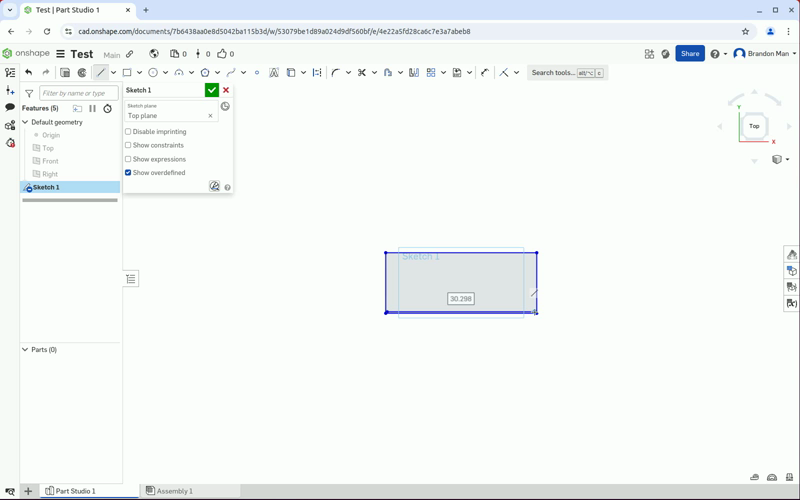
key_down(shift)
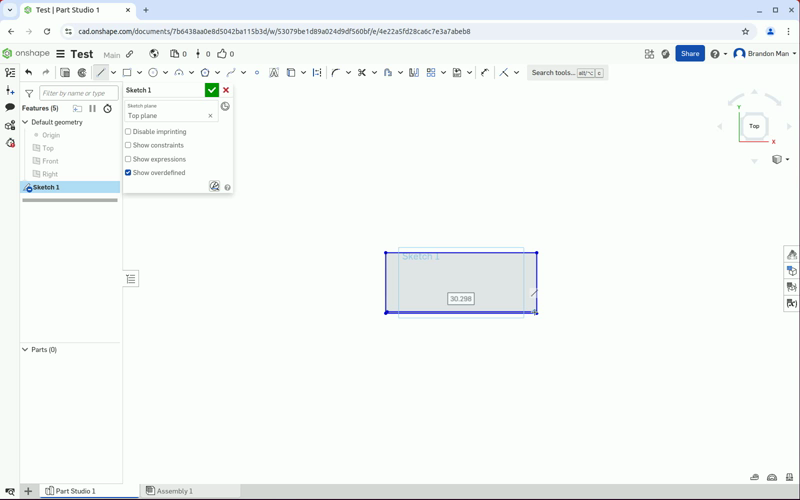
mouse_move(564, 311)
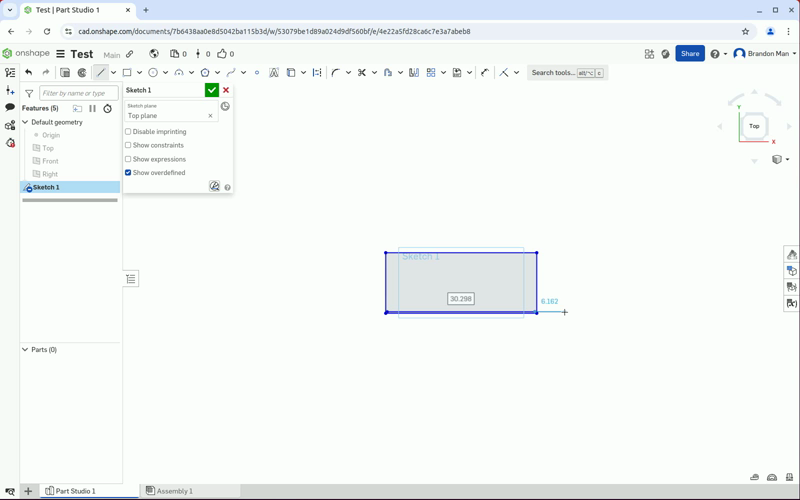
mouse_move(534, 254)
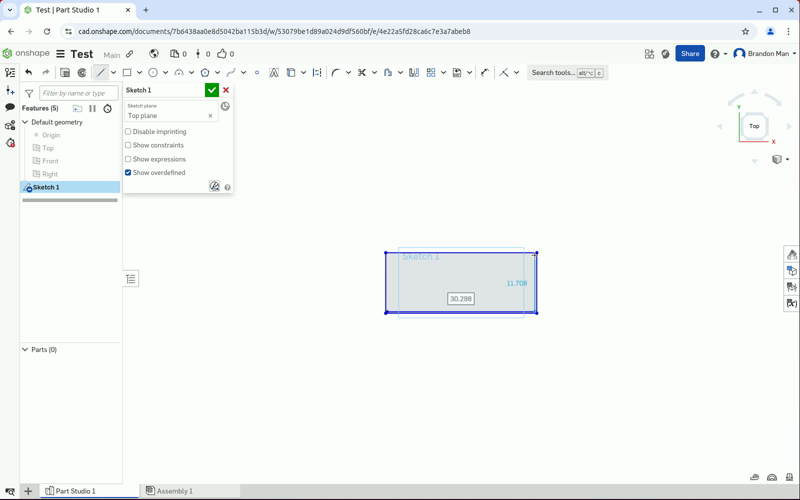
scroll(6)
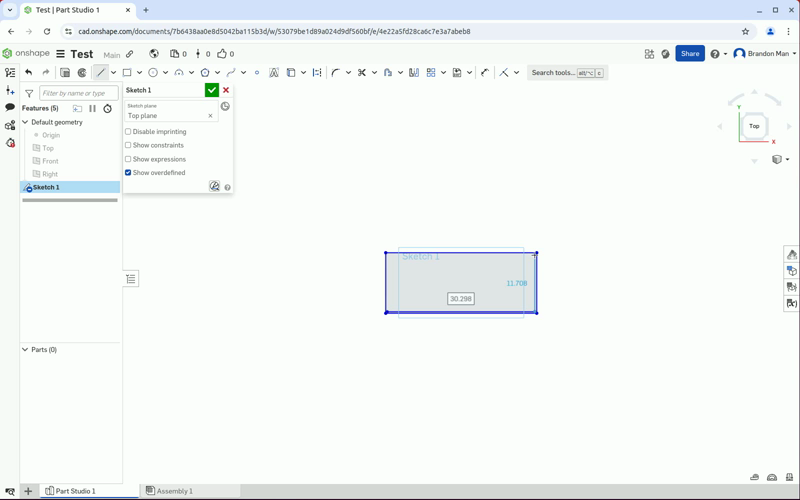
scroll(6)
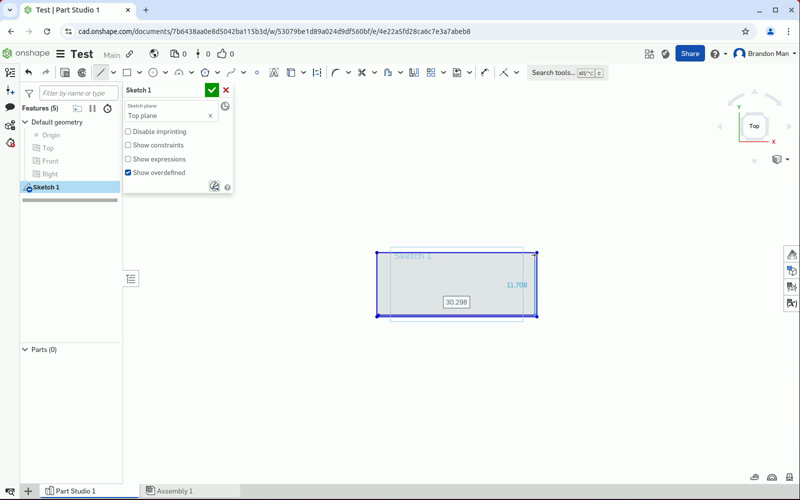
scroll(6)
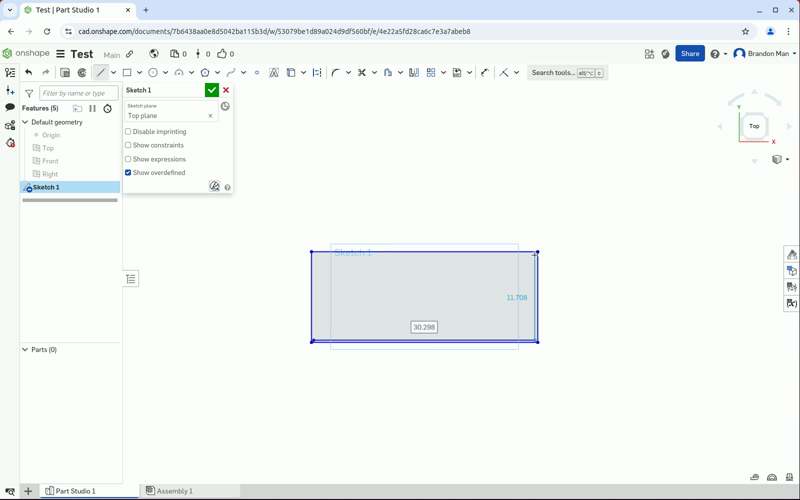
scroll(6)
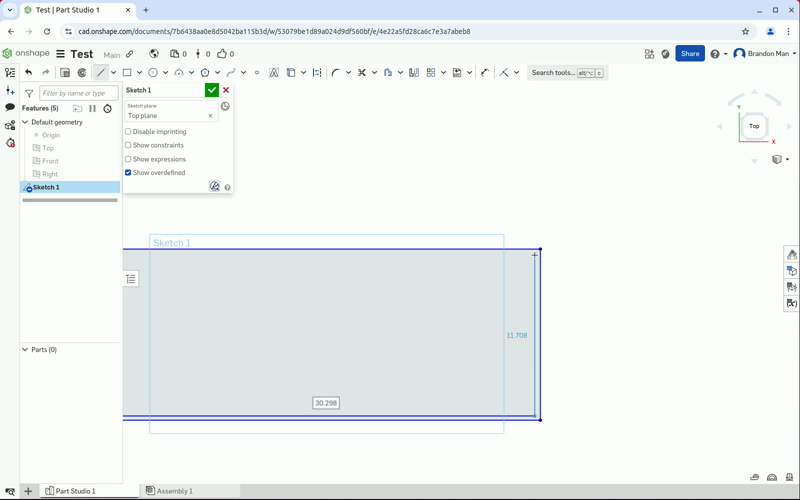
scroll(6)
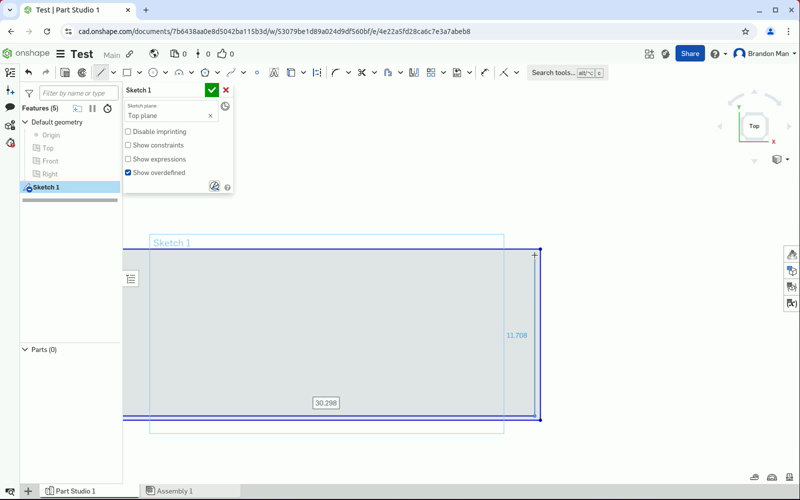
scroll(6)
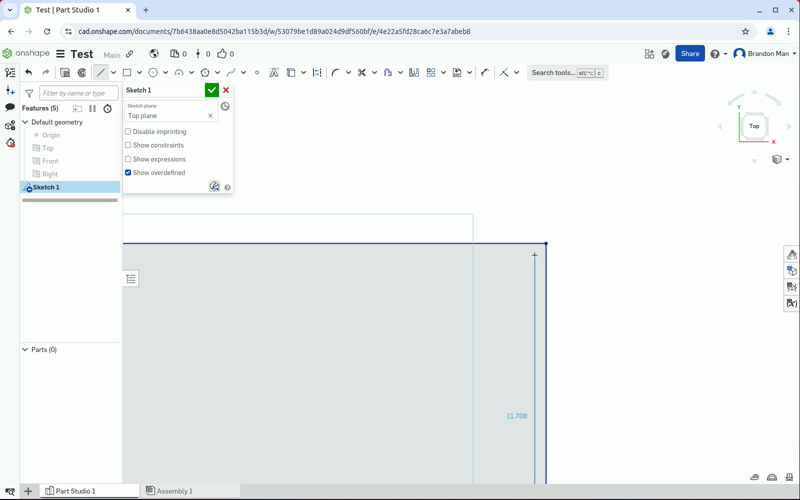
scroll(6)
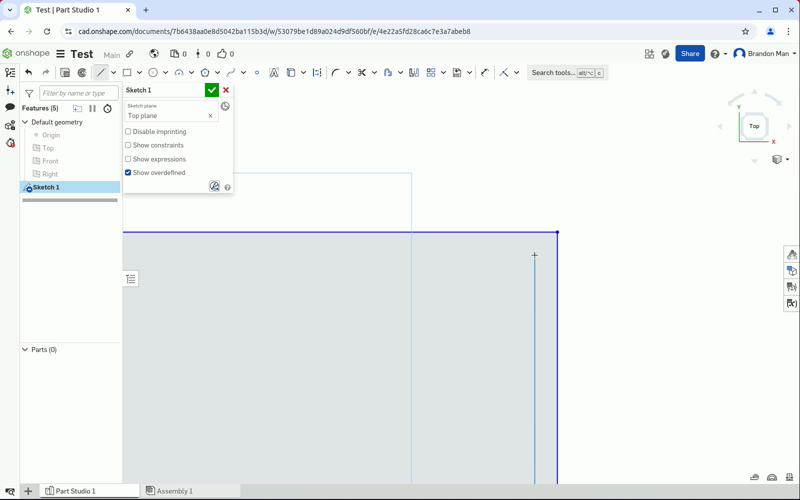
click(534, 254)
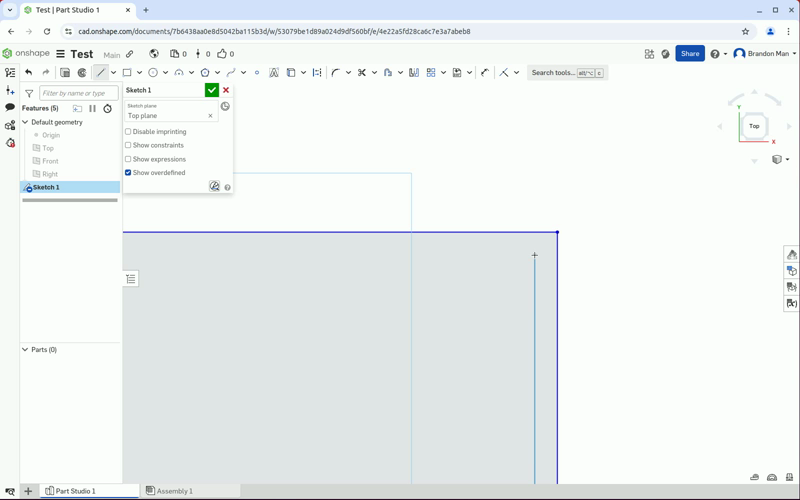
scroll(-6)
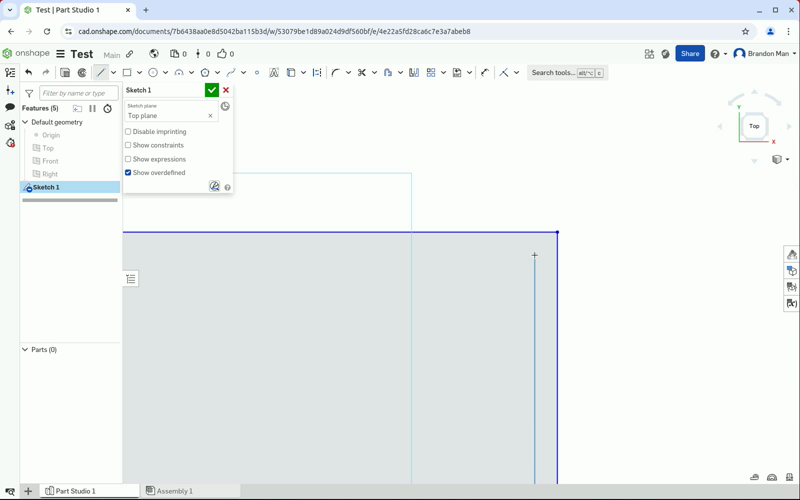
scroll(-6)
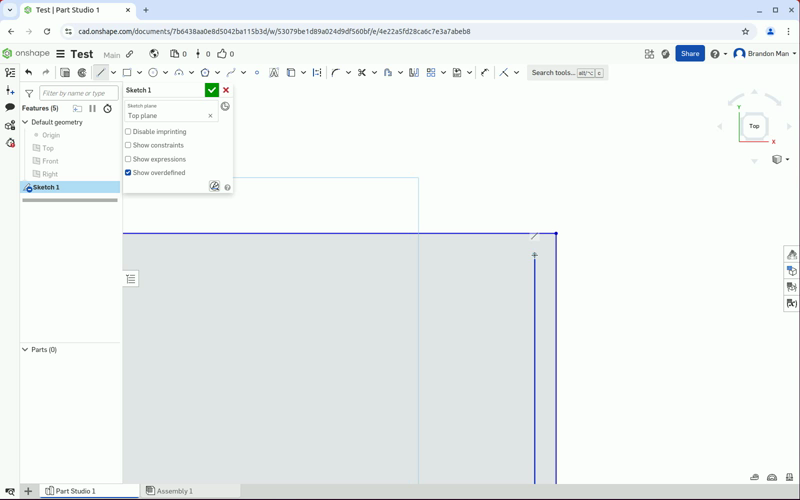
scroll(-6)
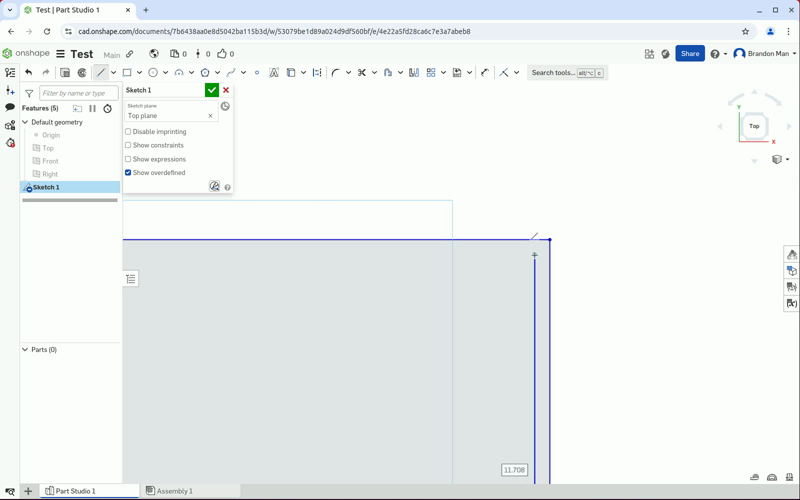
scroll(-6)
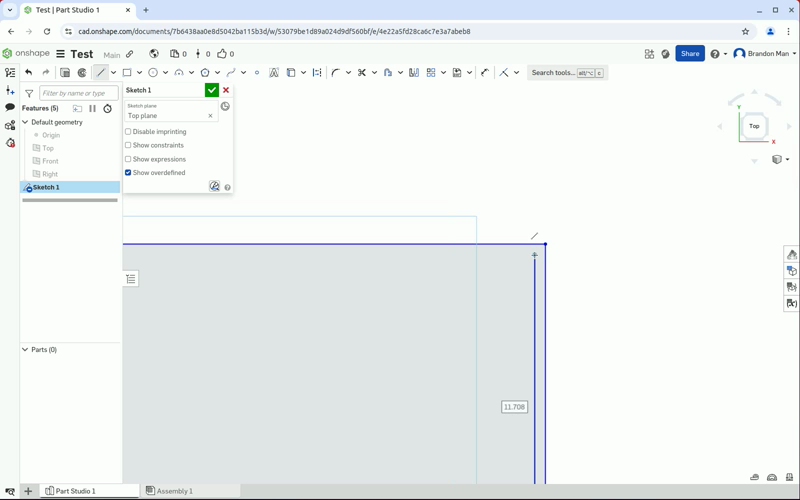
scroll(-6)
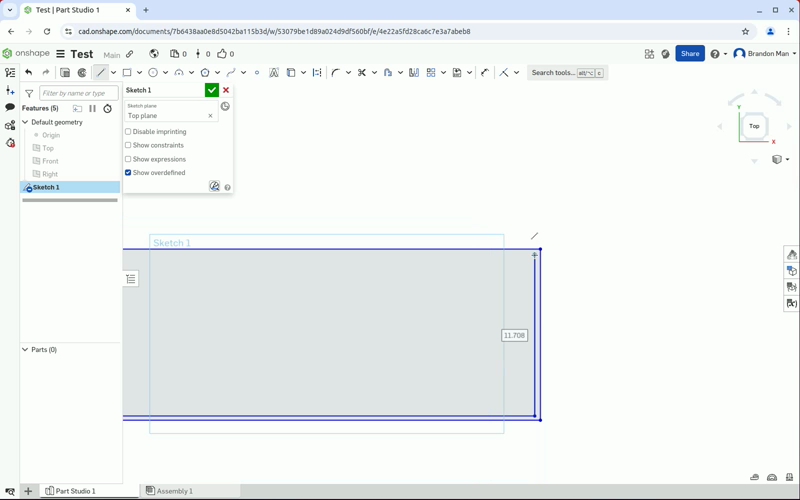
scroll(-6)
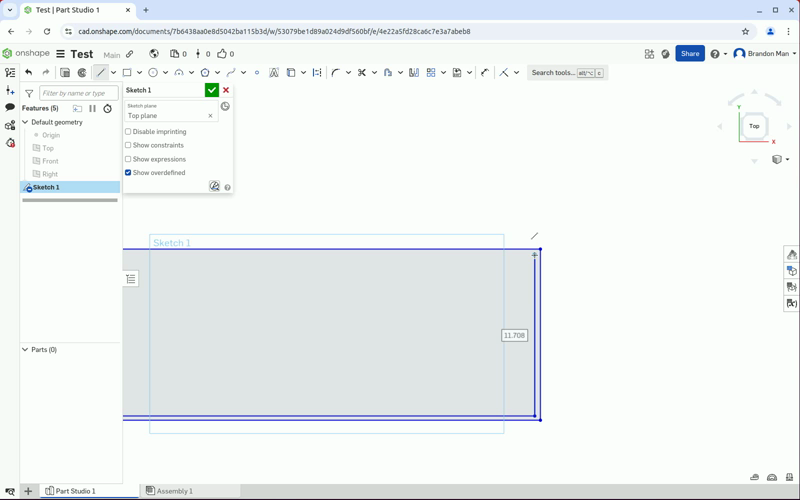
scroll(-6)
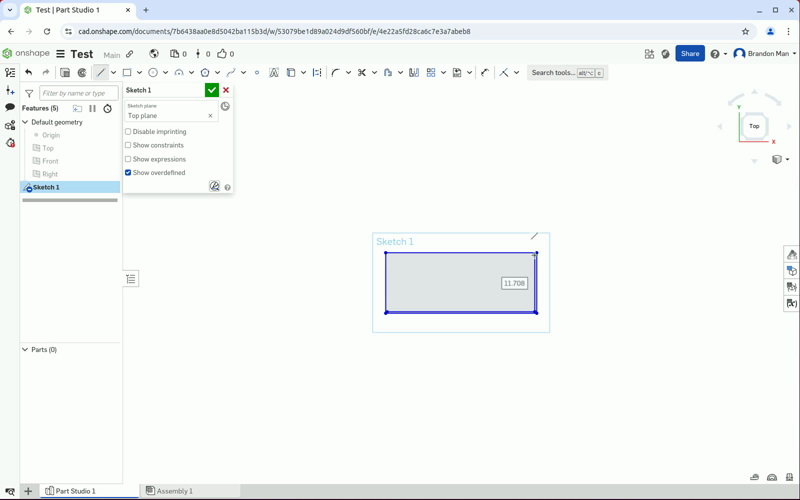
key_up(shift)
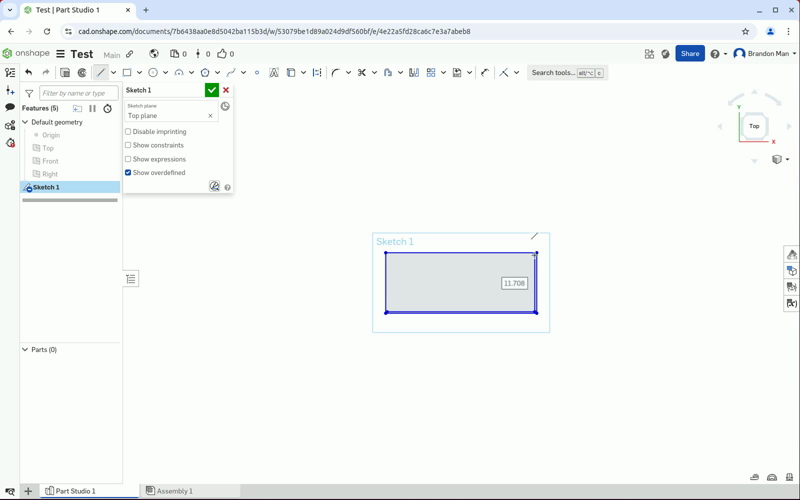
key_down(shift)
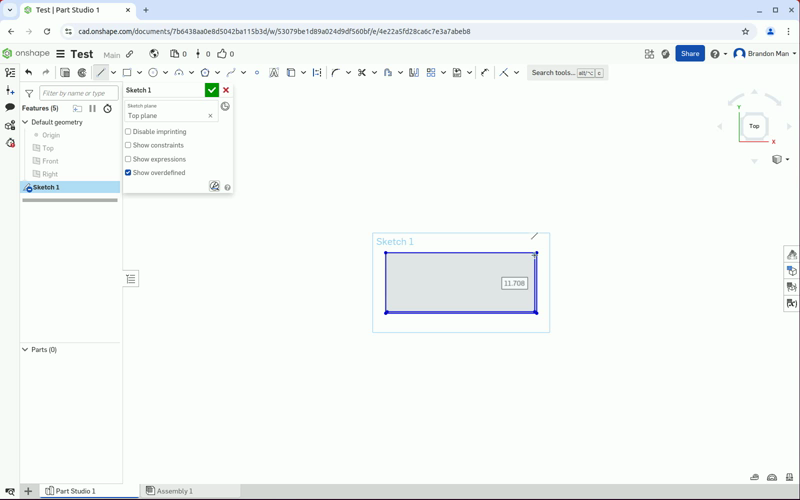
mouse_move(387, 254)
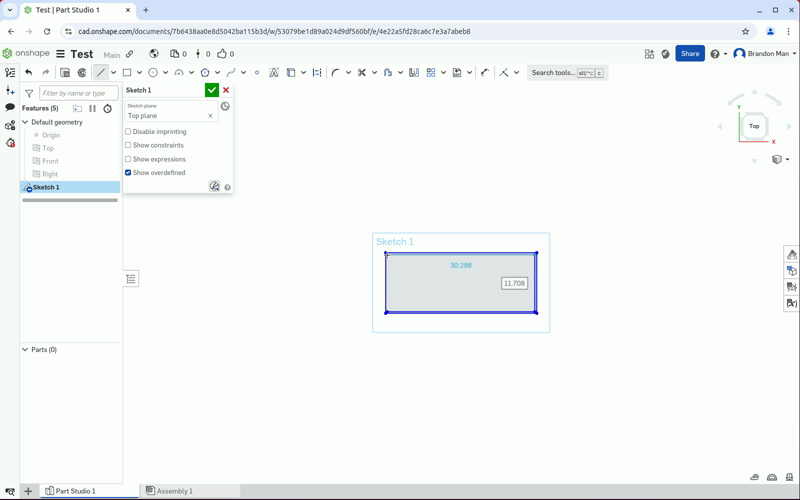
scroll(6)
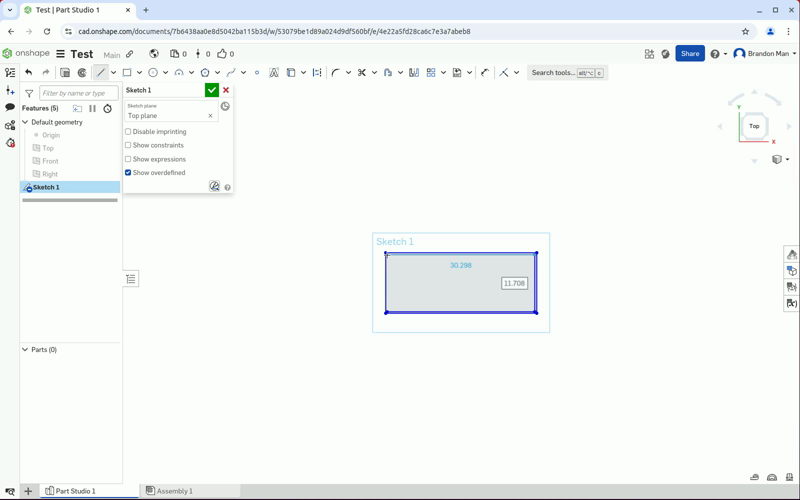
scroll(6)
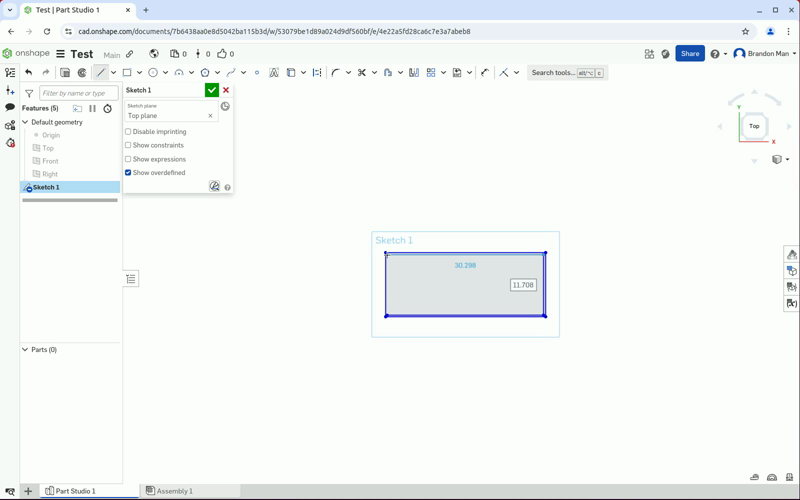
scroll(6)
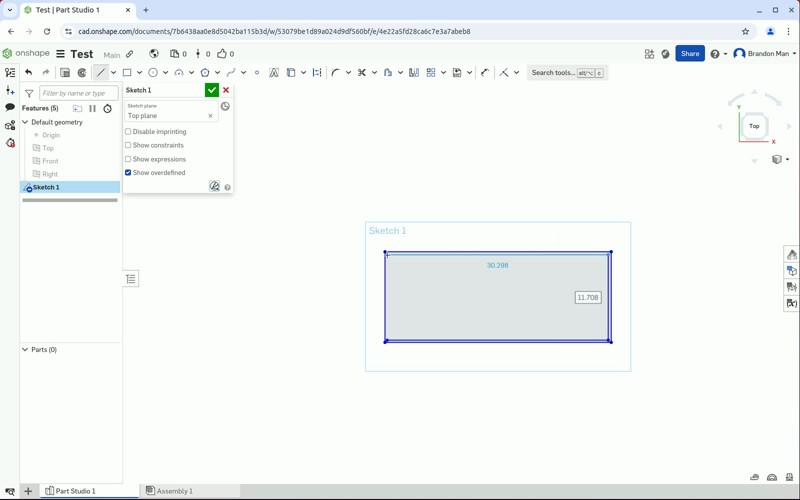
scroll(6)
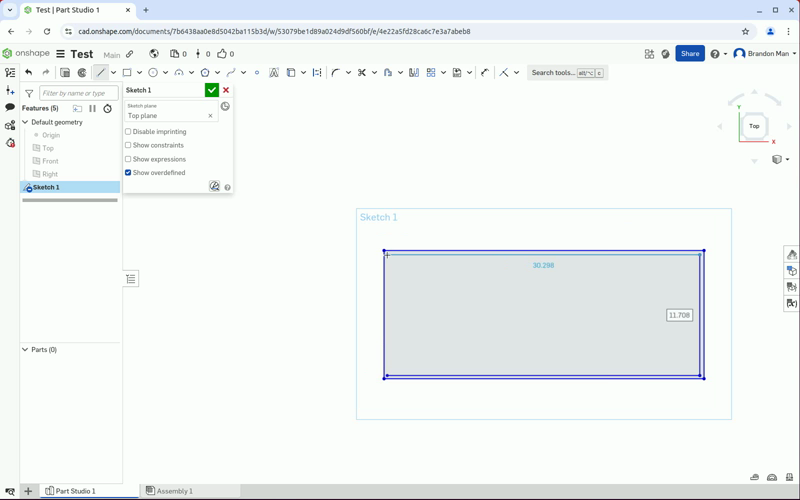
scroll(6)
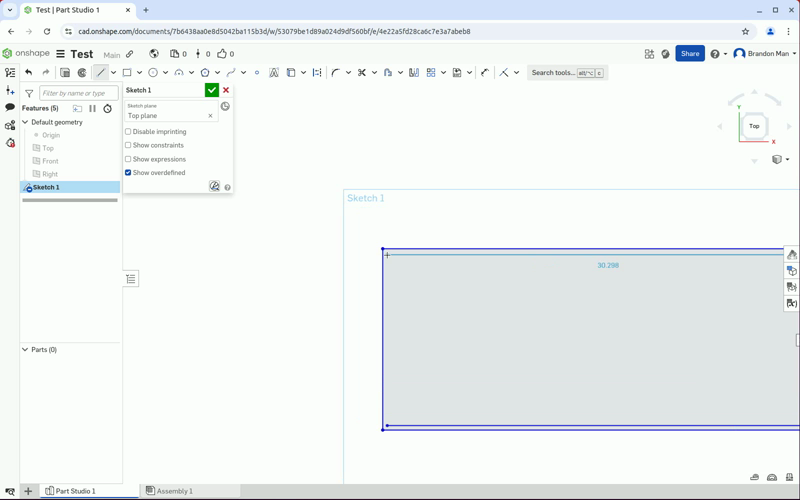
scroll(6)
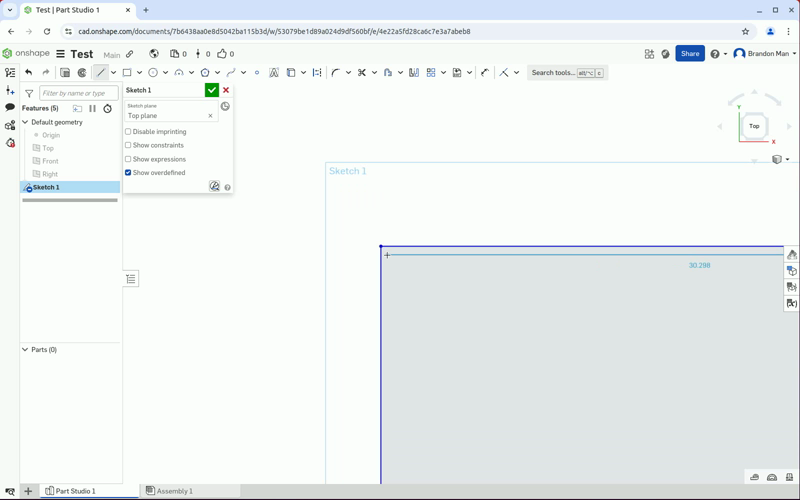
scroll(6)
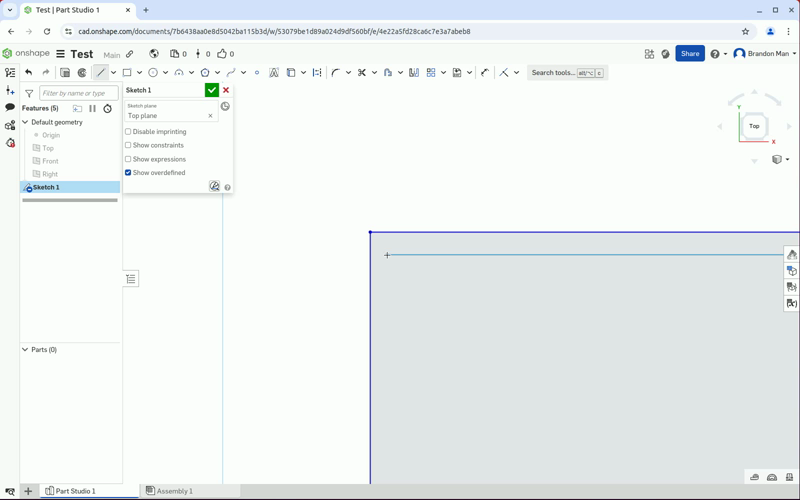
click(387, 254)
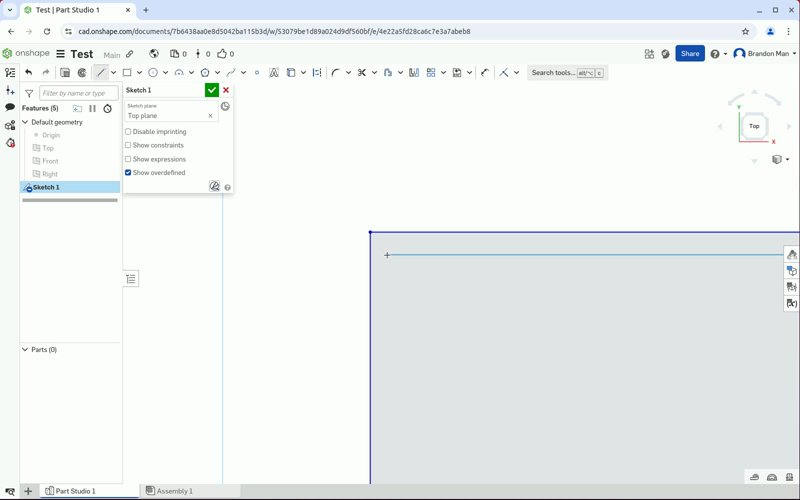
scroll(-6)
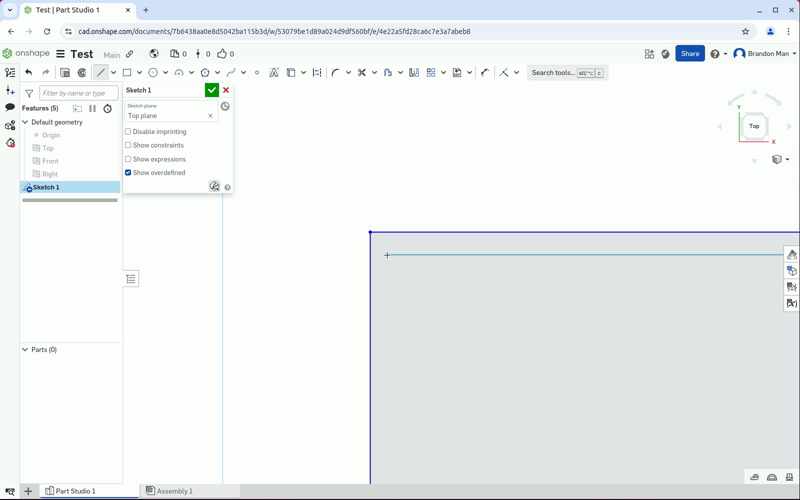
scroll(-6)
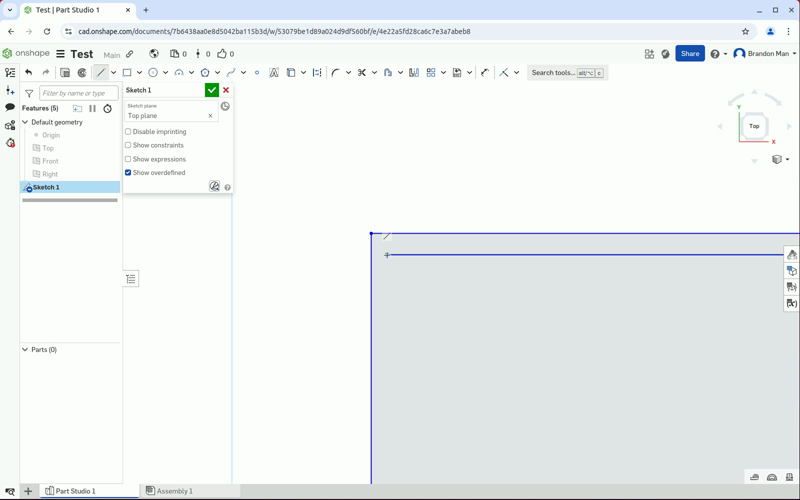
scroll(-6)
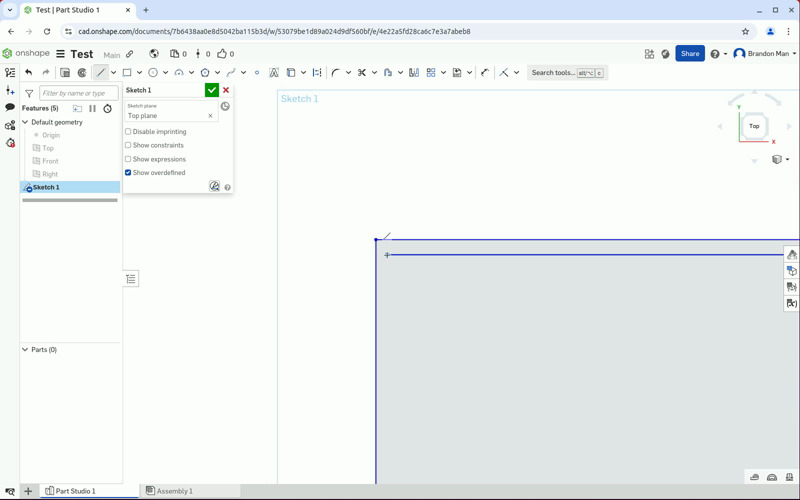
scroll(-6)
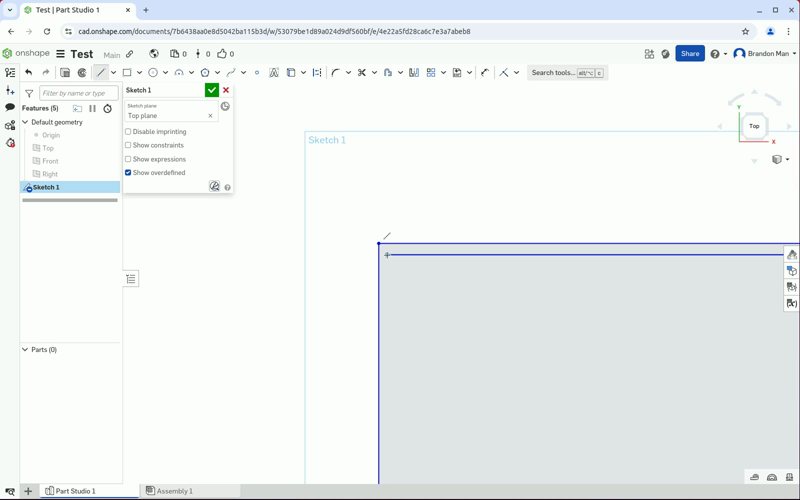
scroll(-6)
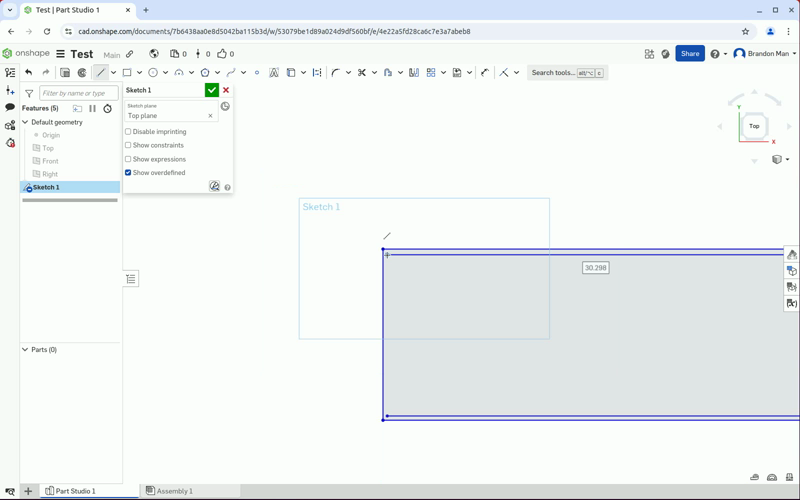
scroll(-6)
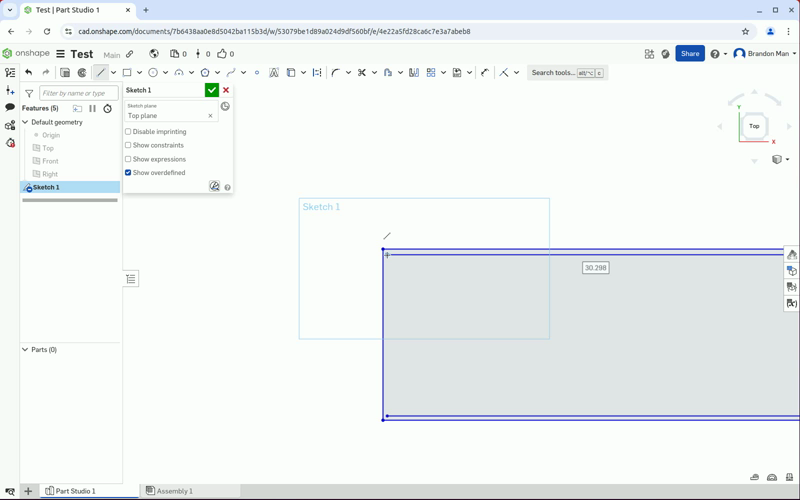
scroll(-6)
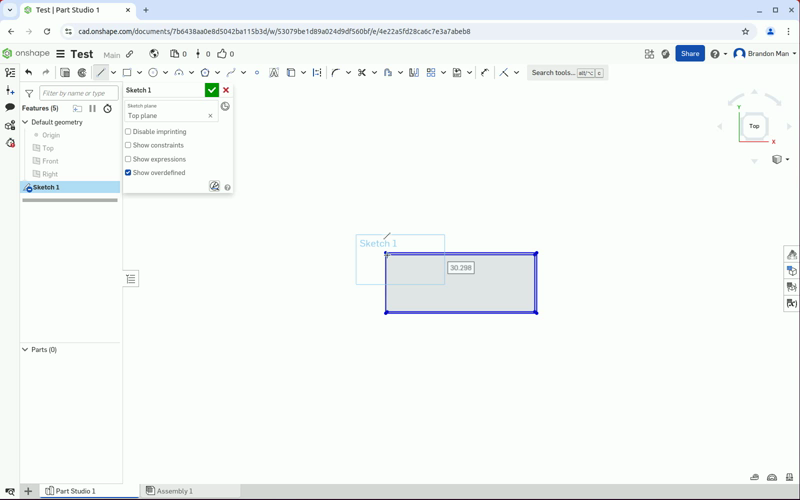
key_up(shift)
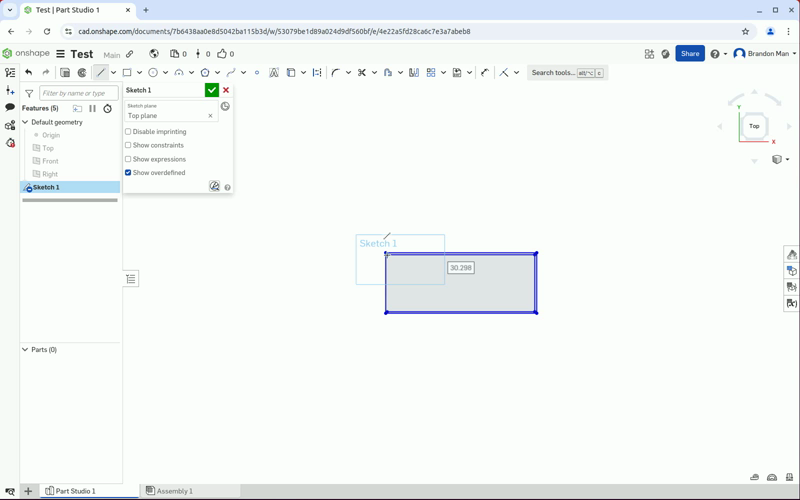
mouse_move(417, 254)
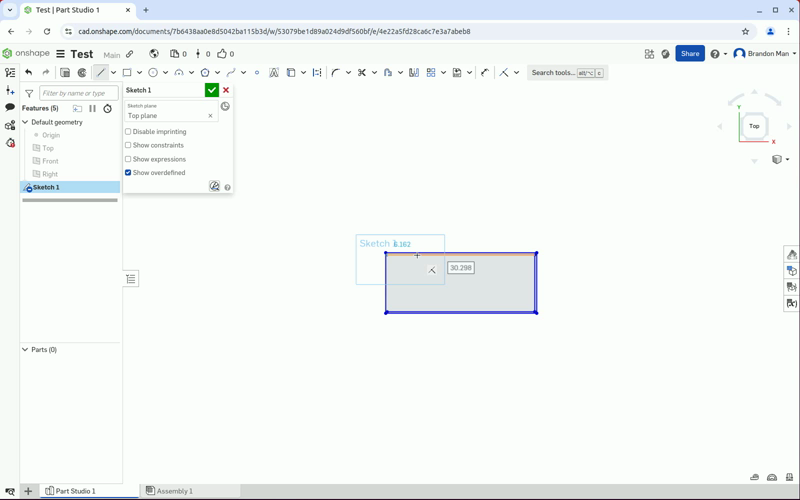
key_down(shift)
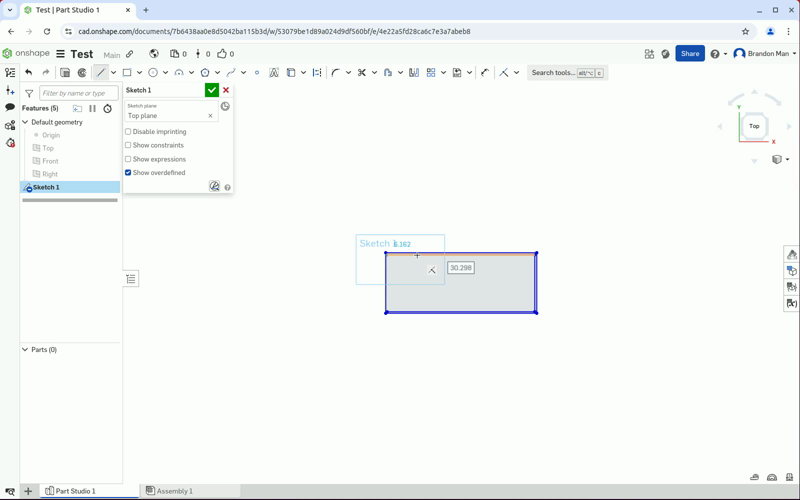
mouse_move(387, 311)
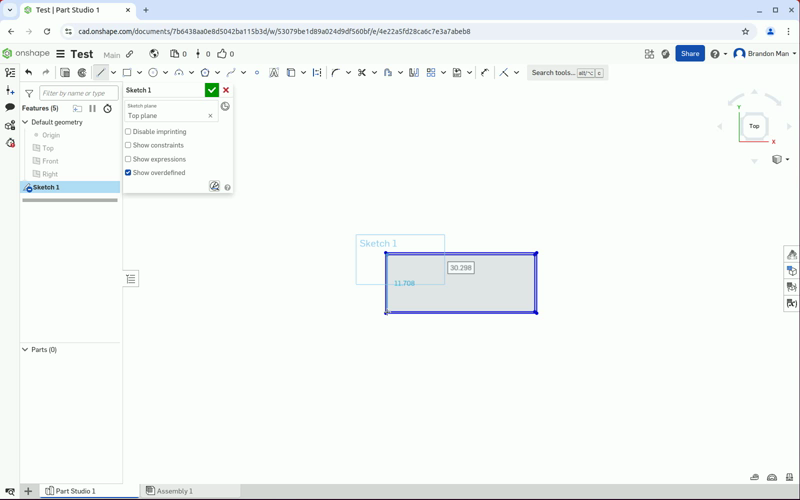
scroll(6)
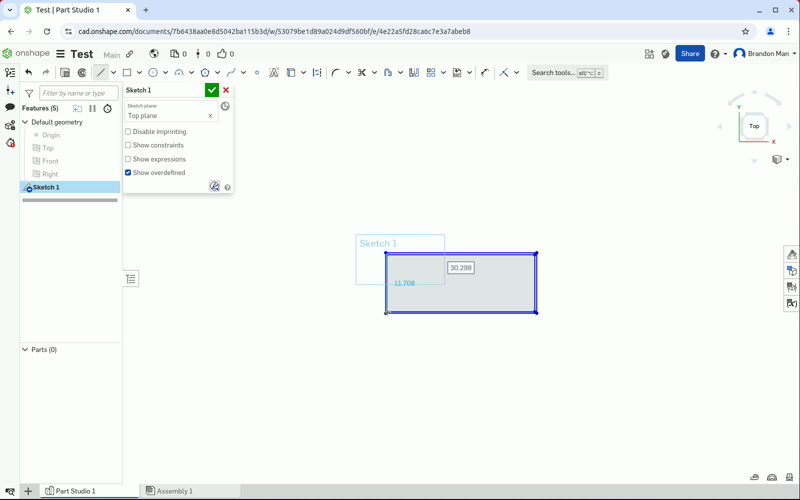
scroll(6)
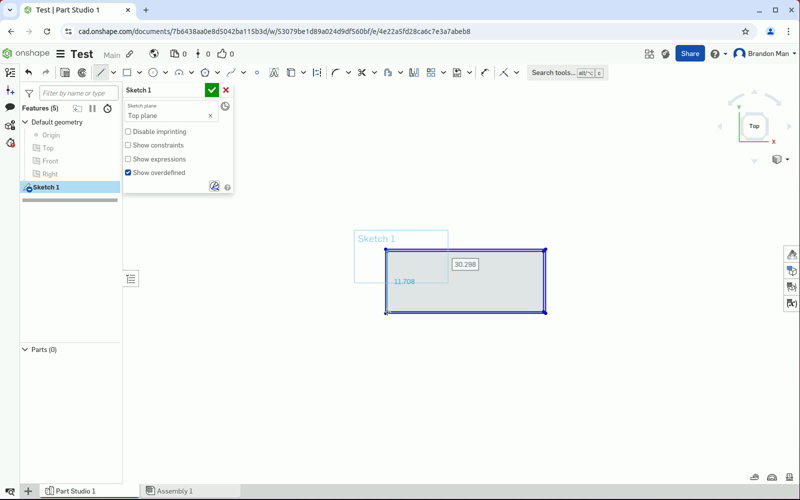
scroll(6)
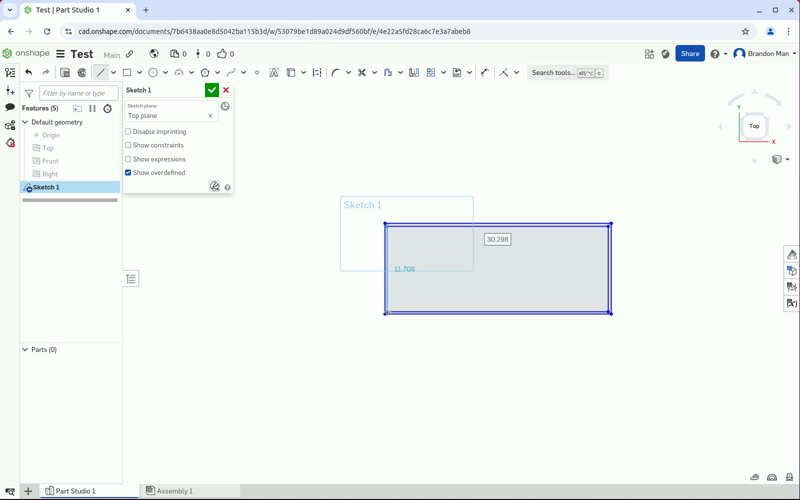
scroll(6)
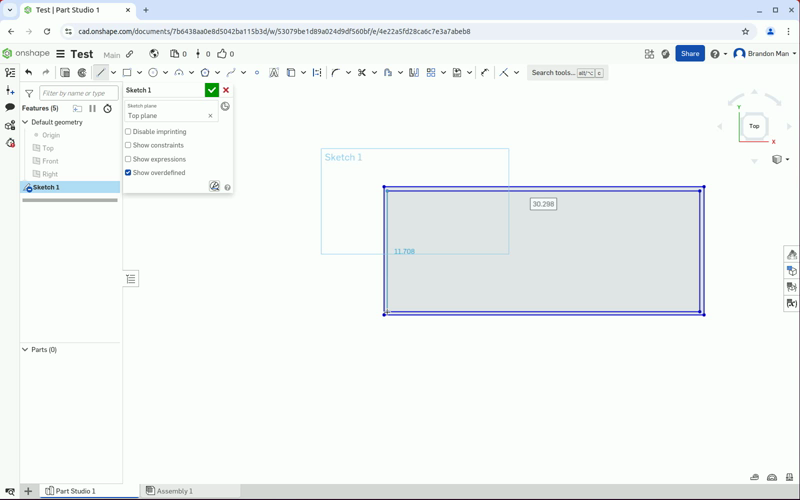
scroll(6)
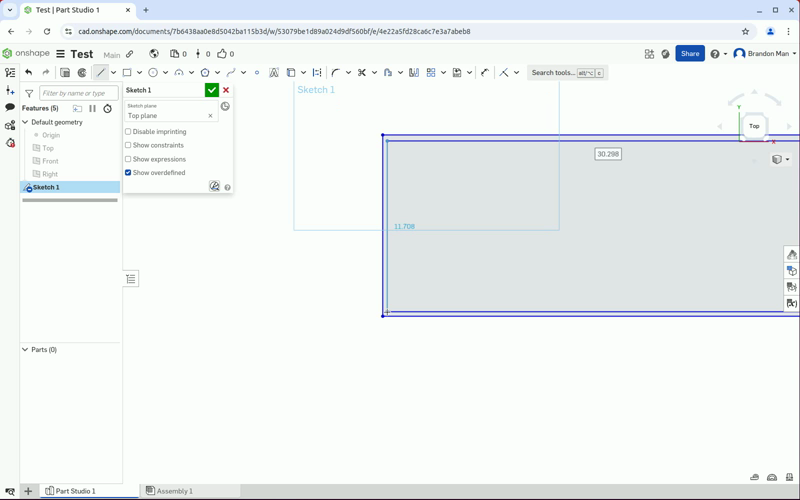
scroll(6)
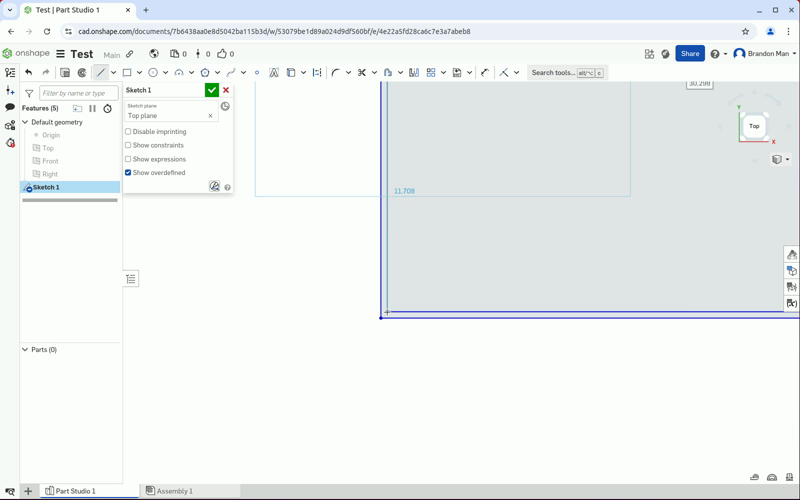
scroll(6)
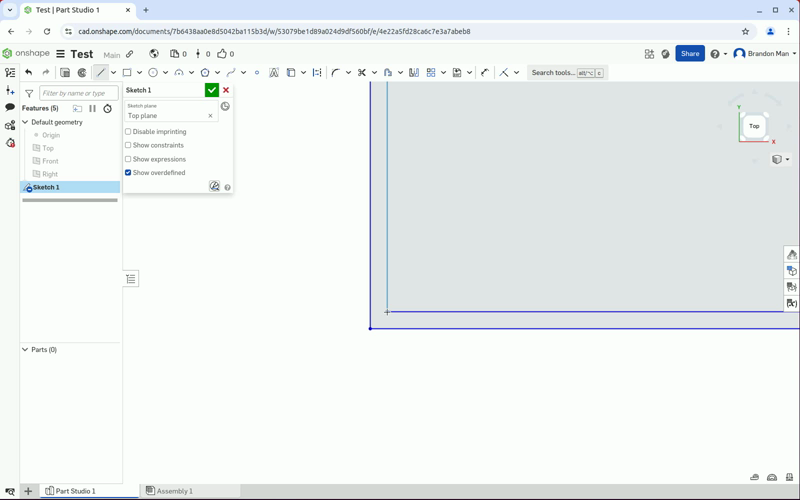
key_up(shift)
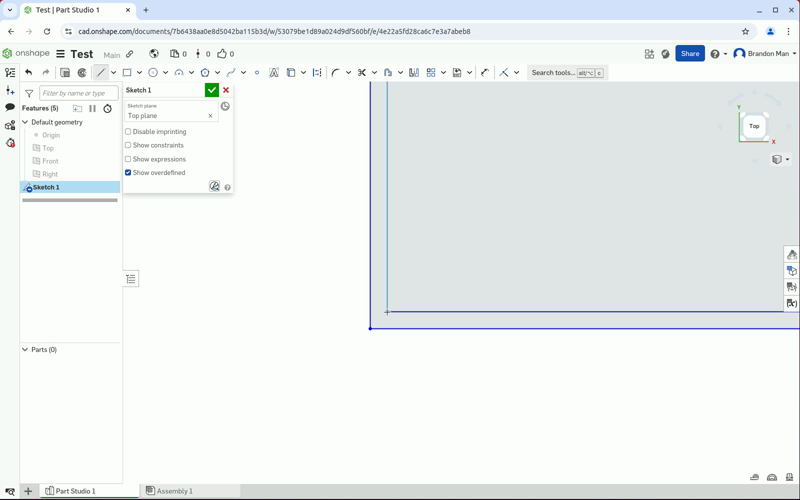
click(387, 311)
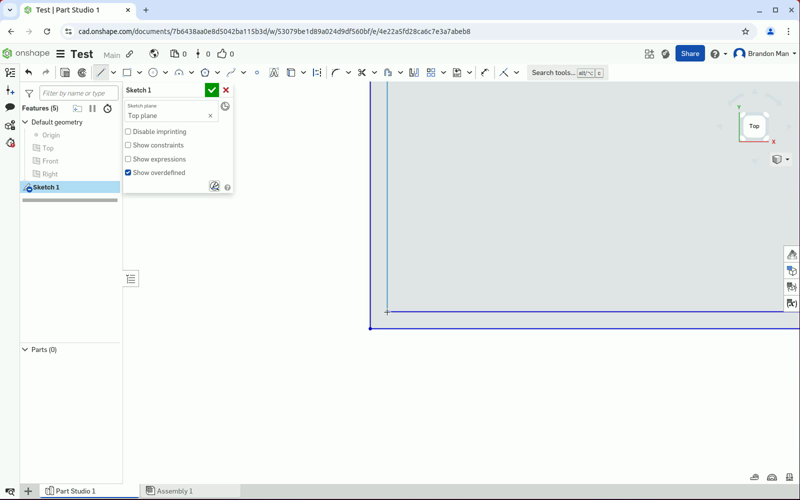
scroll(-6)
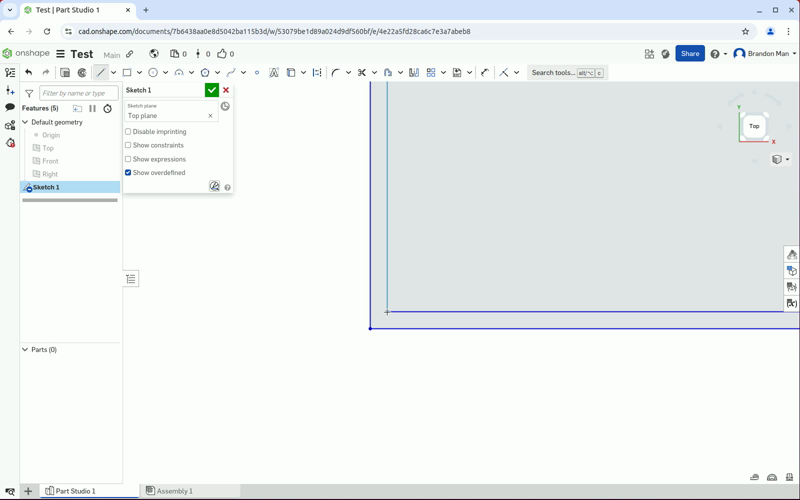
scroll(-6)
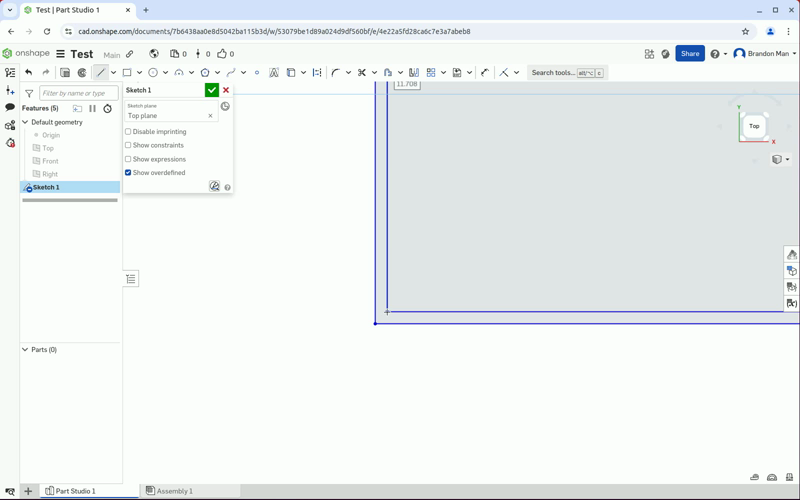
scroll(-6)
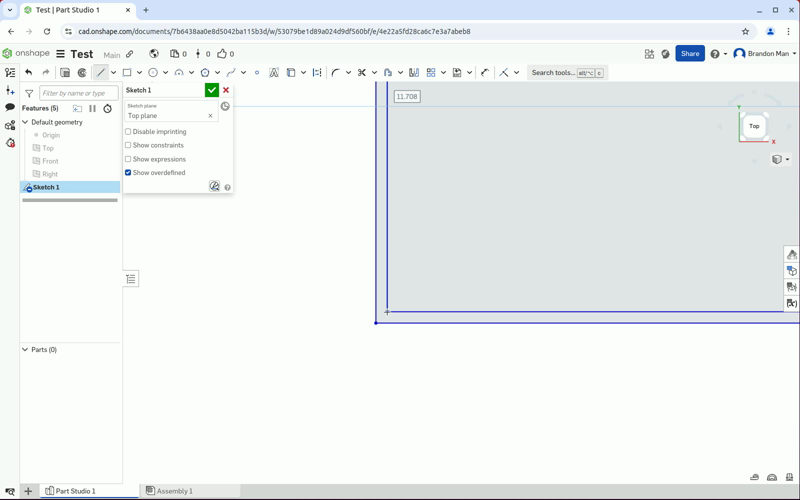
scroll(-6)
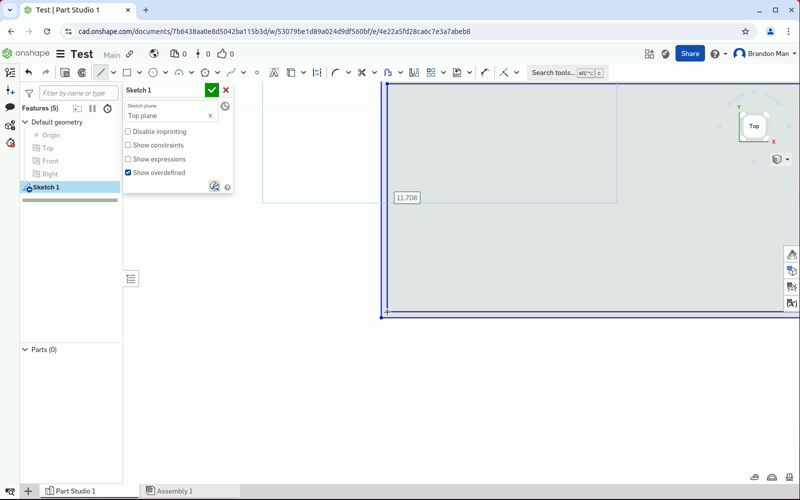
scroll(-6)
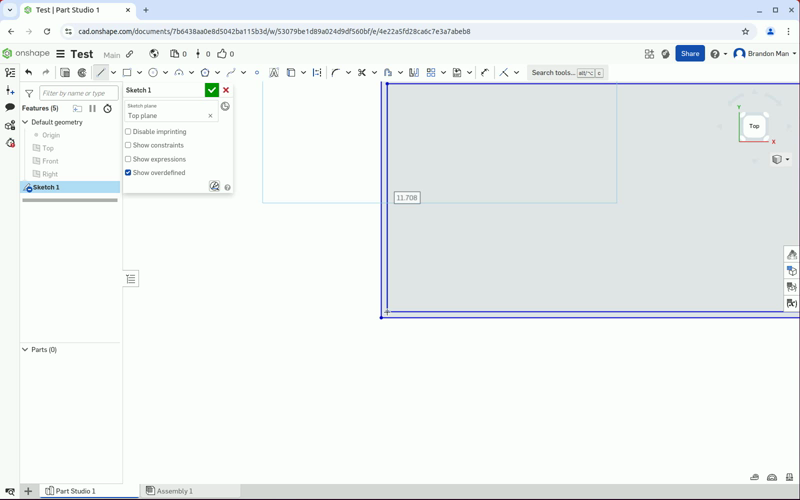
scroll(-6)
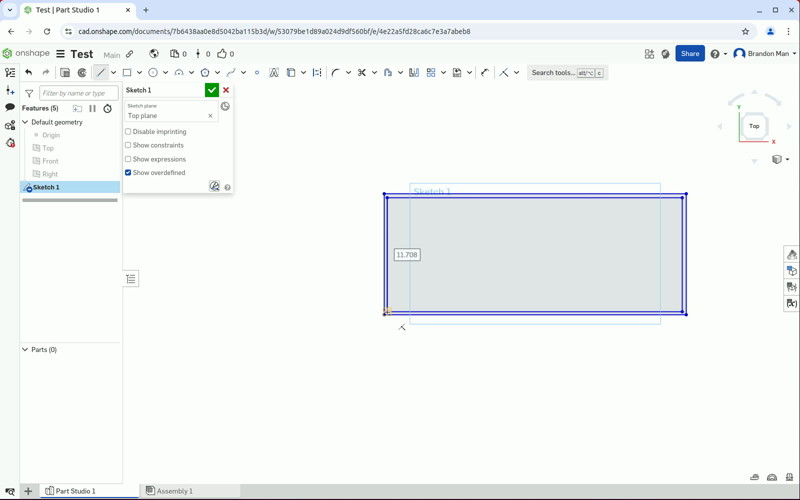
scroll(-6)
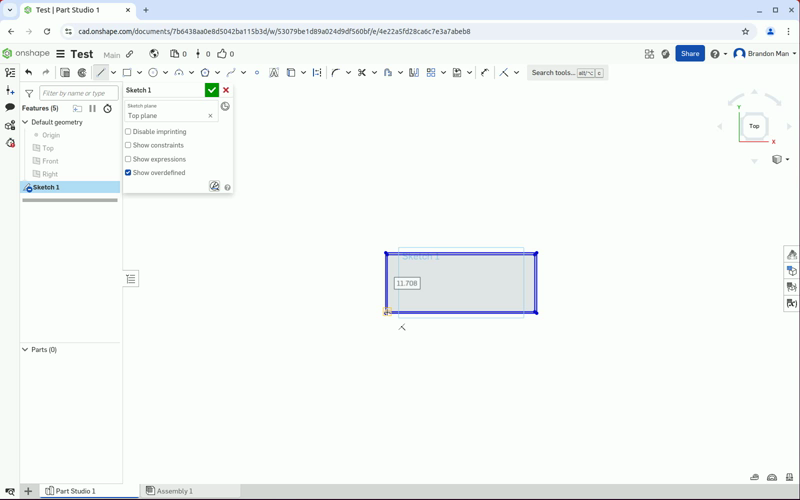
key(esc)
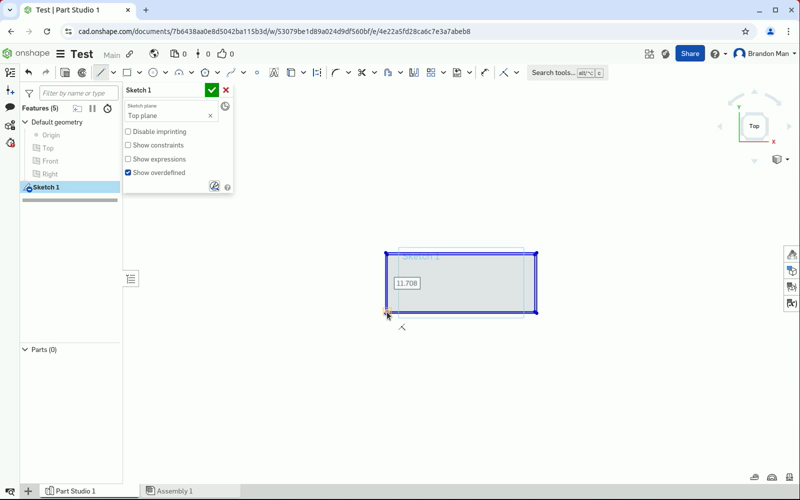
mouse_move(415, 253)
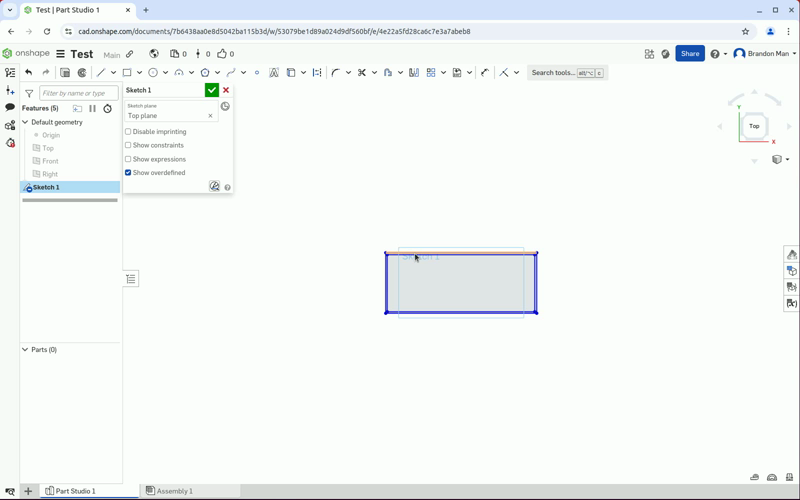
scroll(6)
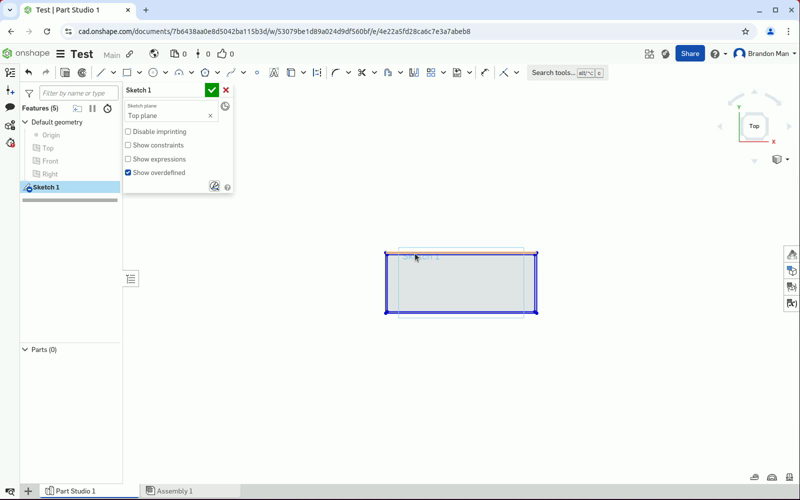
scroll(6)
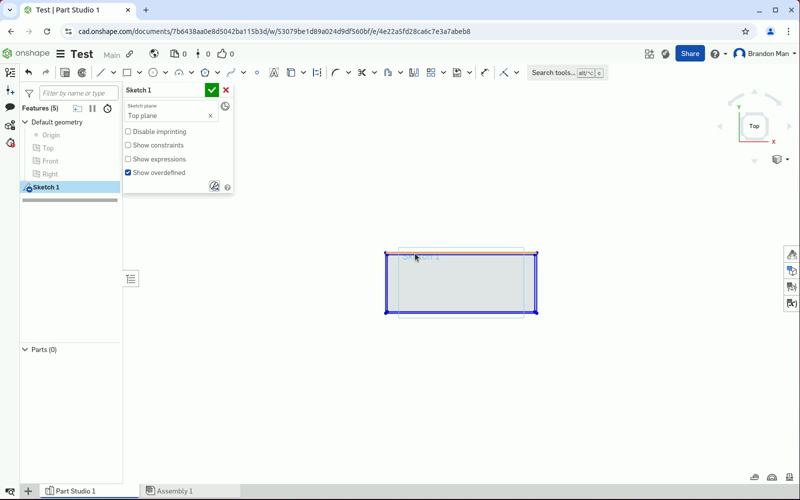
scroll(6)
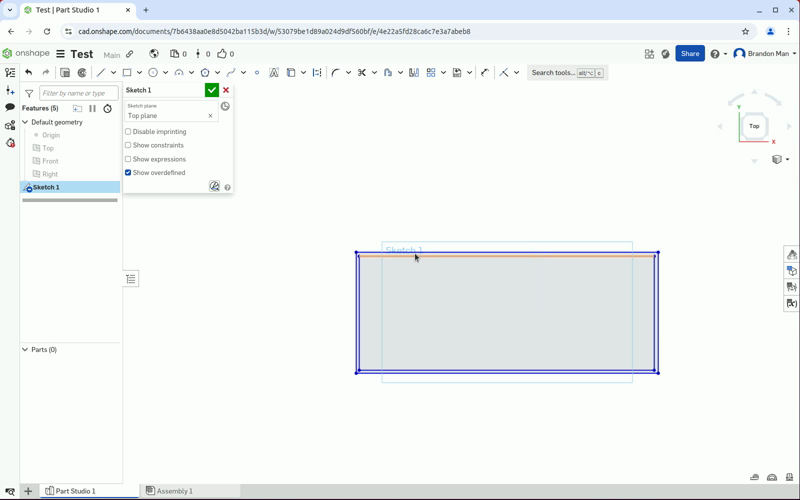
scroll(6)
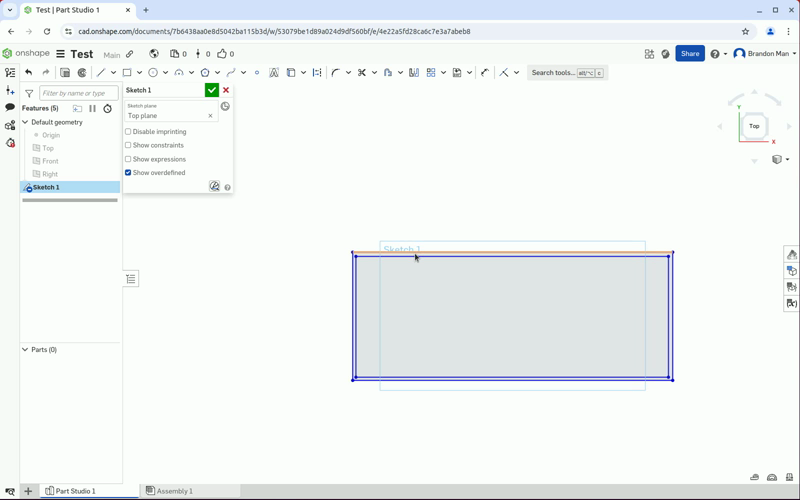
scroll(6)
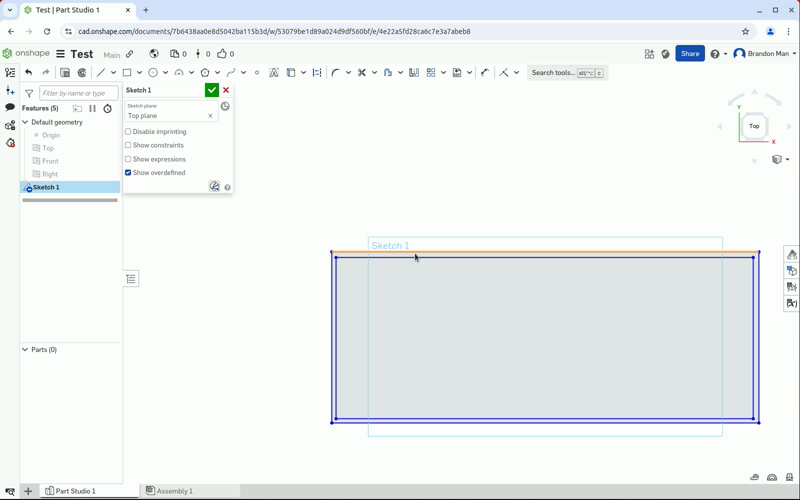
scroll(6)
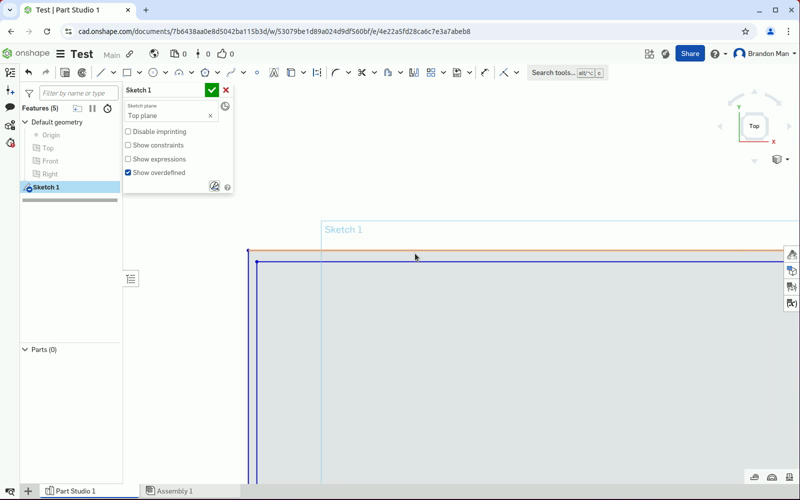
scroll(6)
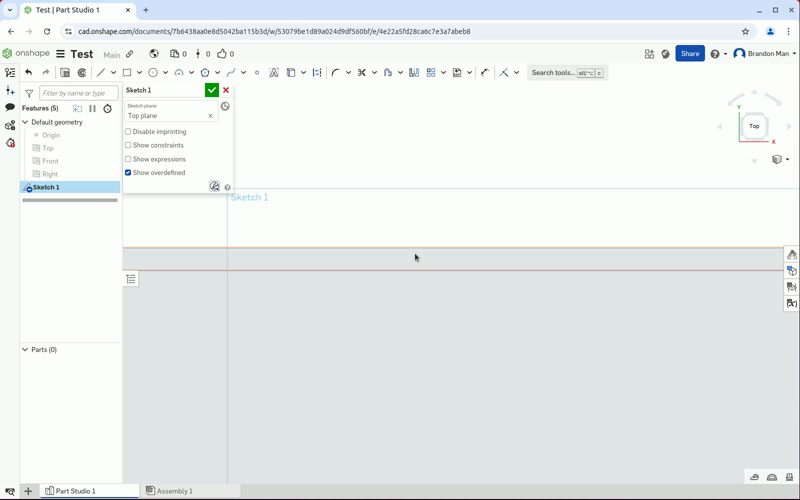
click(415, 253)
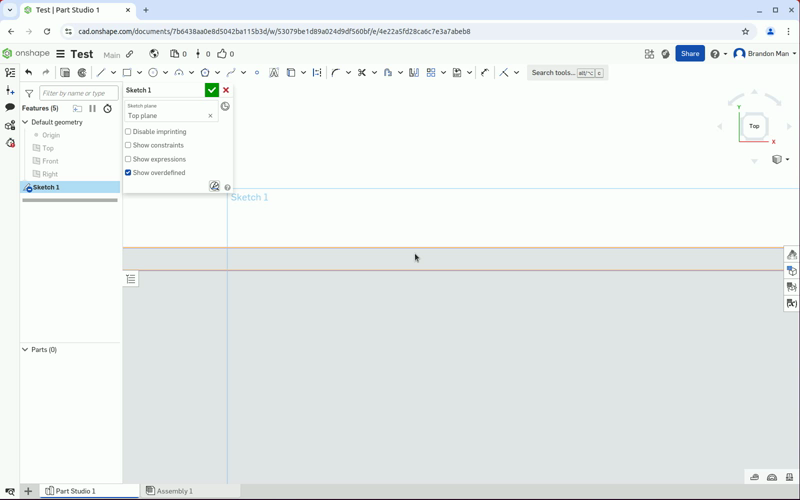
scroll(-6)
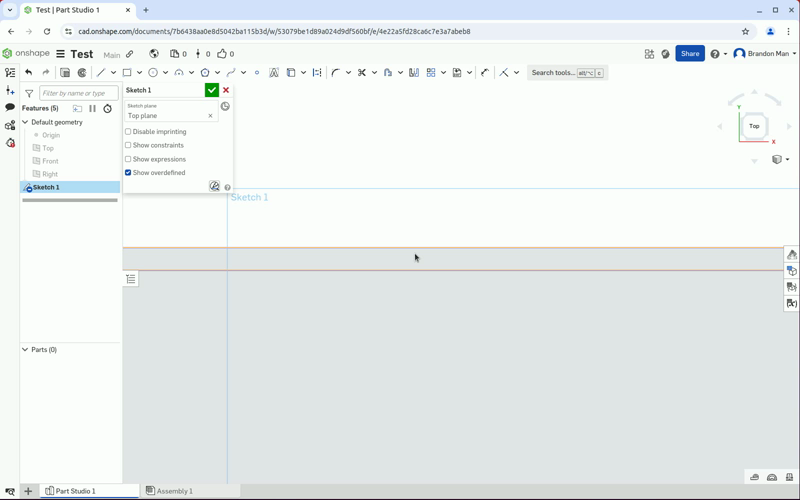
scroll(-6)
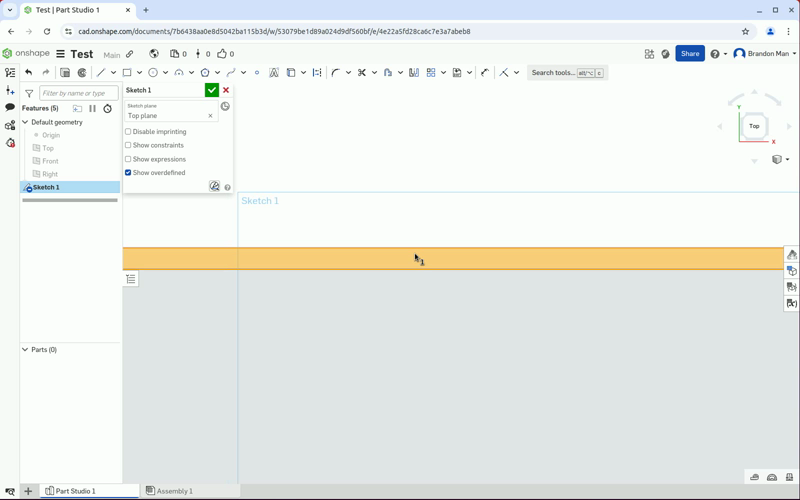
scroll(-6)
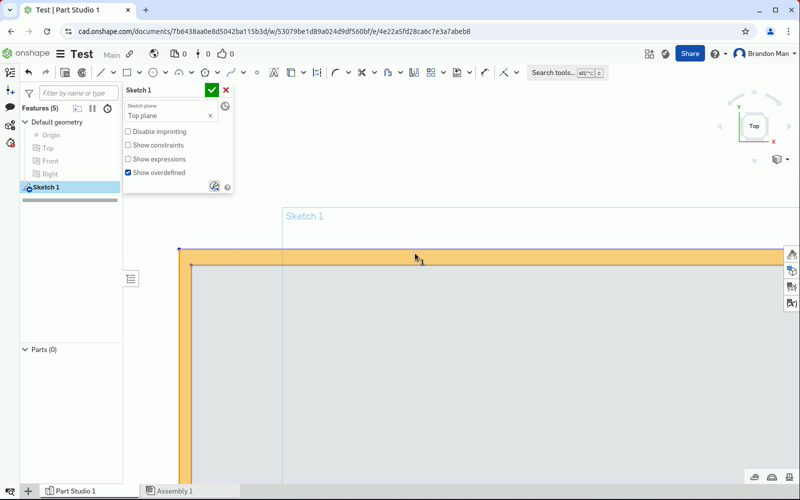
scroll(-6)
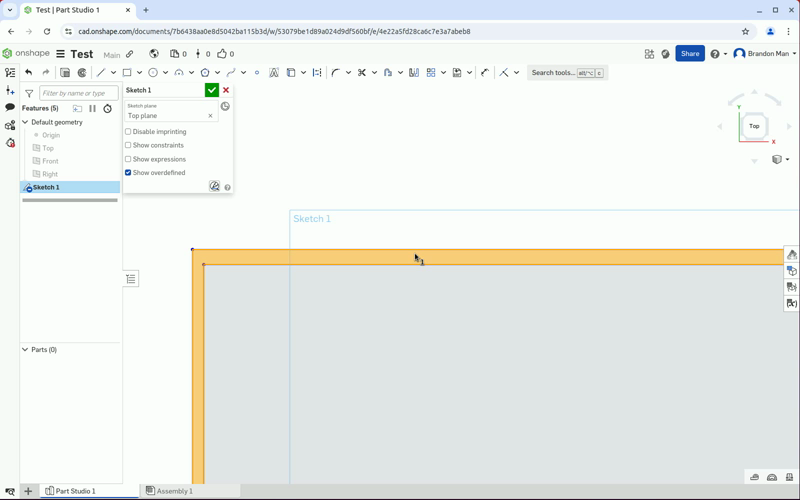
scroll(-6)
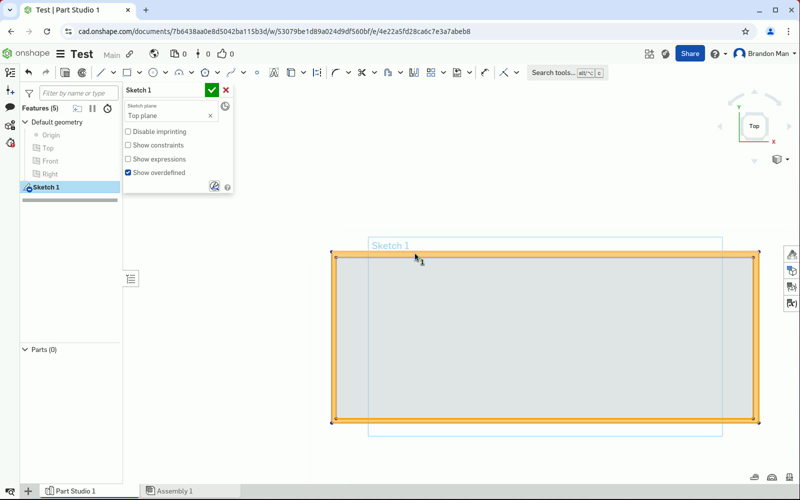
scroll(-6)
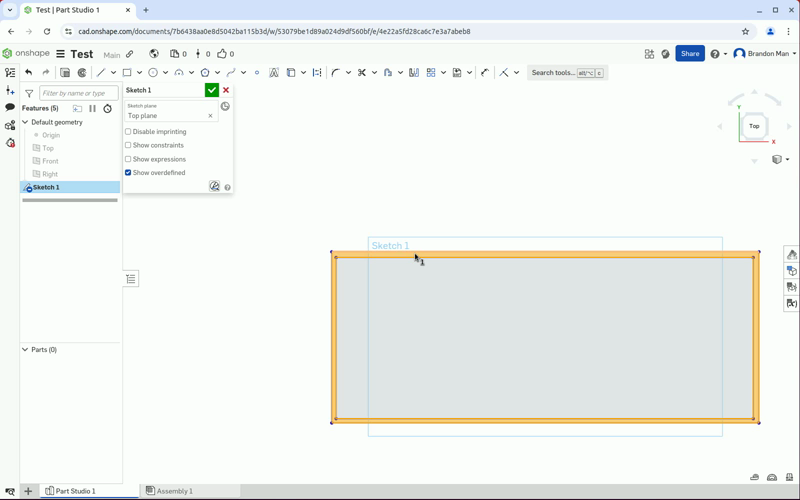
scroll(-6)
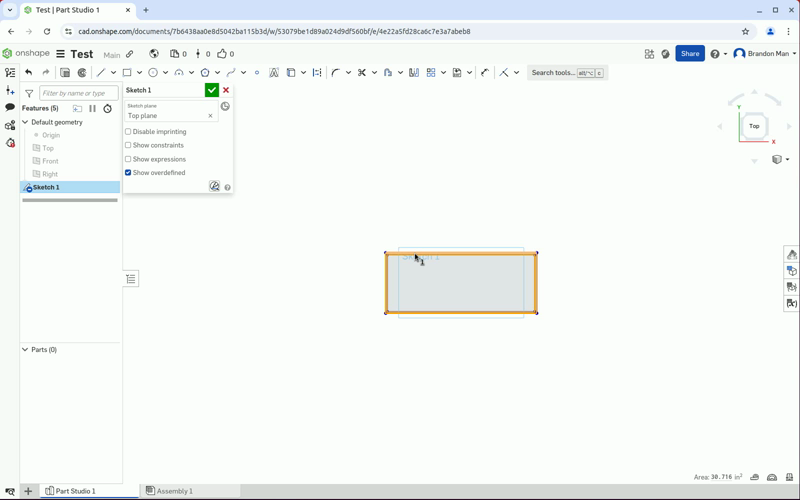
mouse_move(73, 352)
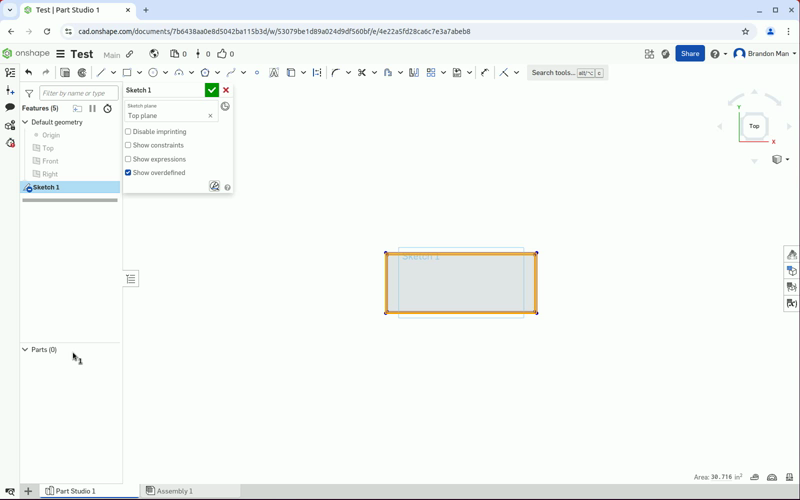
key(shift+y)
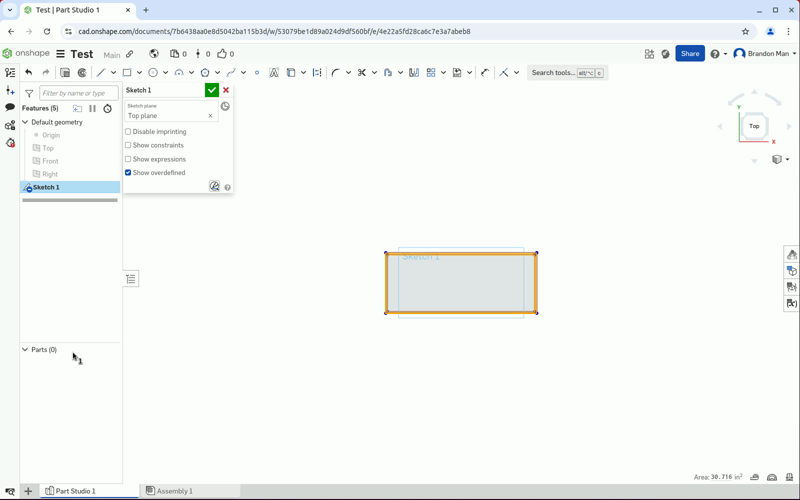
key(shift+e)
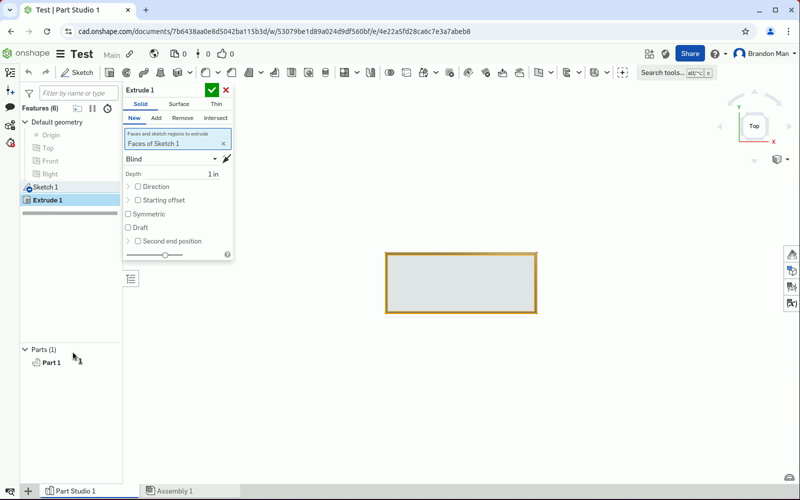
mouse_move(143, 106)
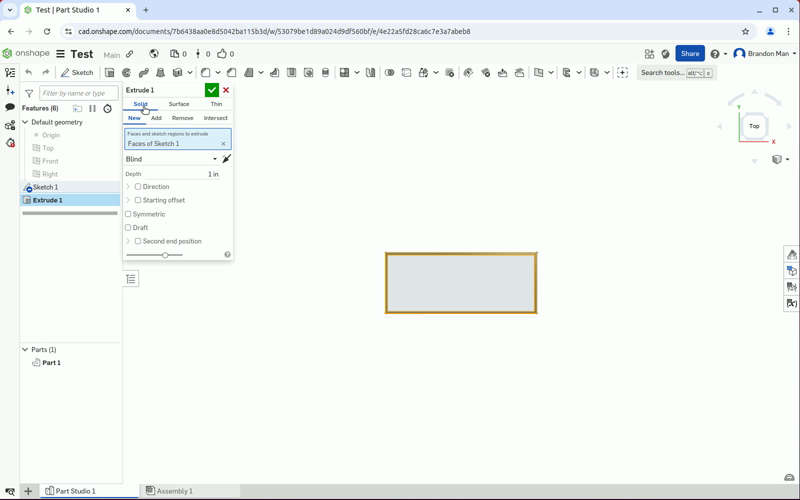
click(143, 106)
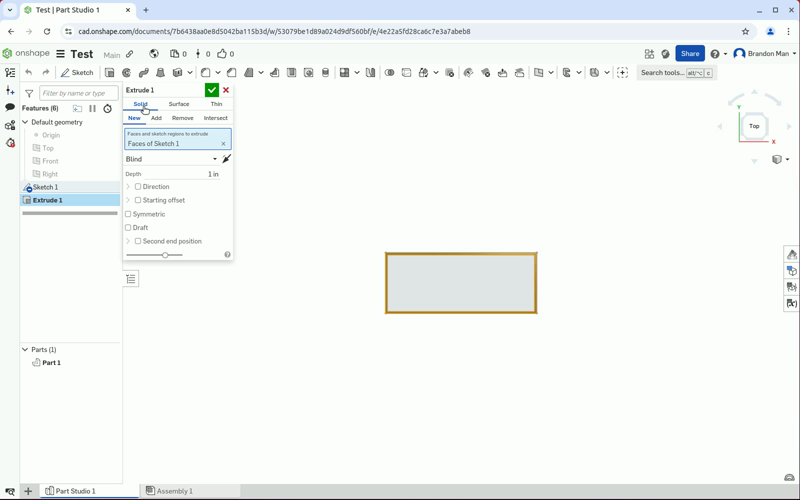
mouse_move(137, 120)
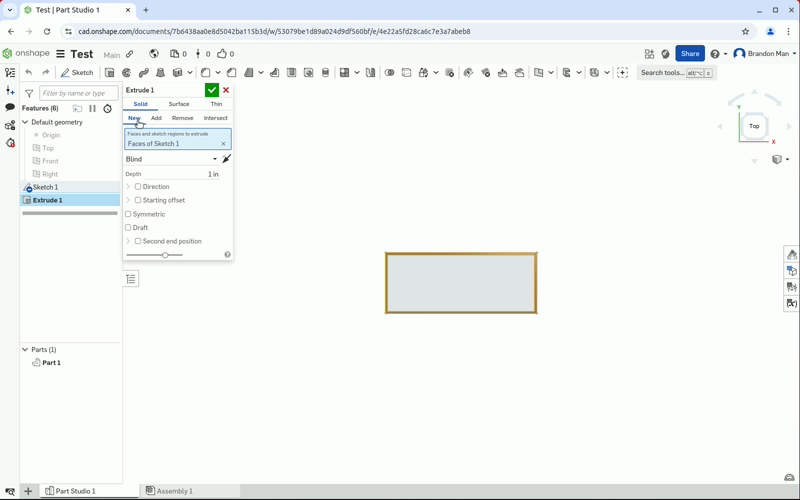
click(137, 120)
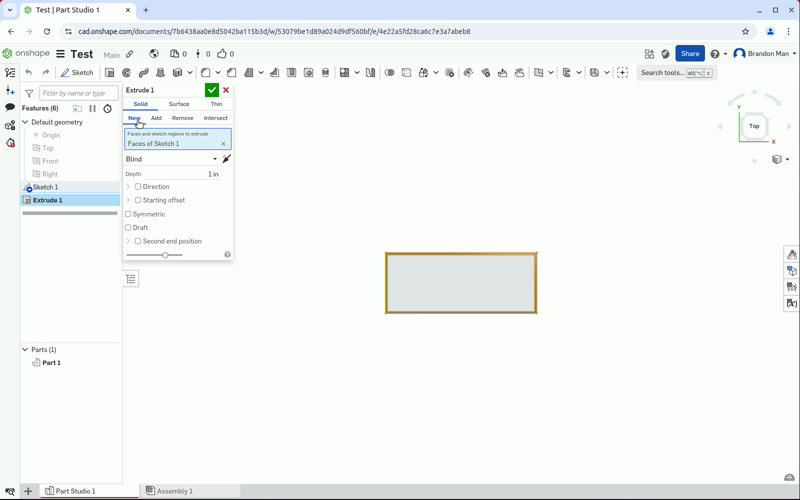
key(tab, 4)
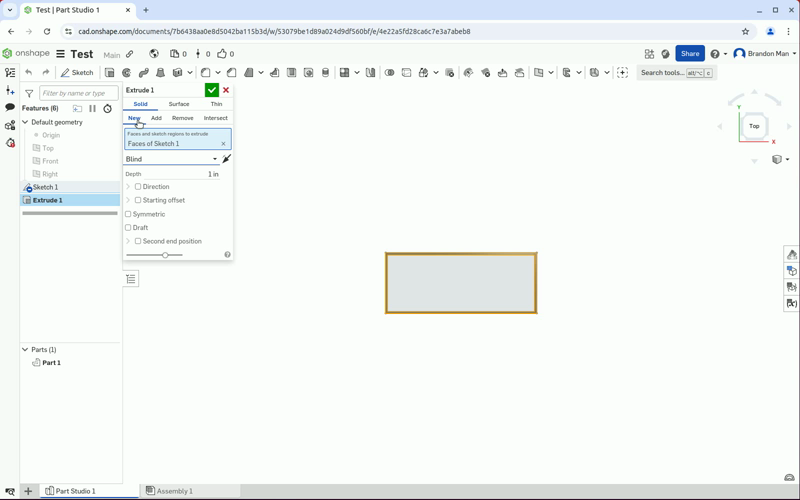
text(0.241)
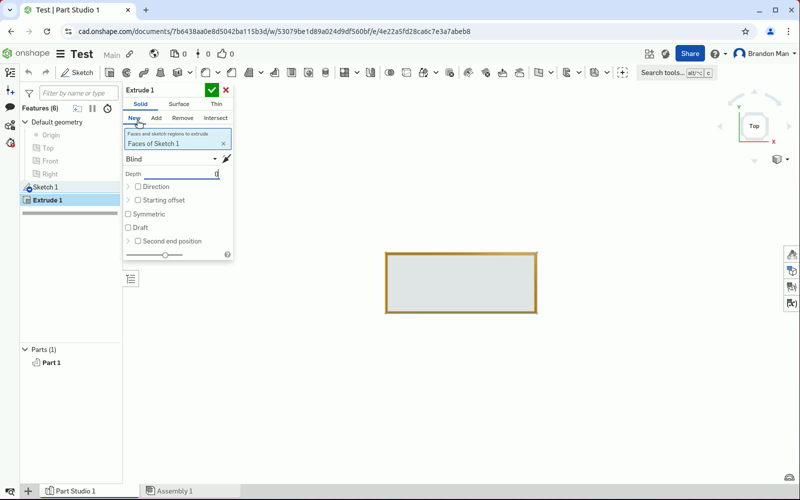
key(enter)
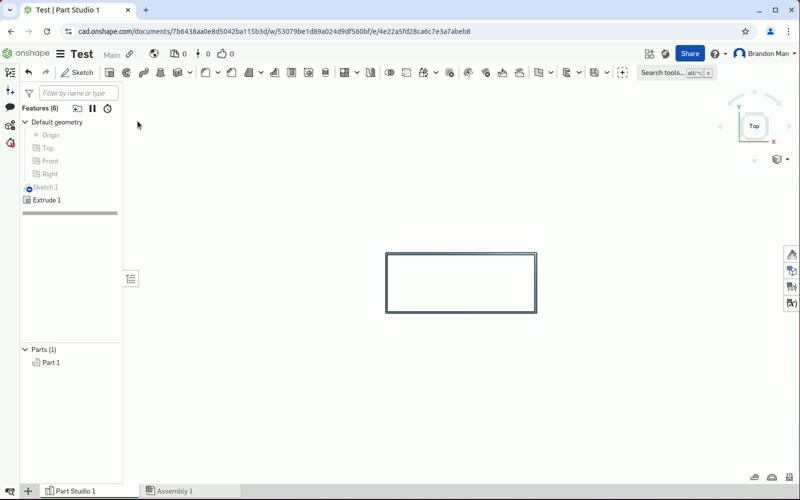
key(shift+h)
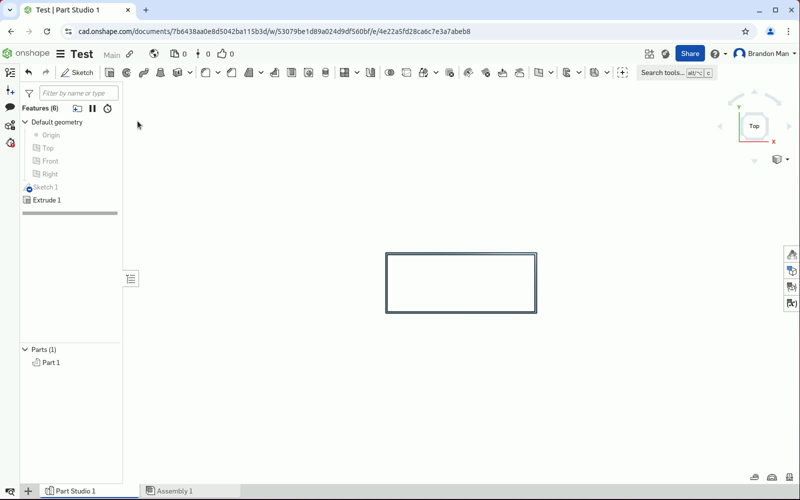
key(shift+h)
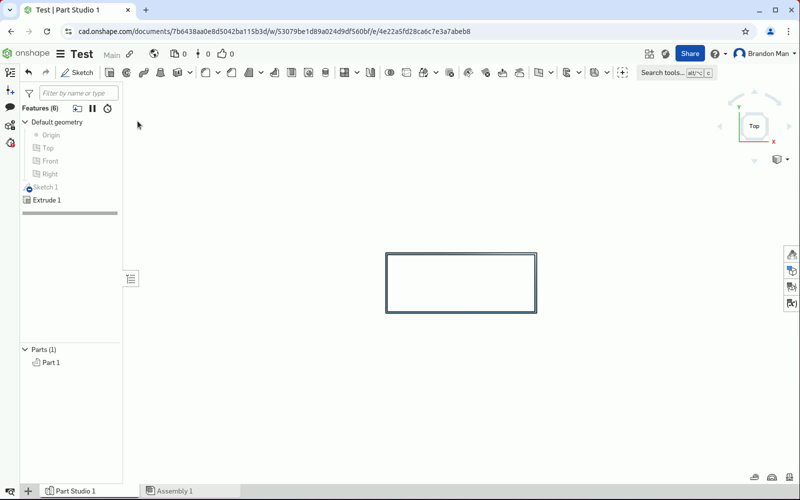
mouse_move(73, 189)
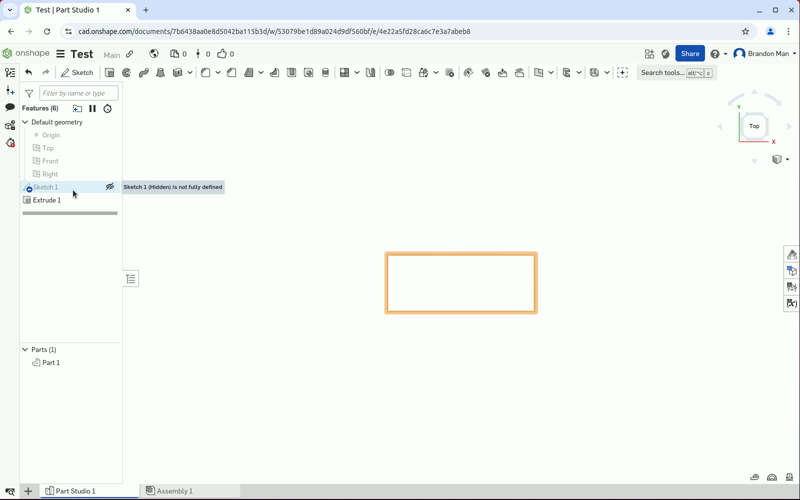
click(73, 189)
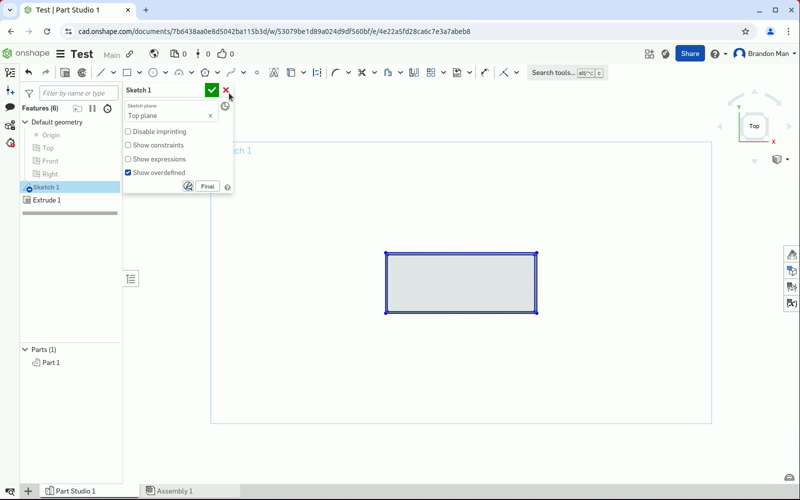
mouse_move(229, 92)
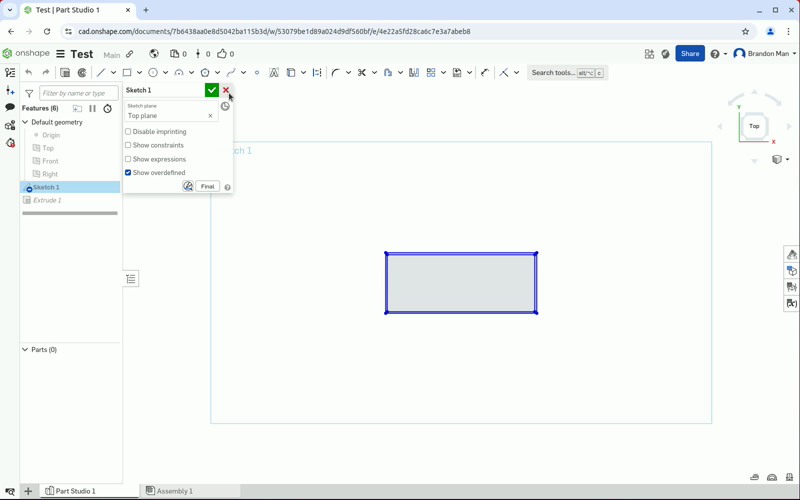
click(229, 92)
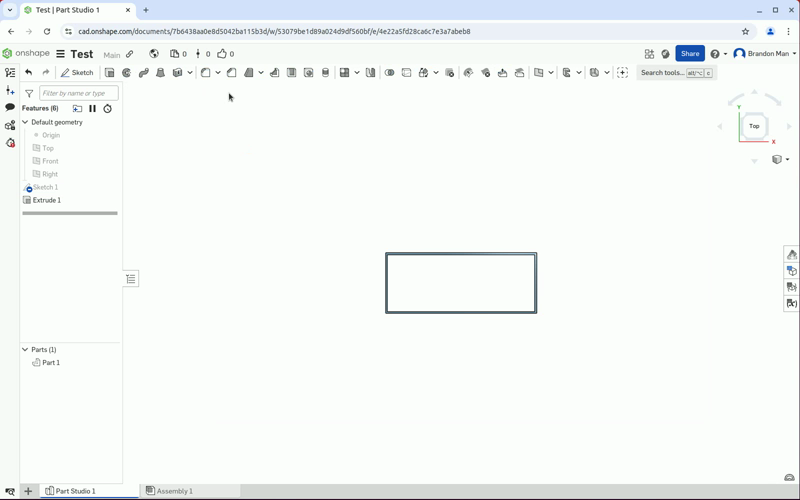
mouse_move(541, 75)
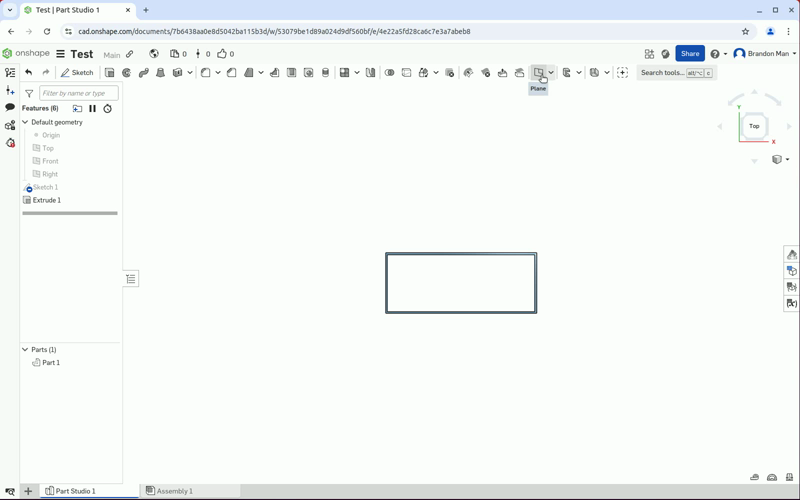
click(541, 75)
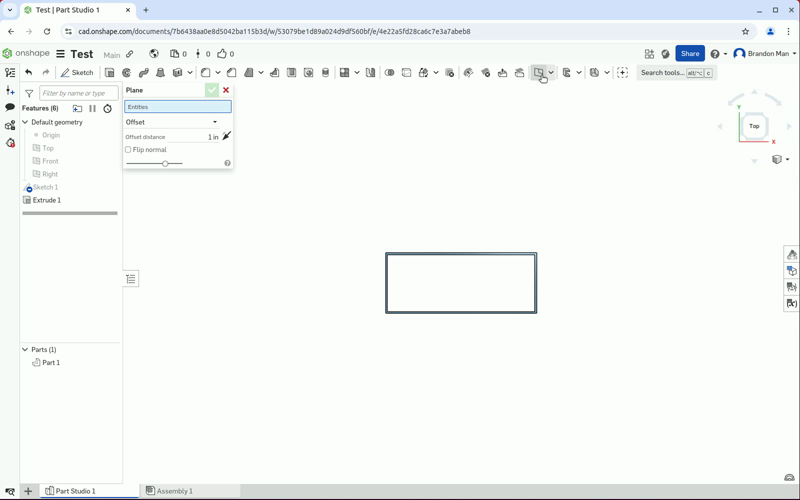
mouse_move(73, 150)
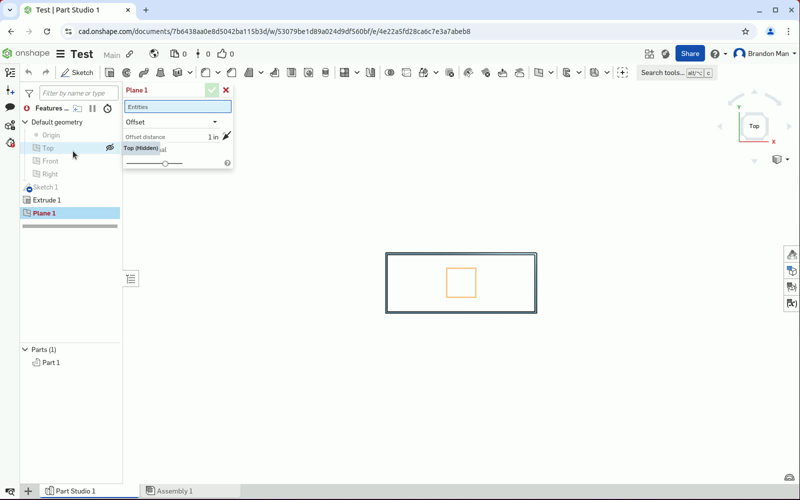
click(73, 150)
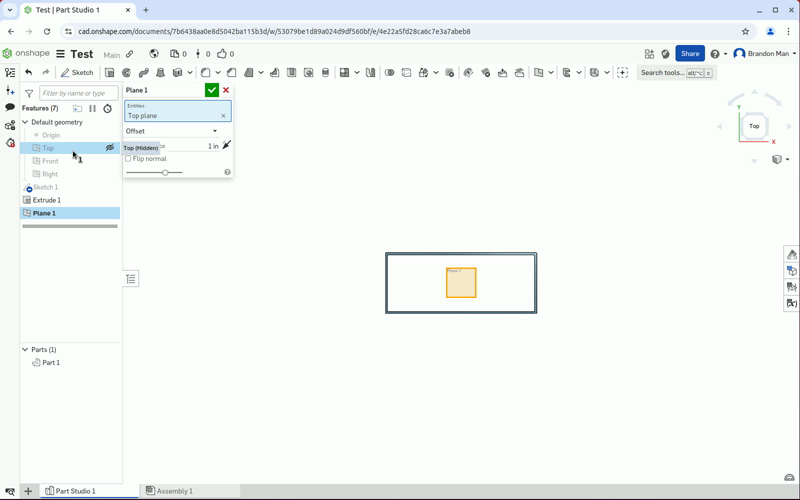
key(tab, 2)
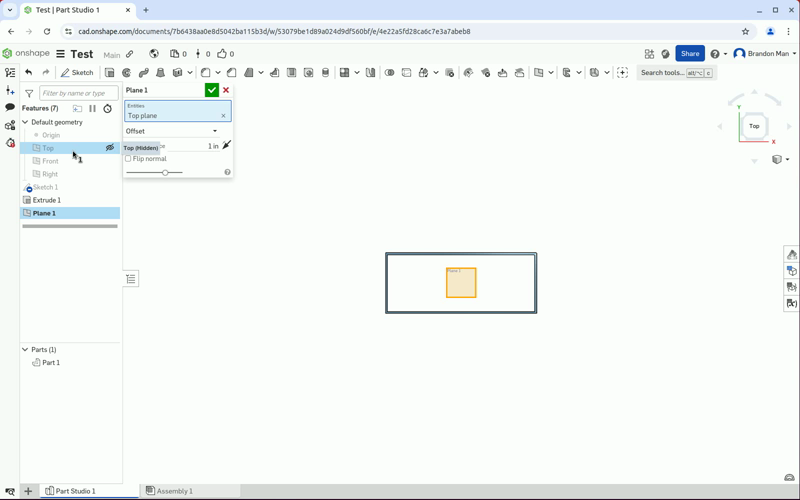
text(0.246)
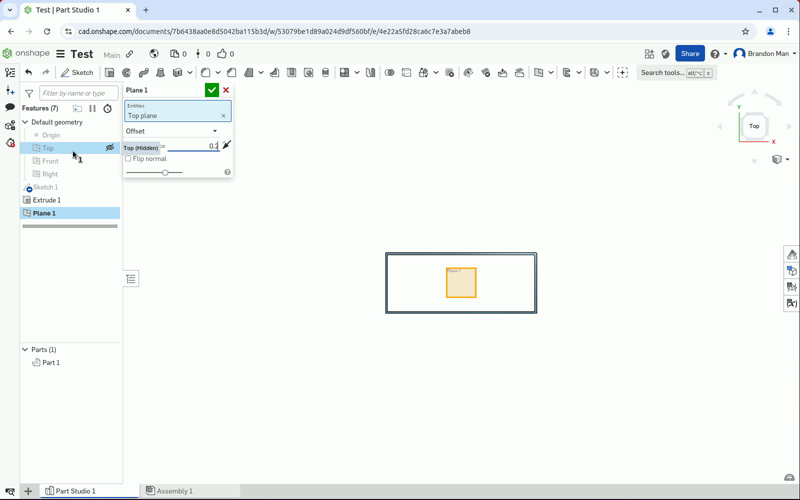
key(enter, 2)
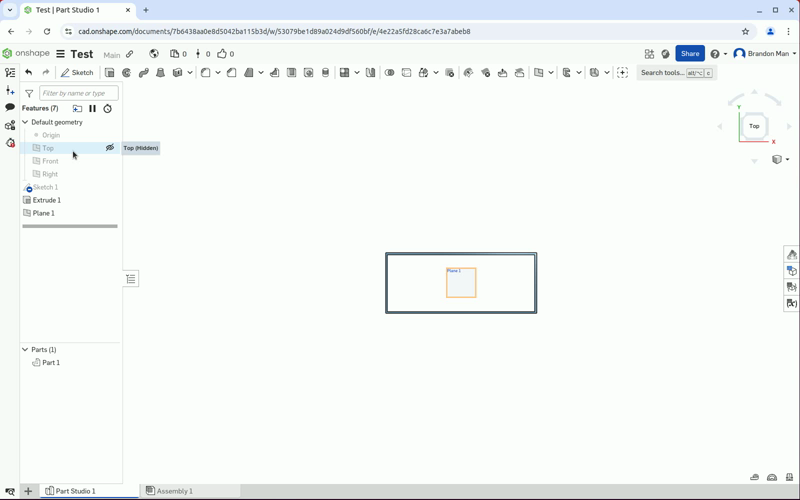
key(shift+s)
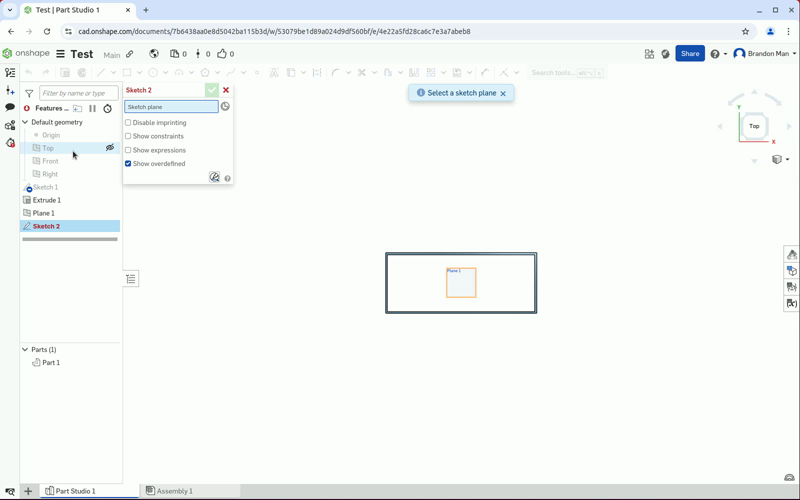
mouse_move(73, 215)
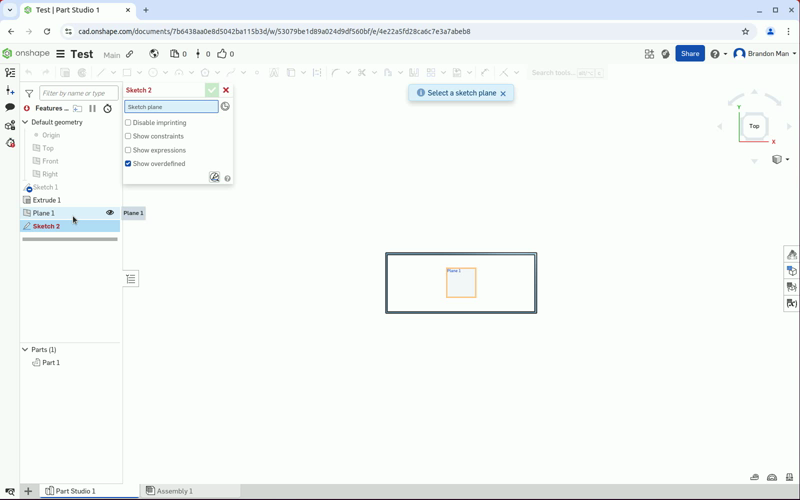
click(73, 215)
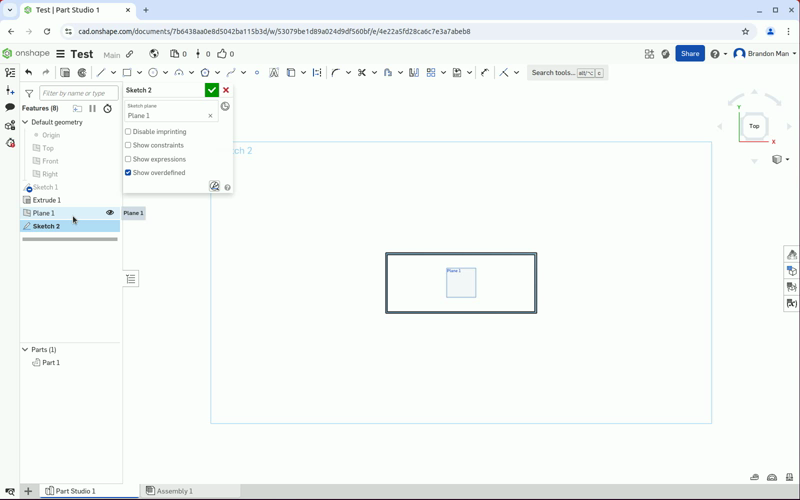
mouse_move(73, 352)
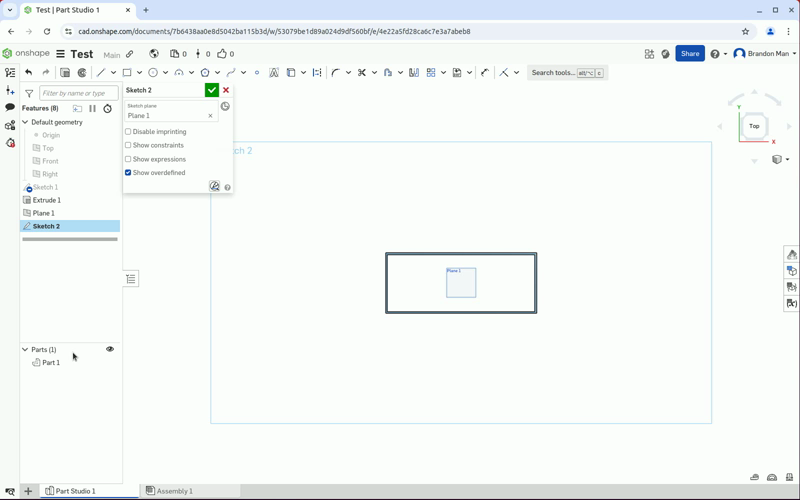
key(y)
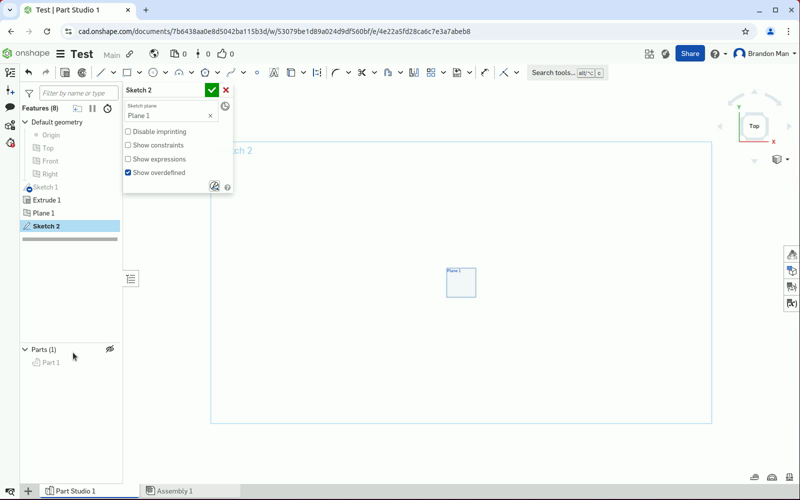
key(l)
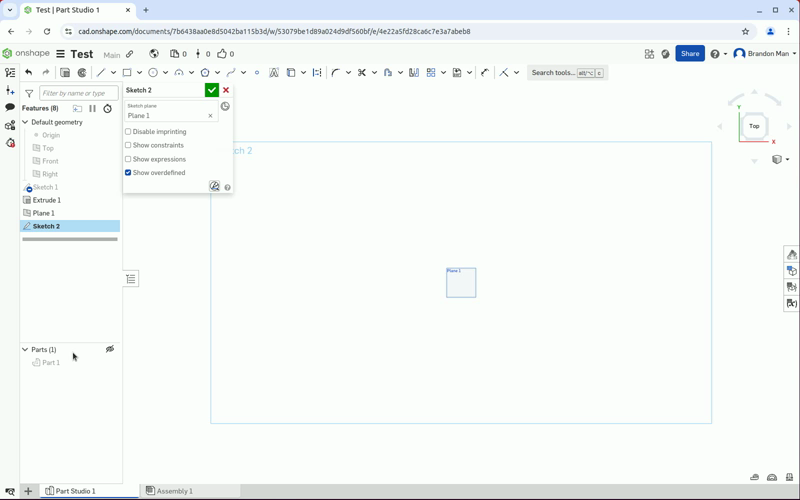
key_down(shift)
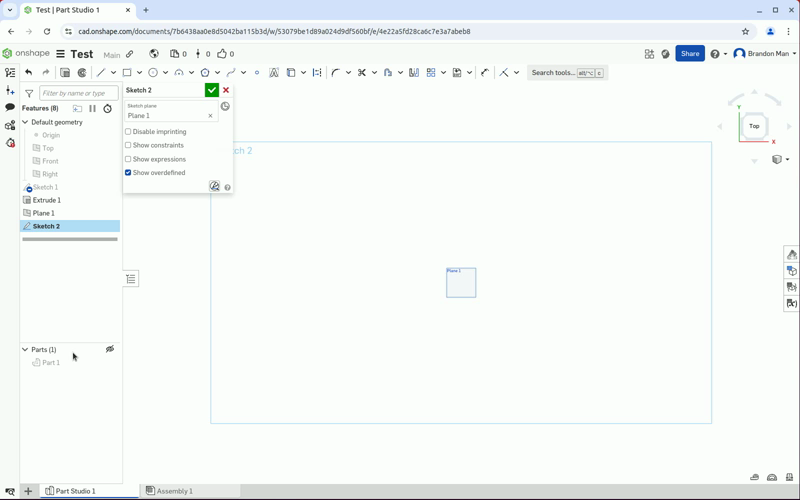
mouse_move(382, 315)
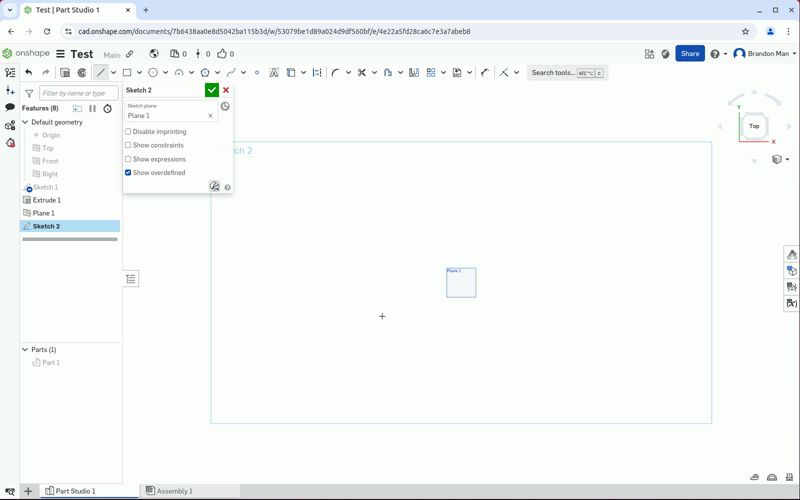
click(382, 315)
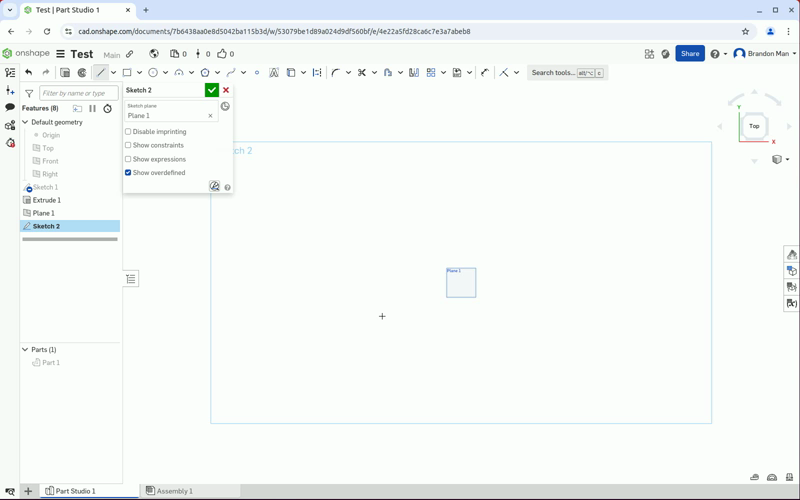
key_up(shift)
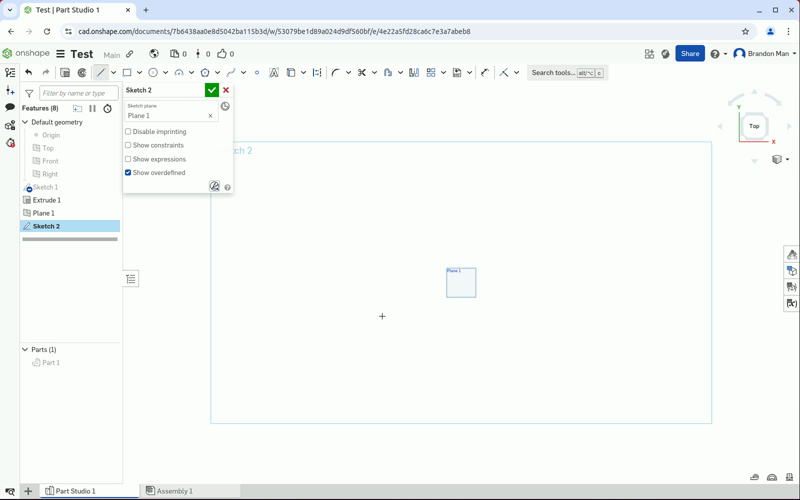
key_down(shift)
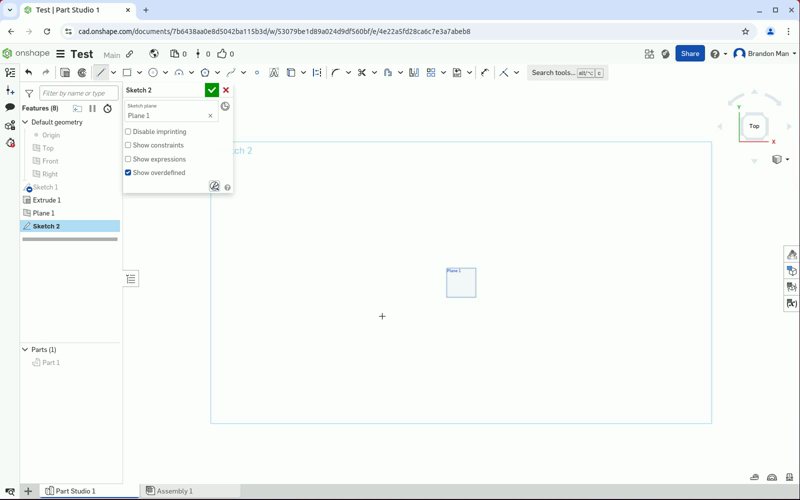
mouse_move(538, 315)
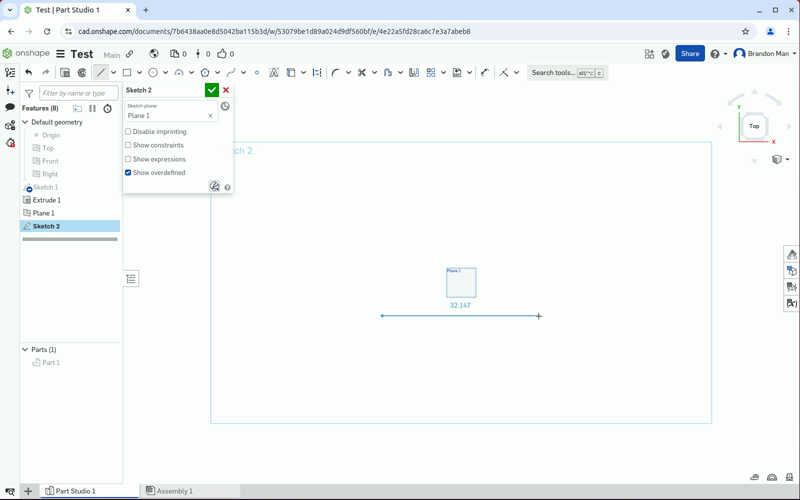
click(538, 315)
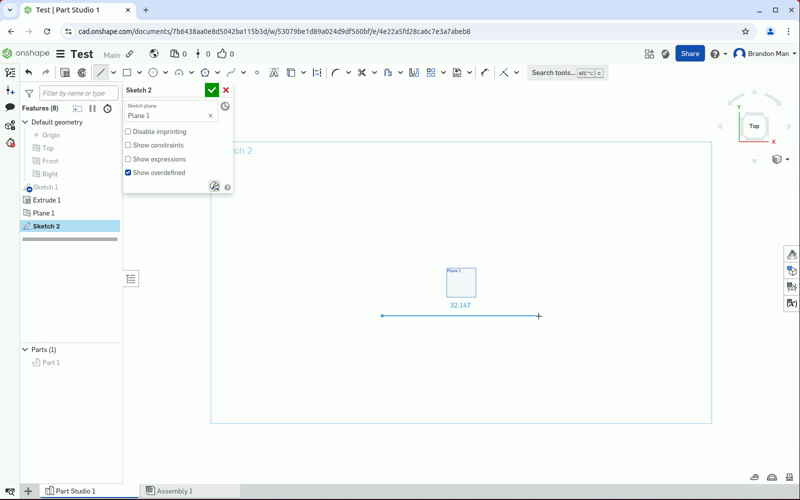
key_up(shift)
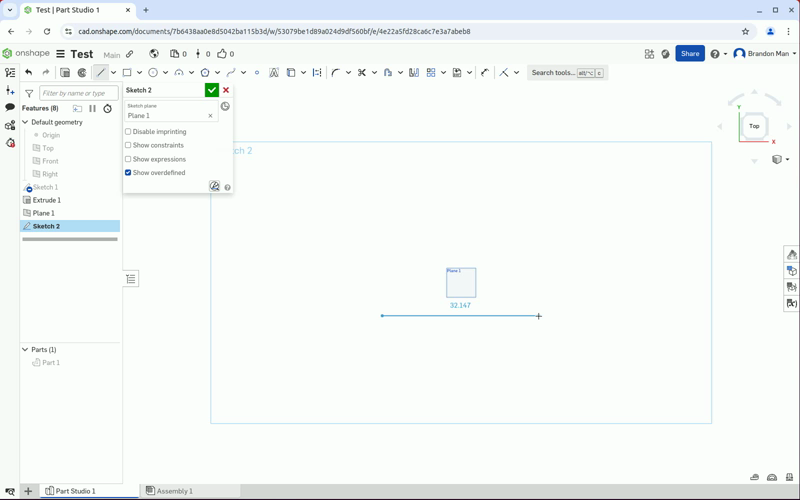
key_down(shift)
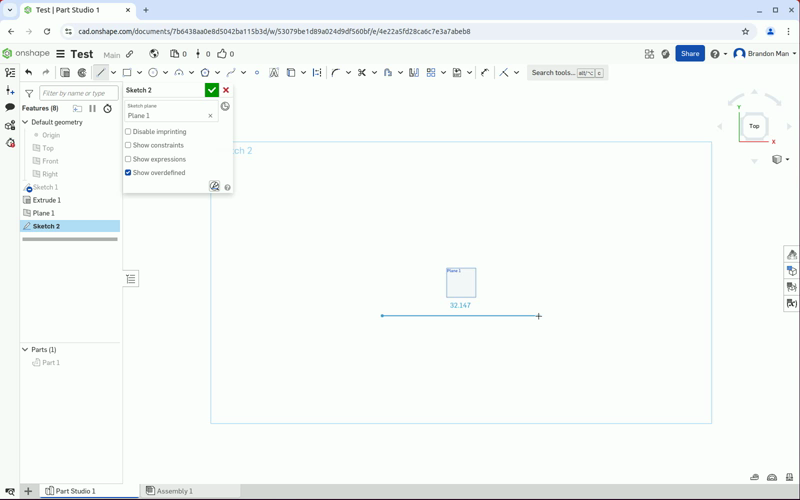
mouse_move(538, 249)
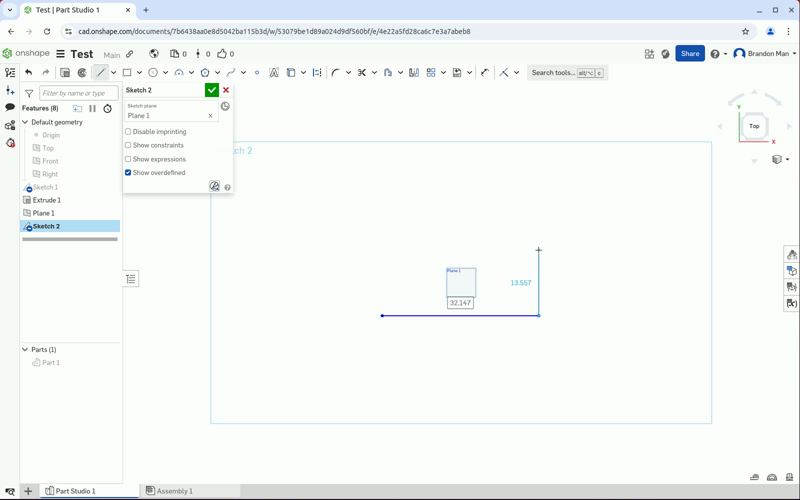
click(538, 249)
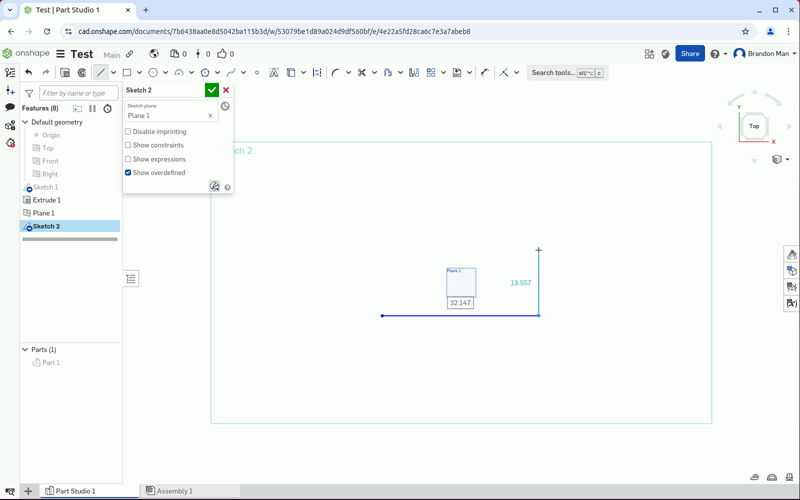
key_up(shift)
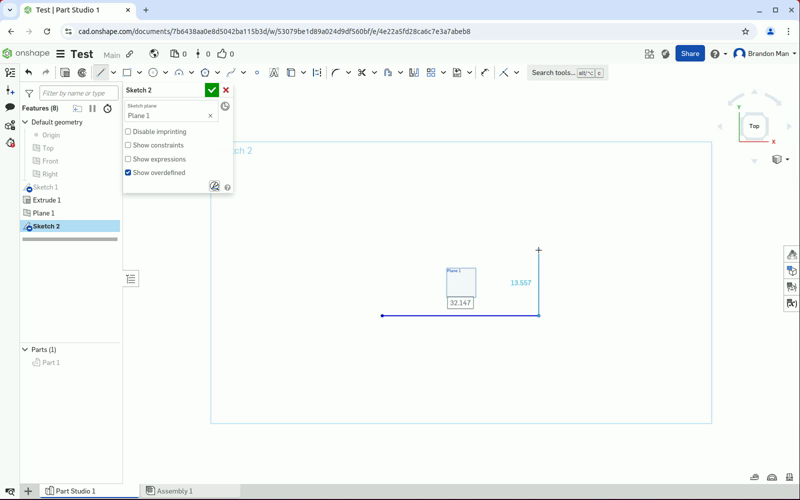
key_down(shift)
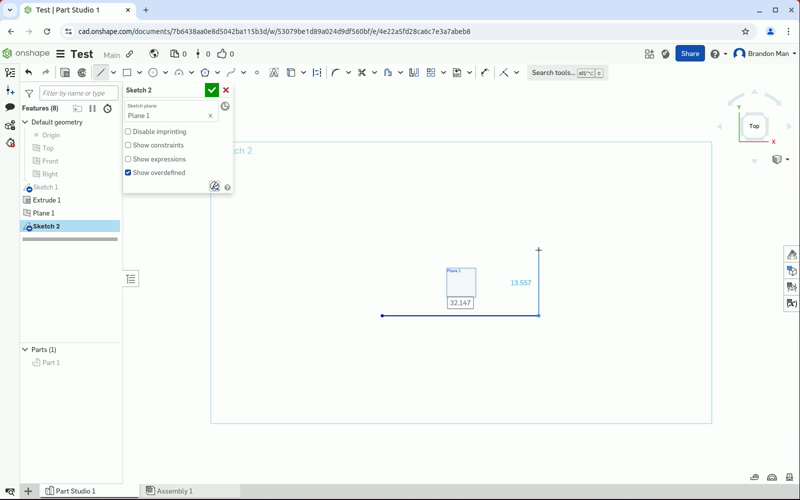
mouse_move(382, 249)
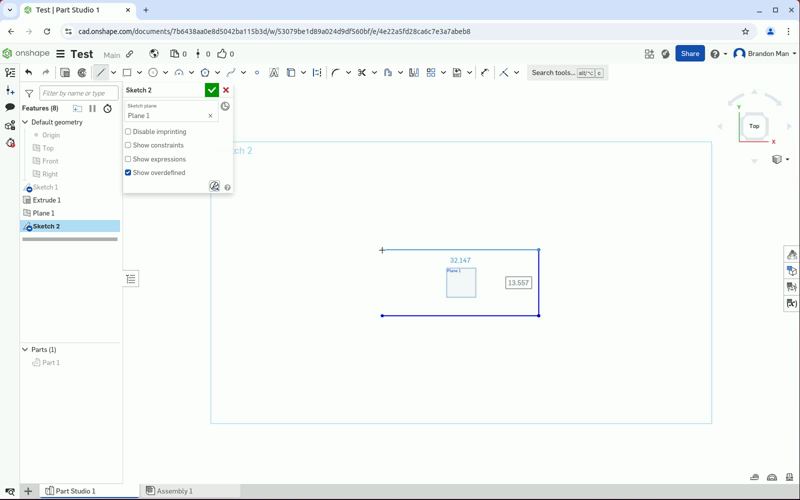
click(382, 249)
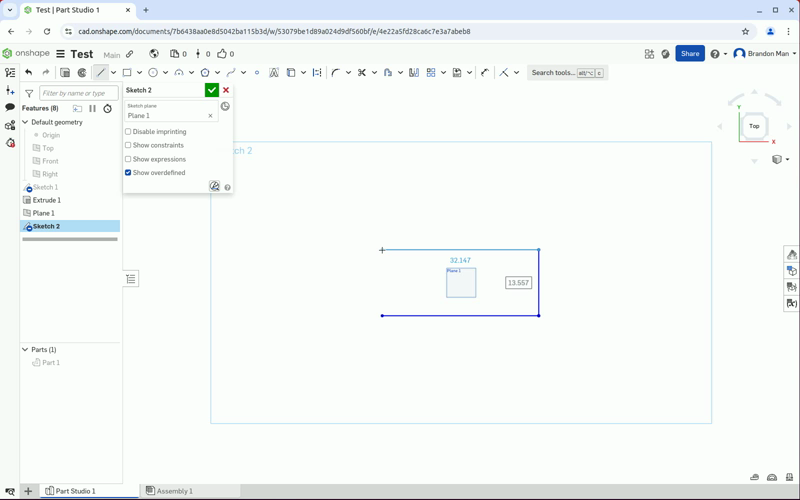
key_up(shift)
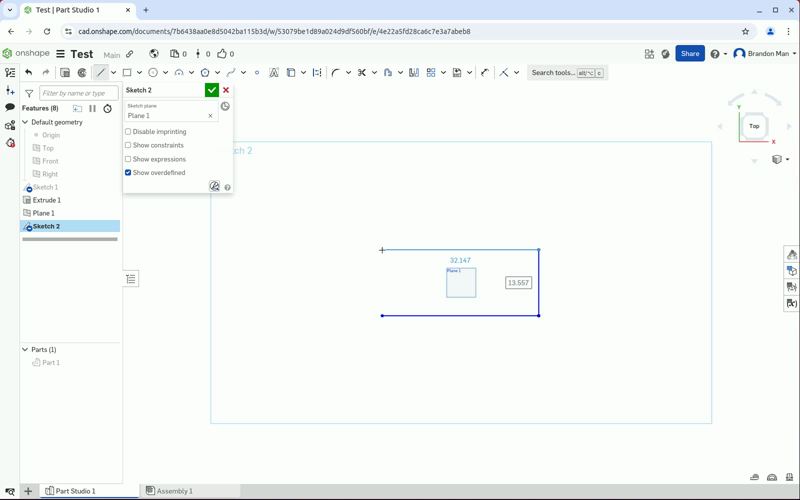
key_down(shift)
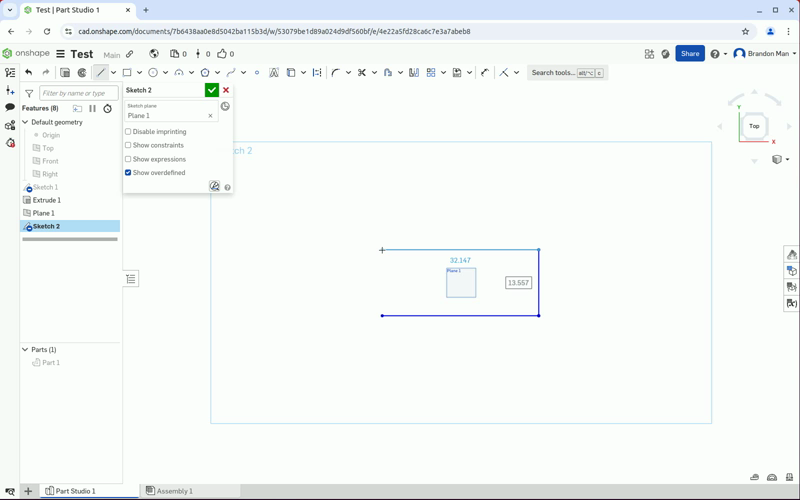
mouse_move(382, 315)
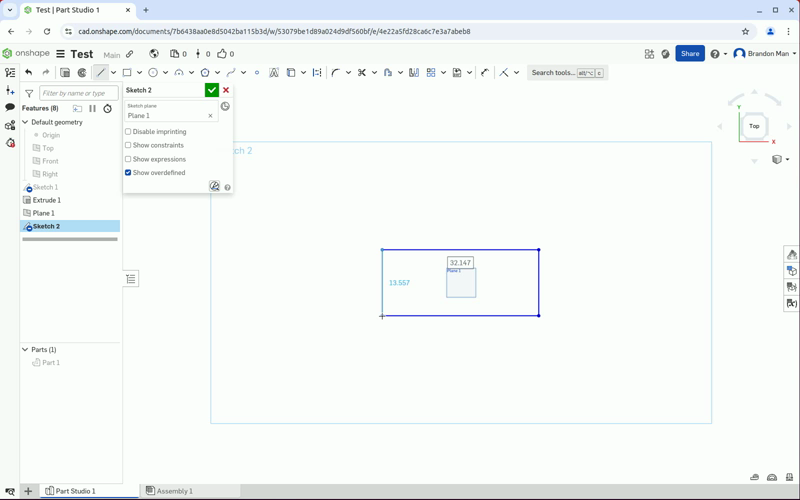
key_up(shift)
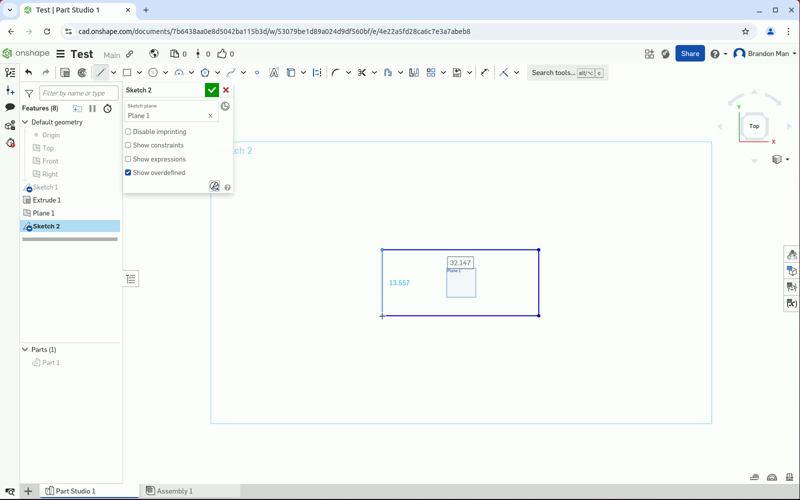
click(382, 315)
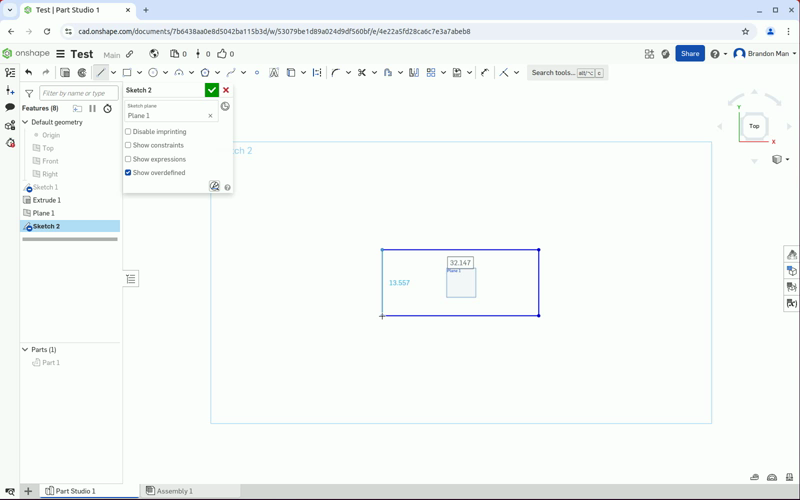
key(esc)
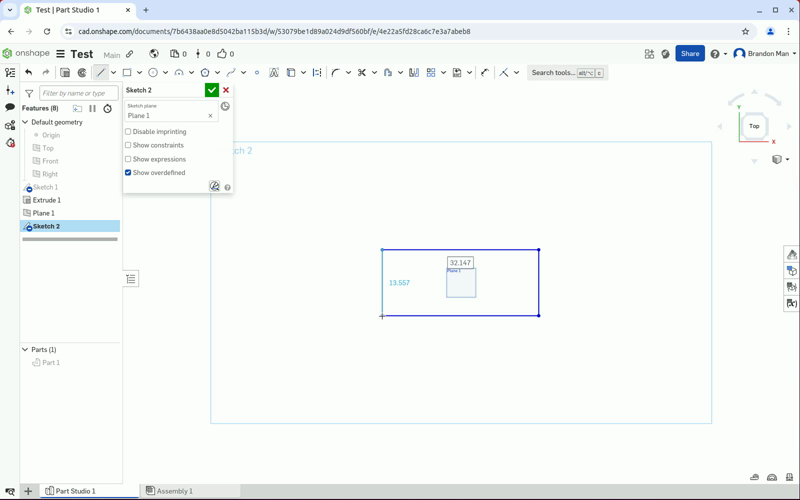
key(l)
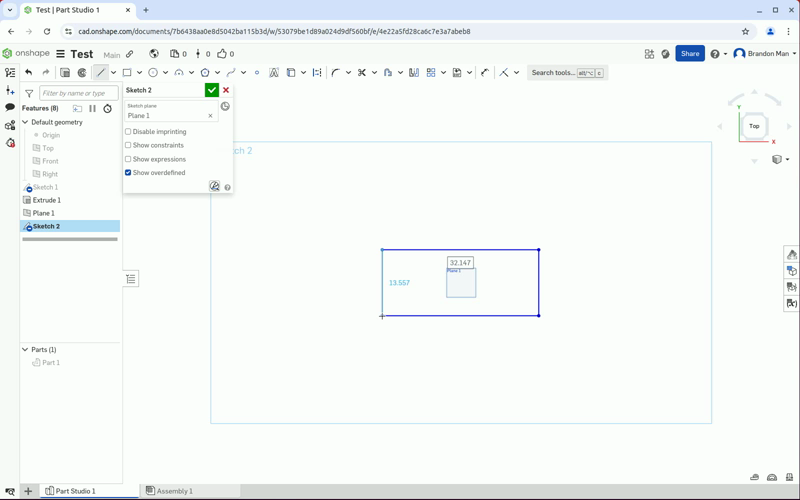
key_down(shift)
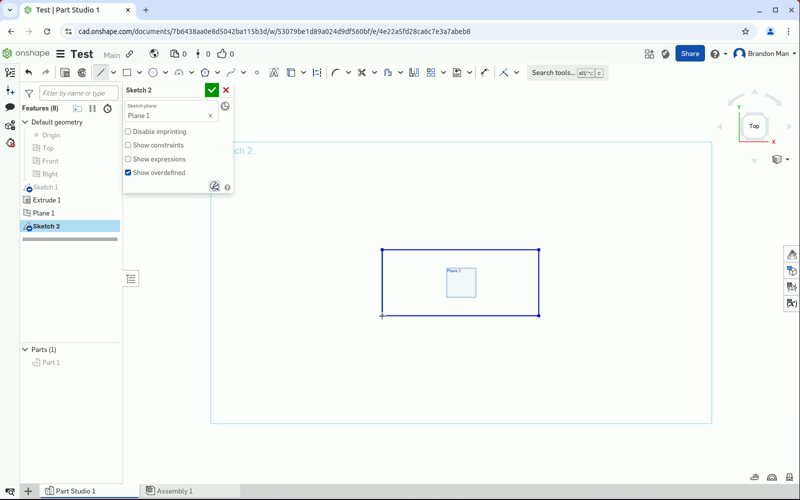
mouse_move(385, 312)
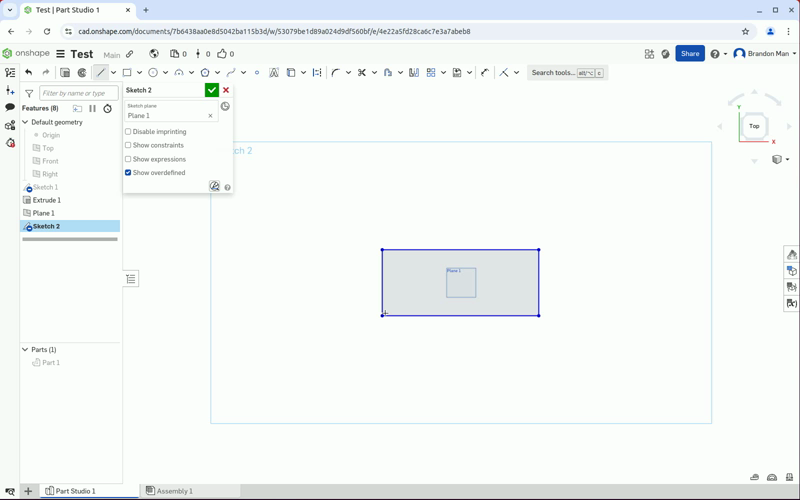
scroll(6)
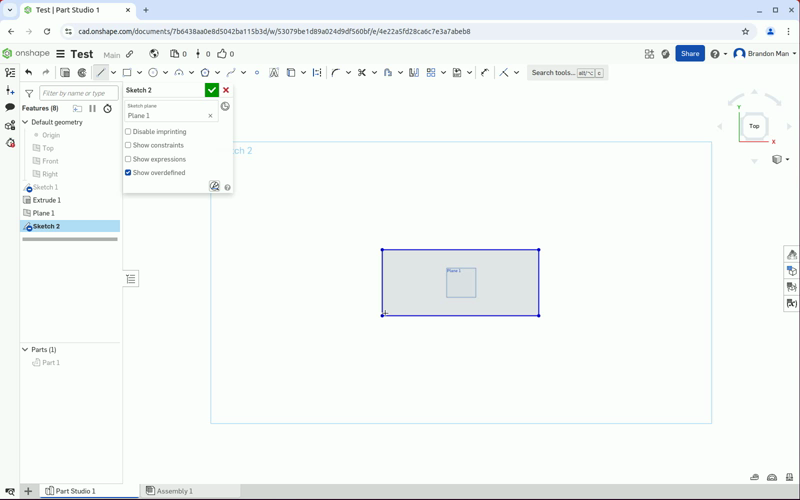
scroll(6)
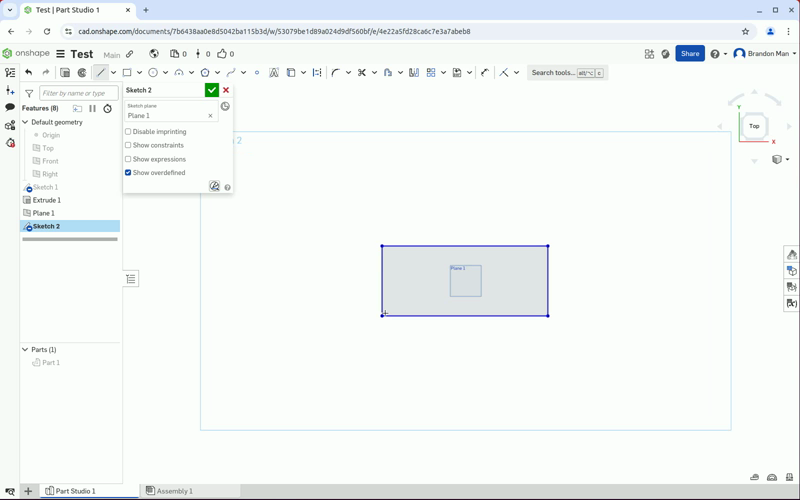
scroll(6)
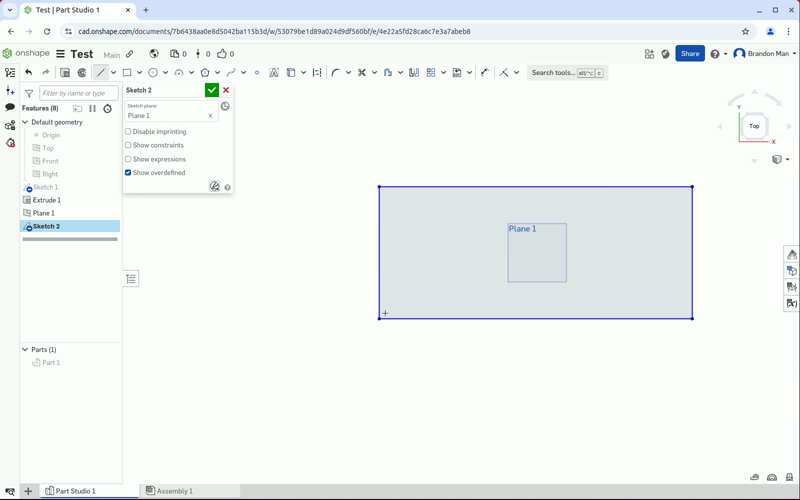
scroll(6)
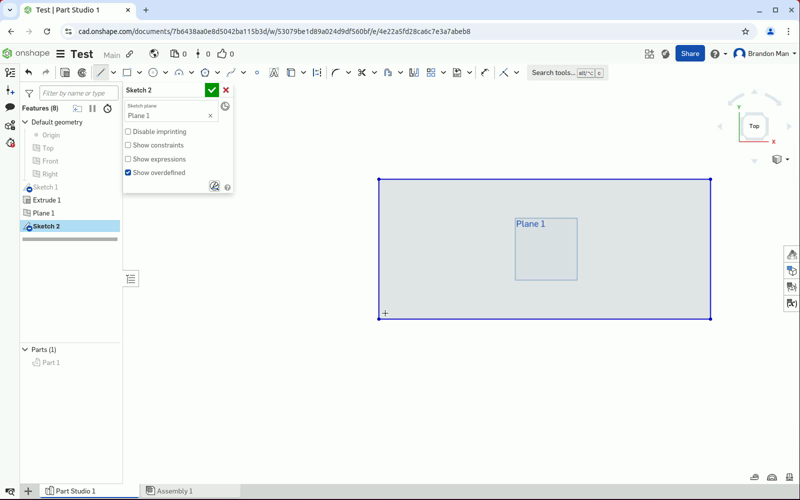
scroll(6)
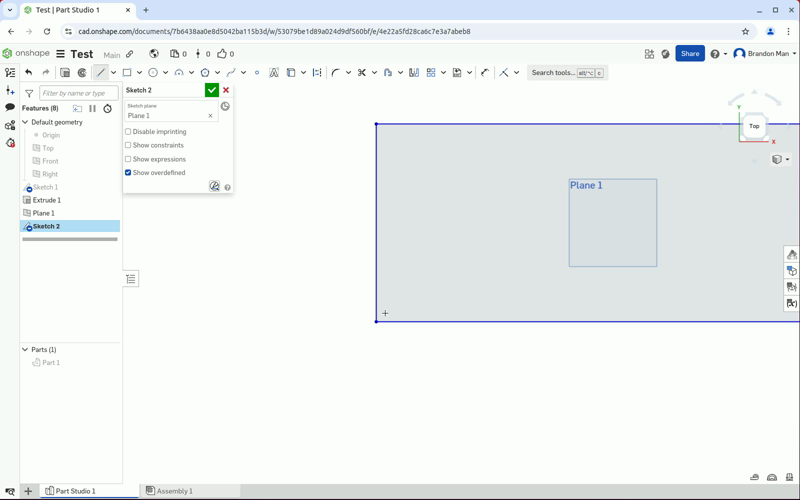
scroll(6)
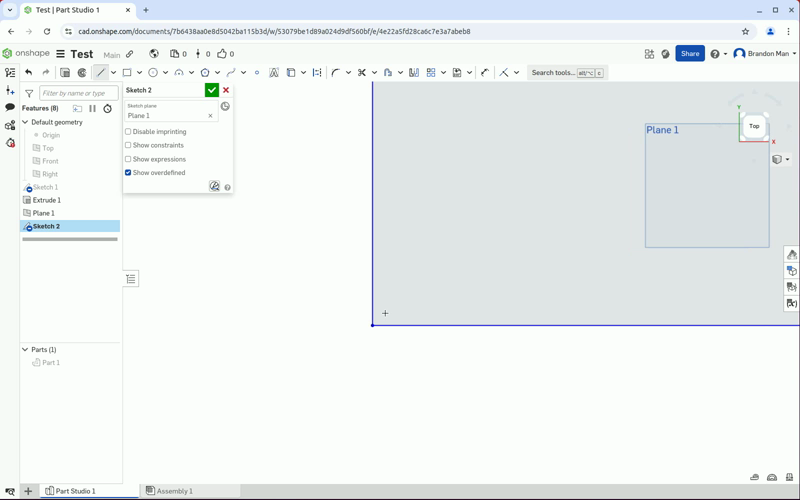
scroll(6)
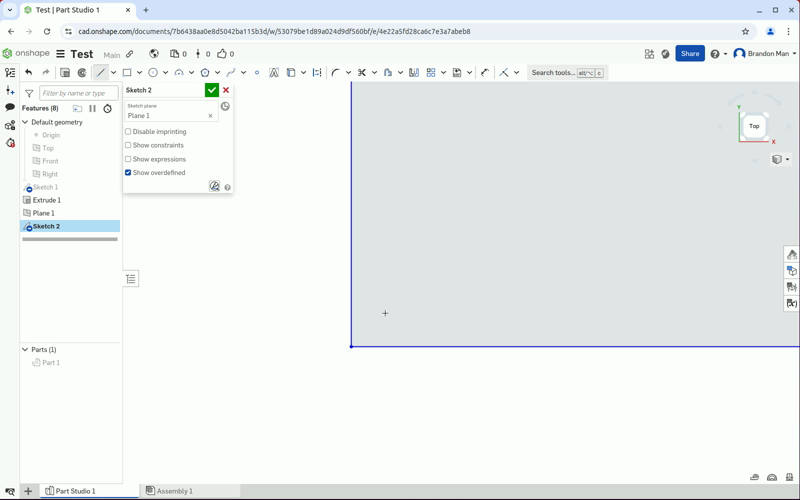
click(385, 312)
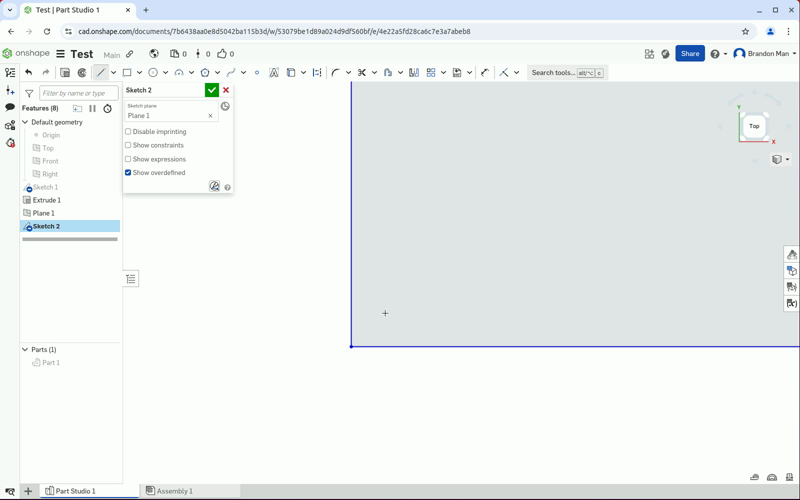
scroll(-6)
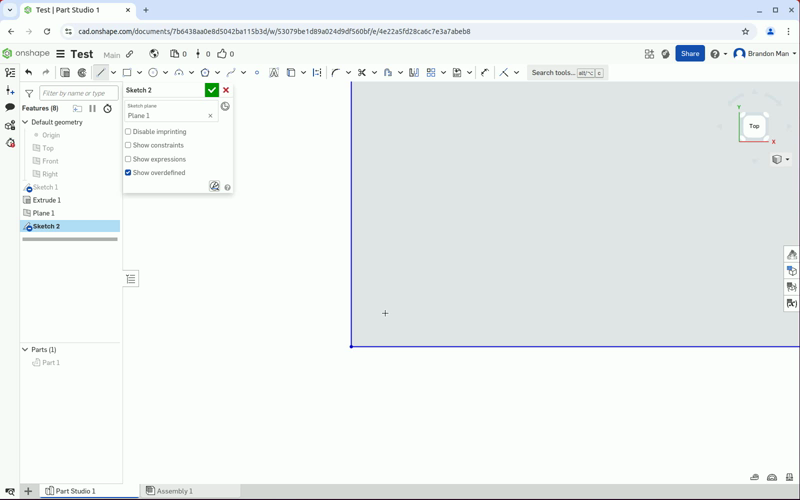
scroll(-6)
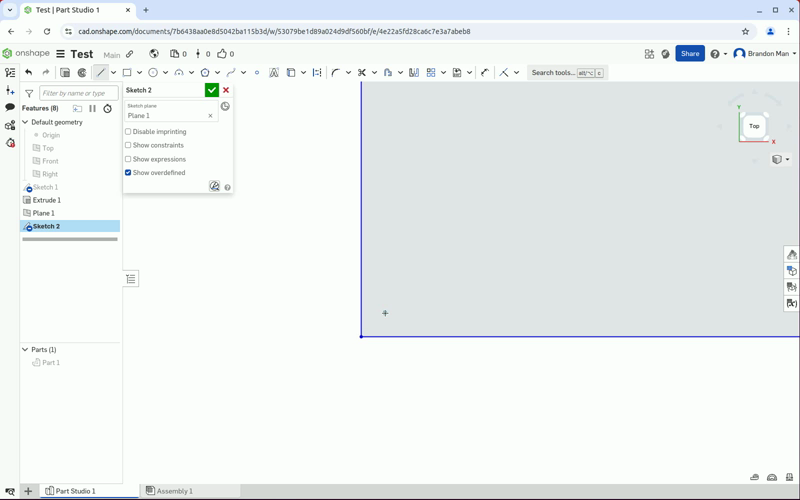
scroll(-6)
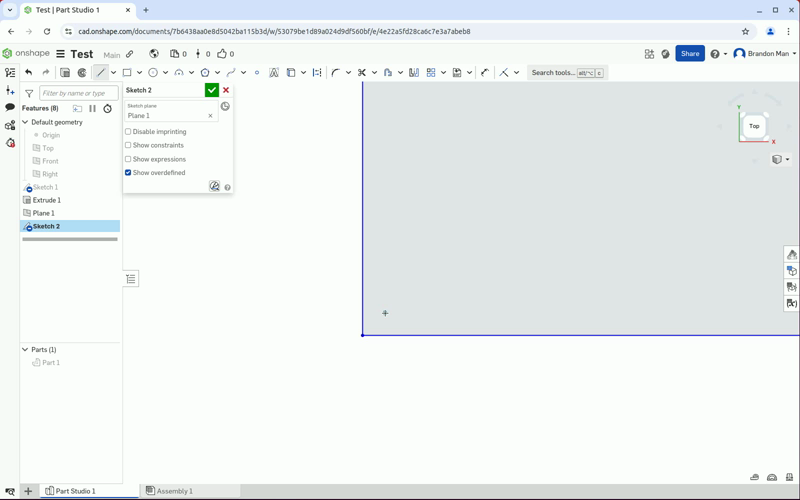
scroll(-6)
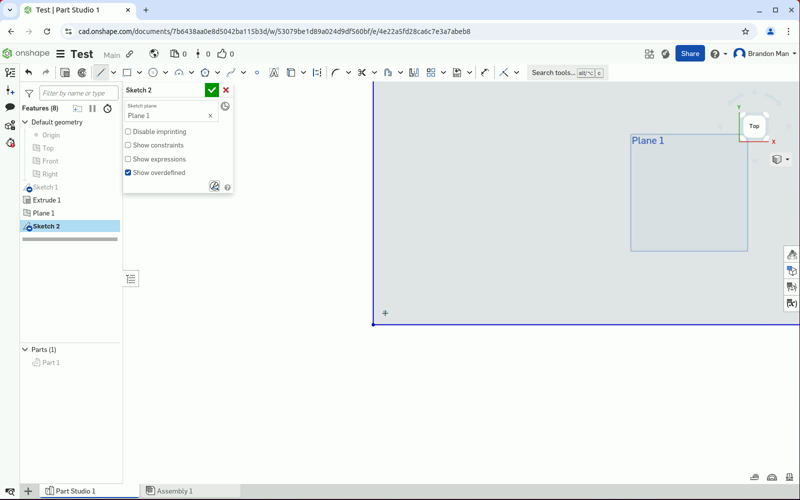
scroll(-6)
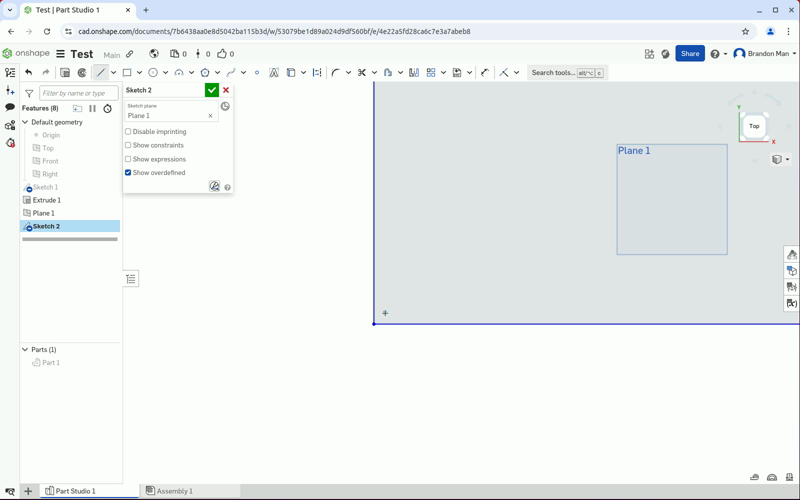
scroll(-6)
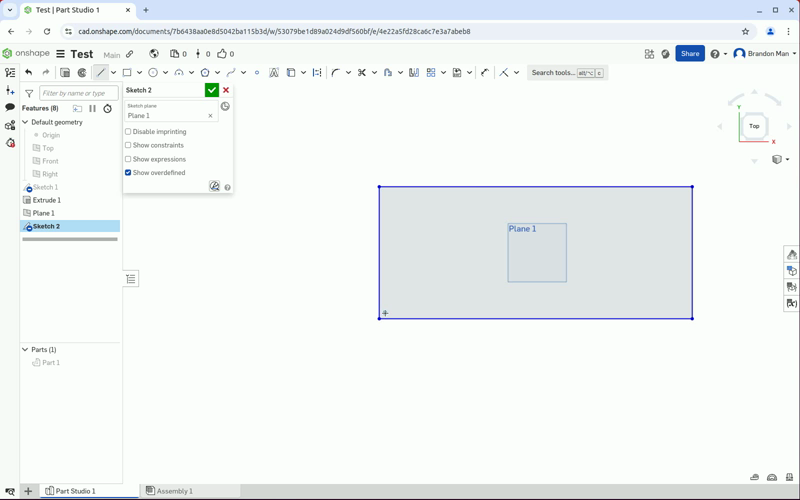
scroll(-6)
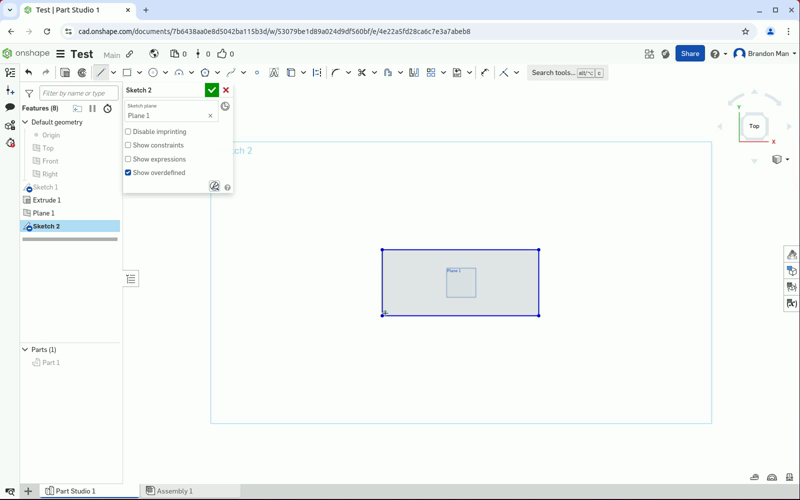
key_up(shift)
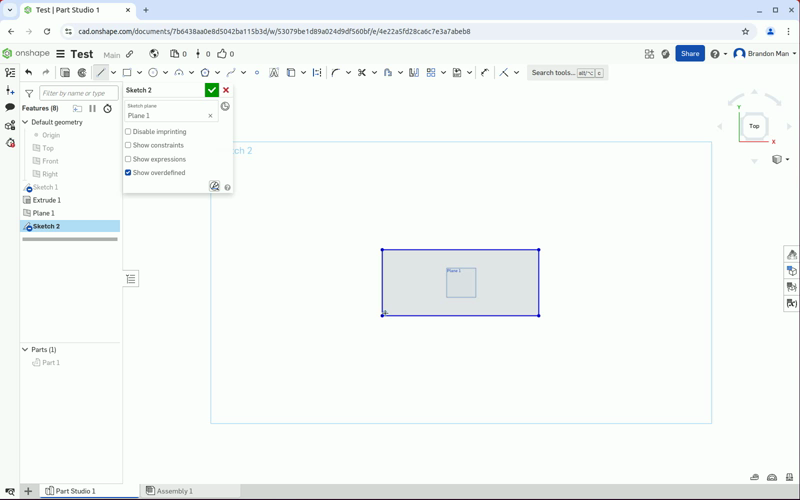
key_down(shift)
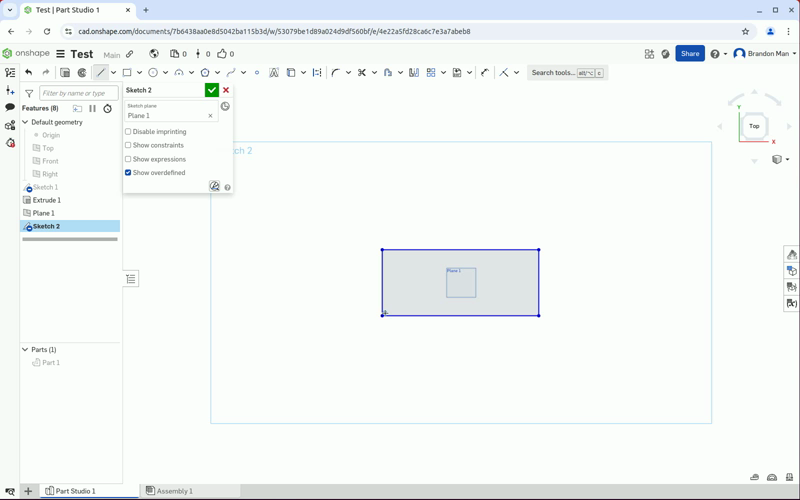
mouse_move(535, 312)
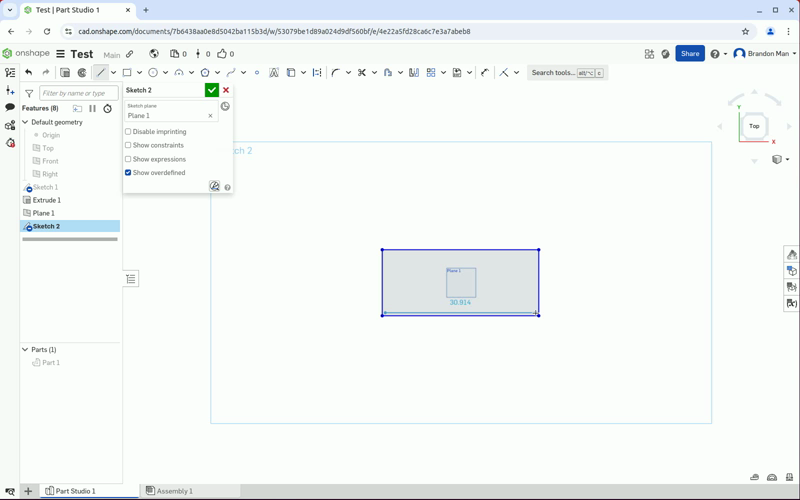
scroll(6)
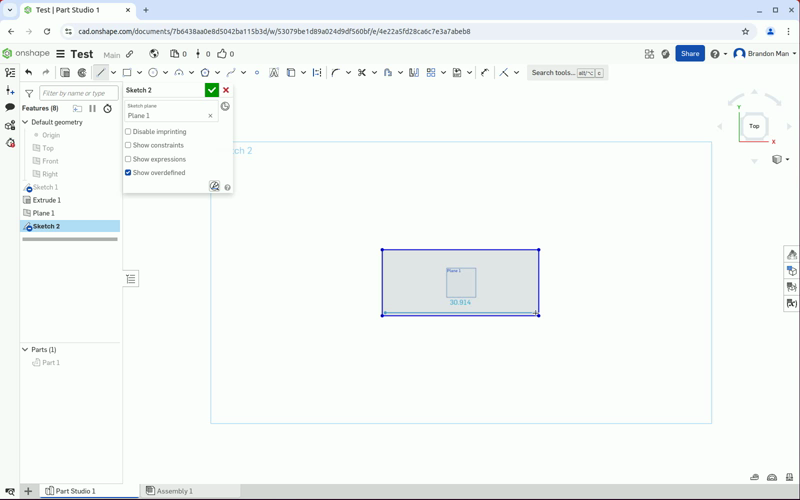
scroll(6)
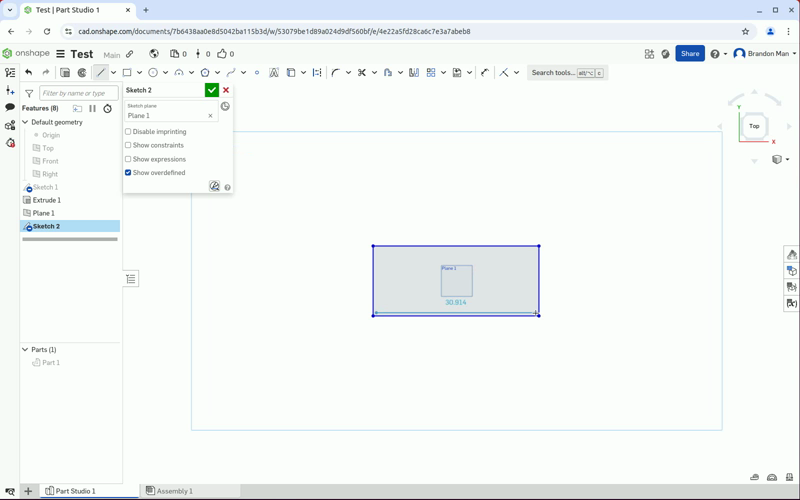
scroll(6)
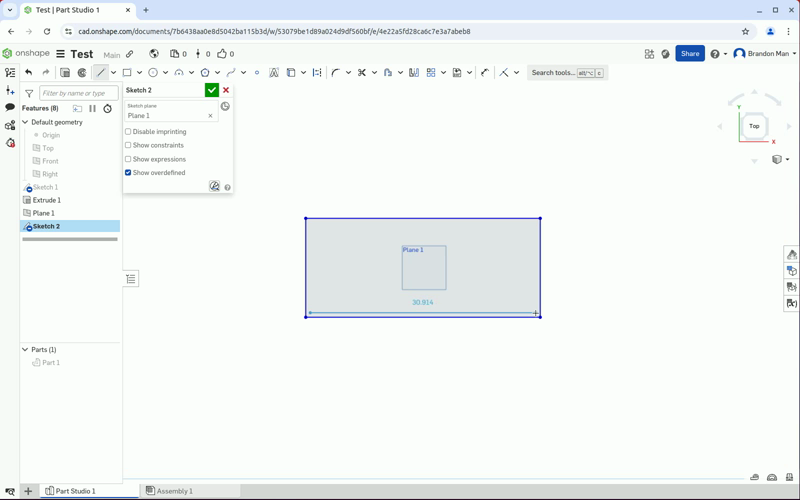
scroll(6)
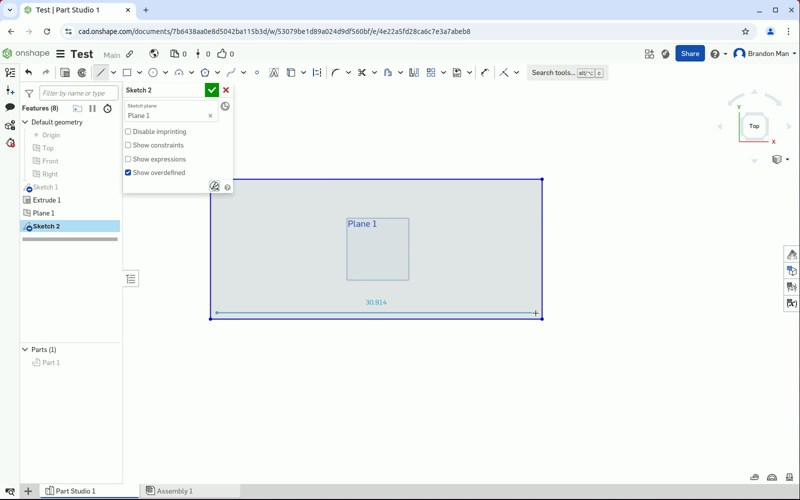
scroll(6)
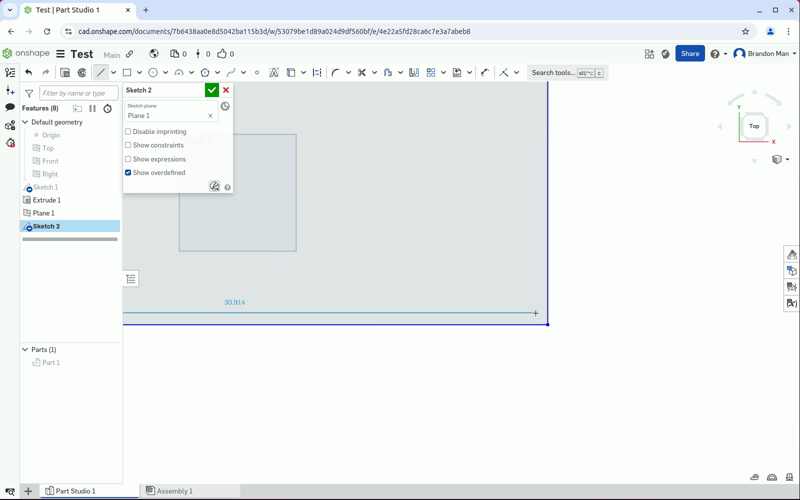
scroll(6)
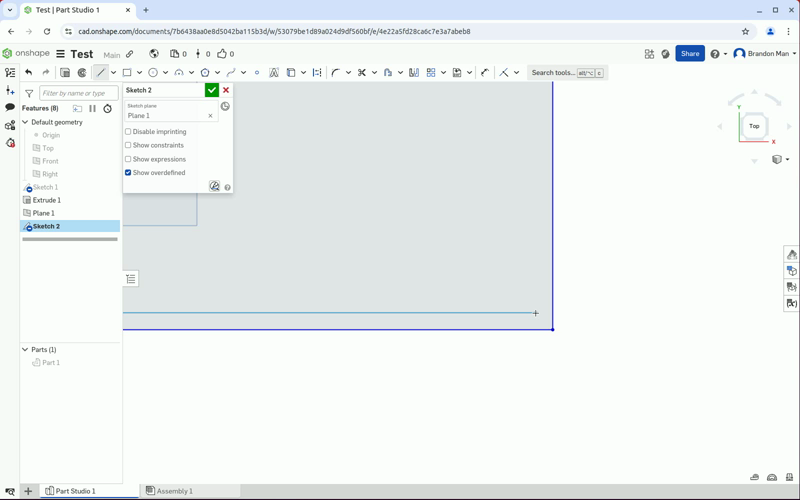
scroll(6)
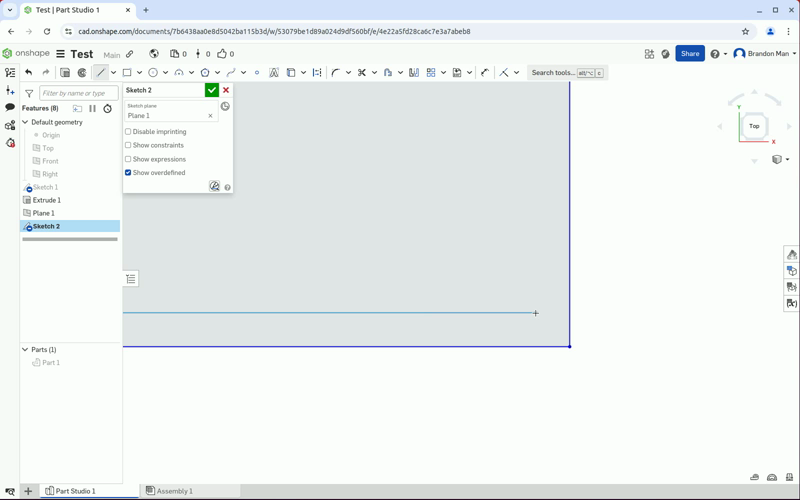
click(535, 312)
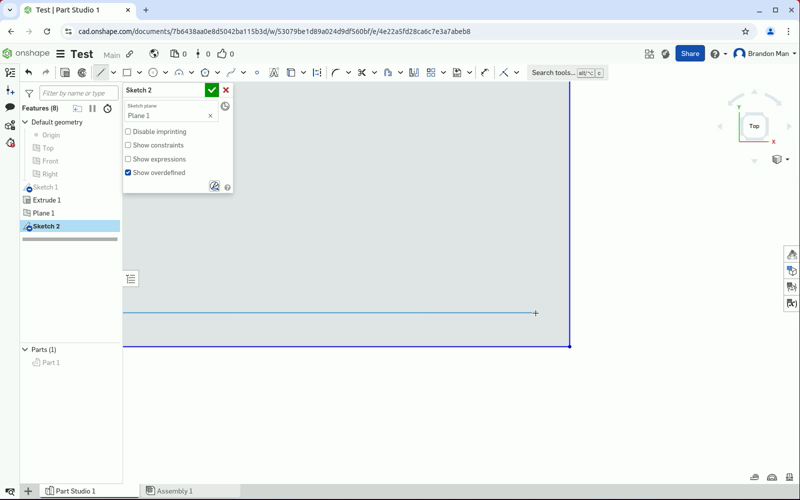
scroll(-6)
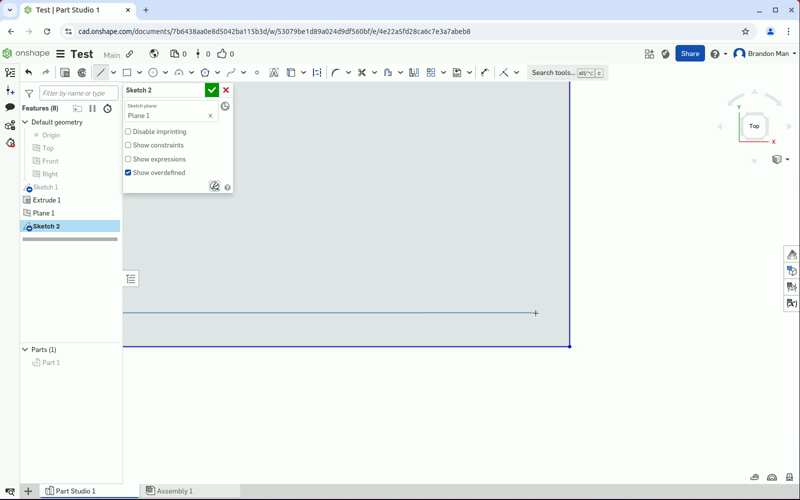
scroll(-6)
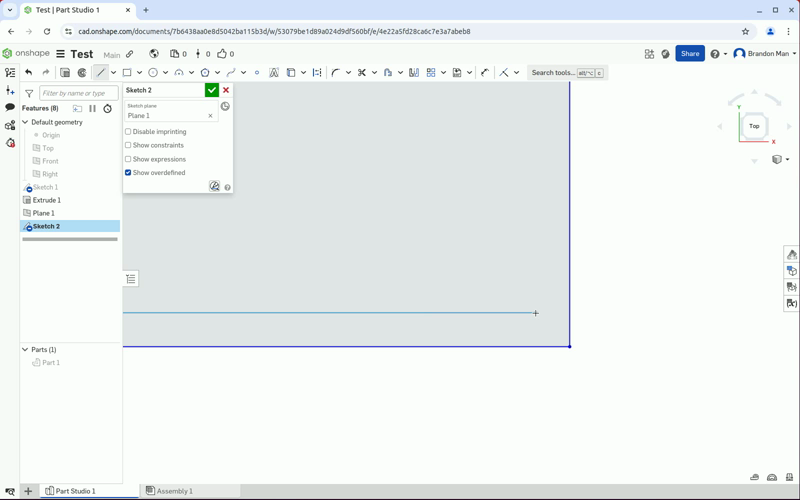
scroll(-6)
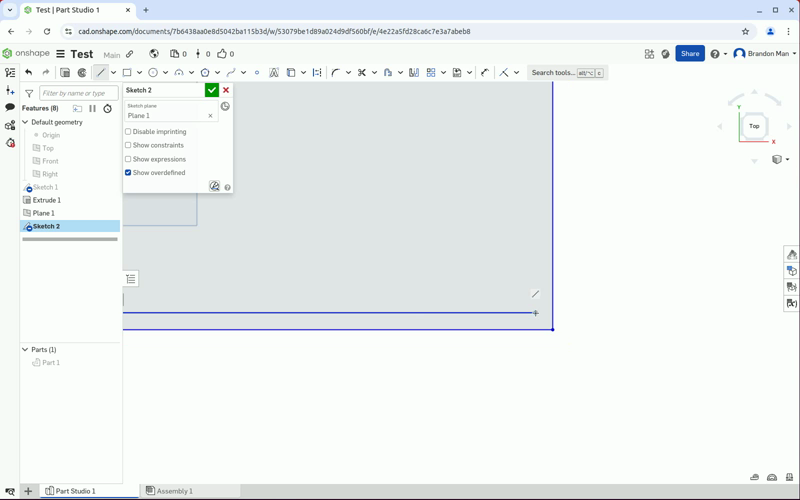
scroll(-6)
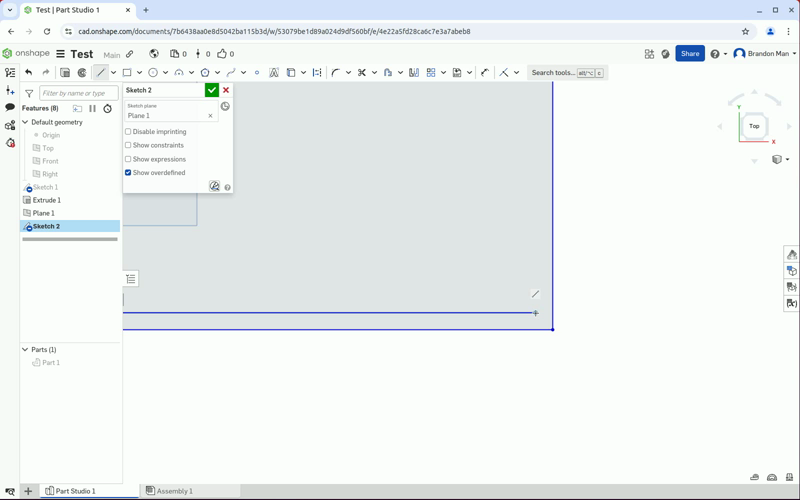
scroll(-6)
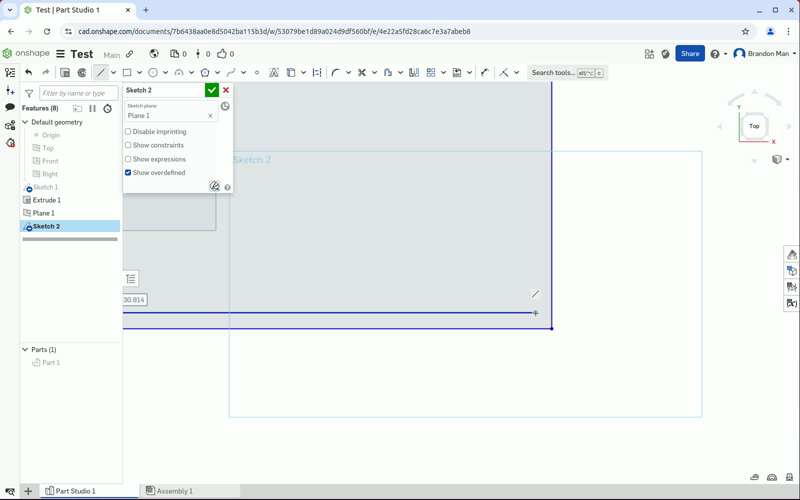
scroll(-6)
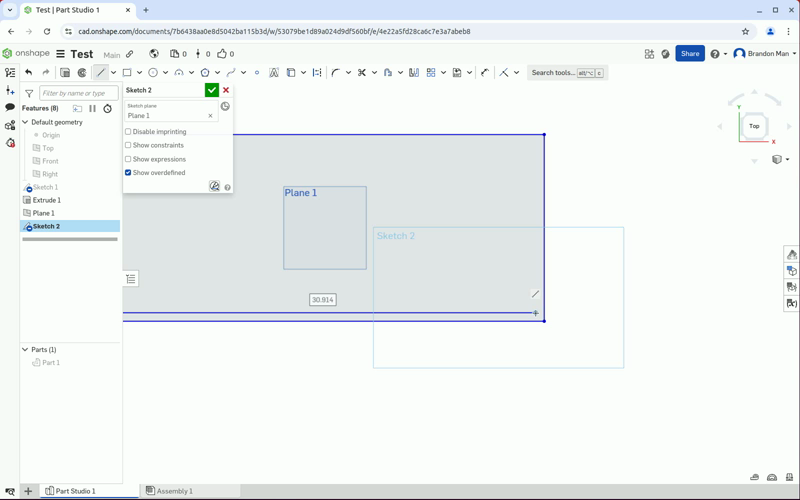
scroll(-6)
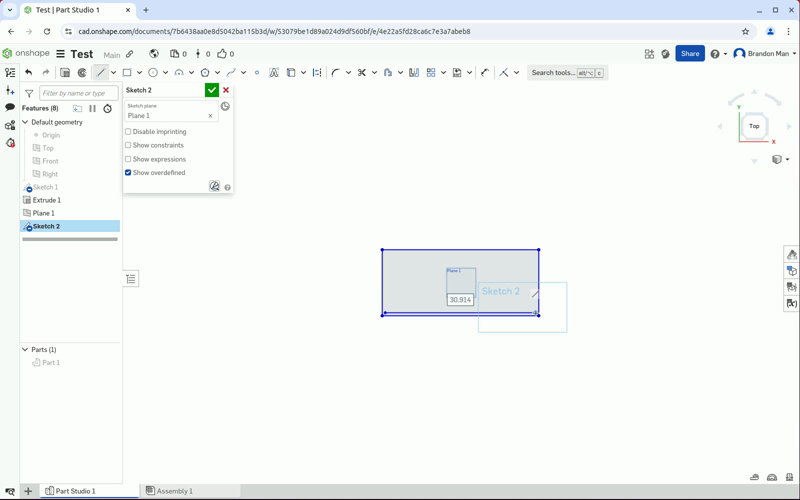
key_up(shift)
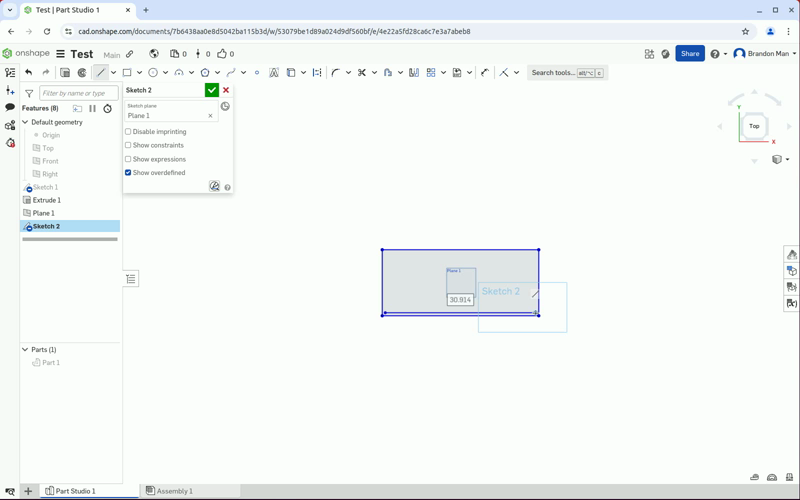
key_down(shift)
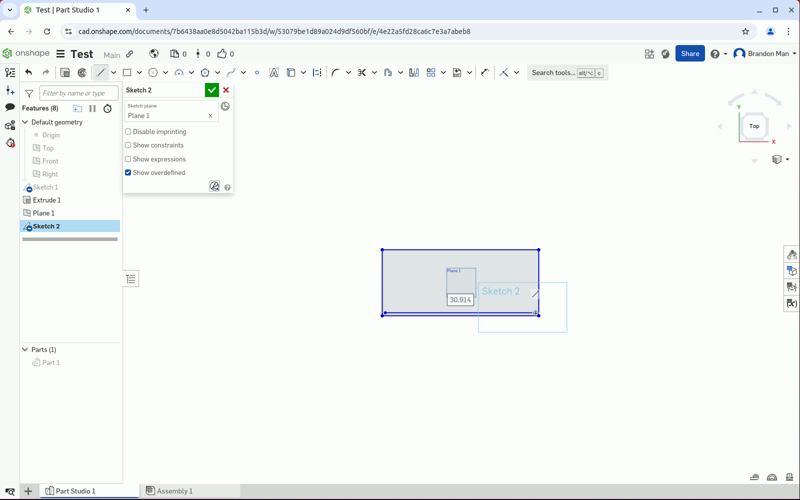
mouse_move(565, 312)
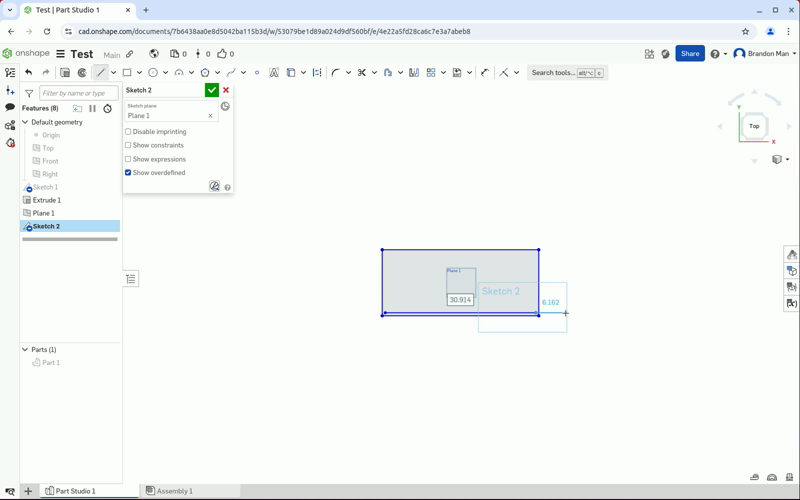
mouse_move(535, 253)
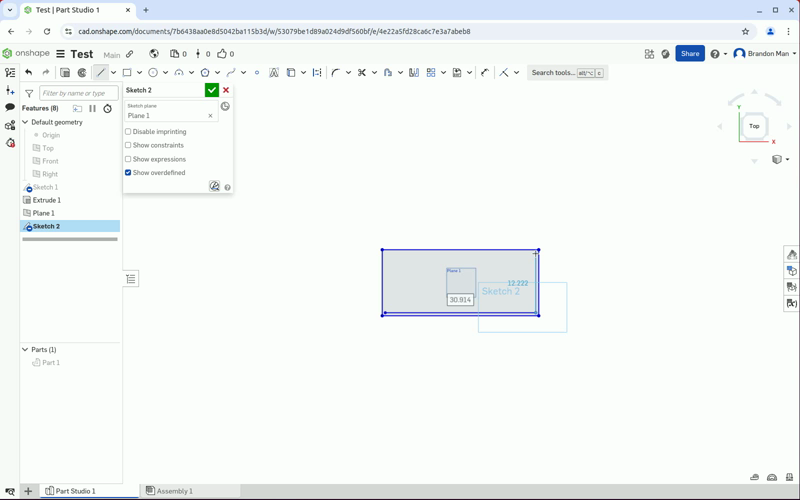
click(535, 253)
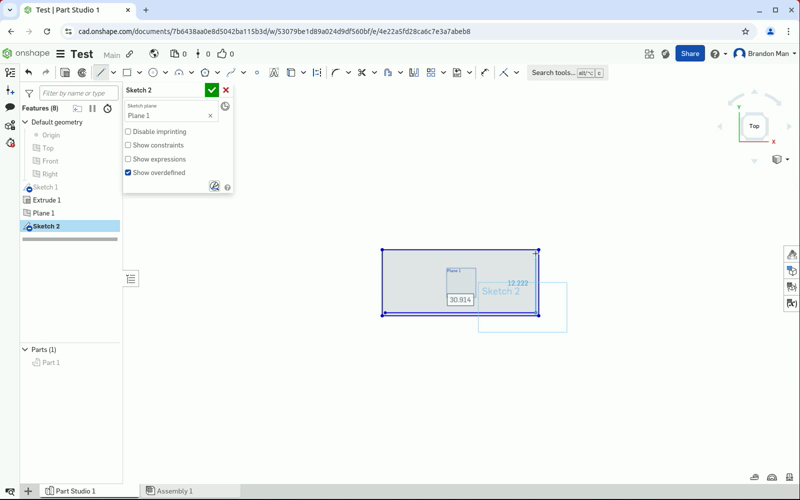
key_up(shift)
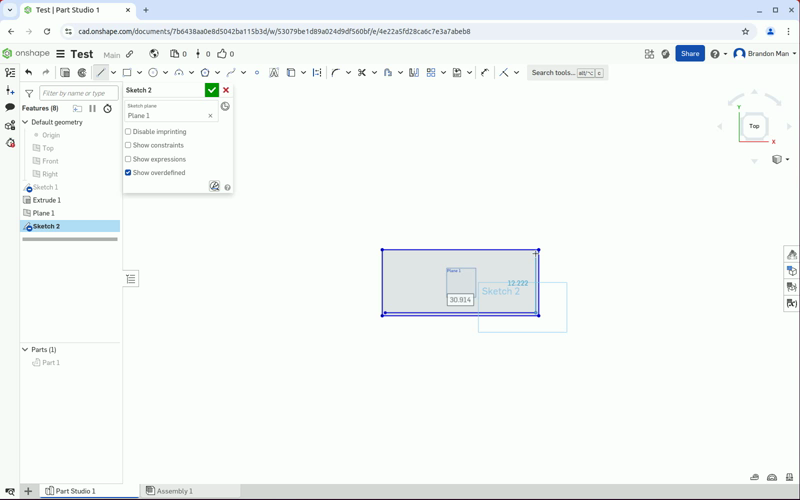
key_down(shift)
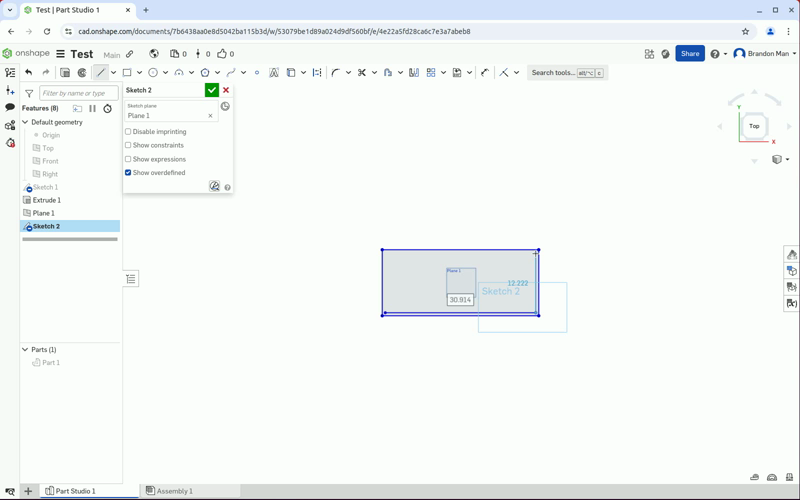
mouse_move(385, 253)
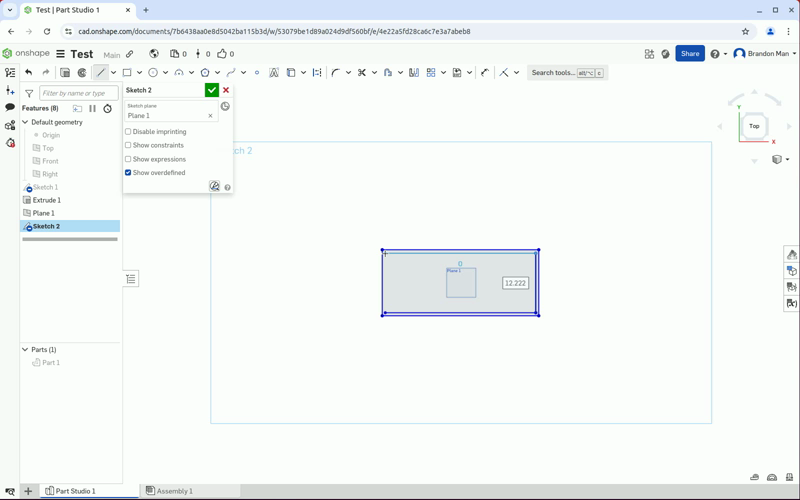
click(385, 253)
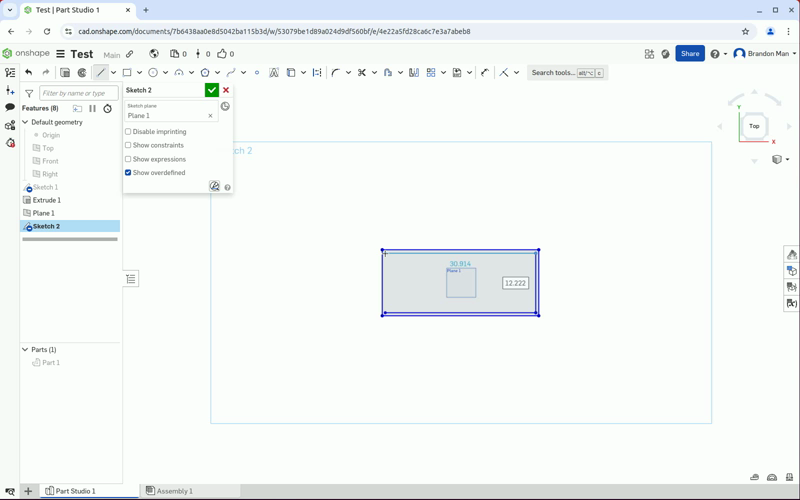
key_up(shift)
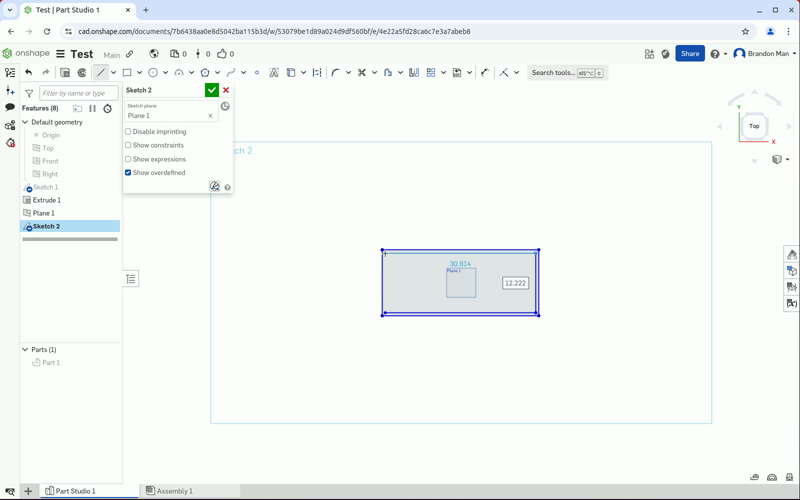
mouse_move(415, 253)
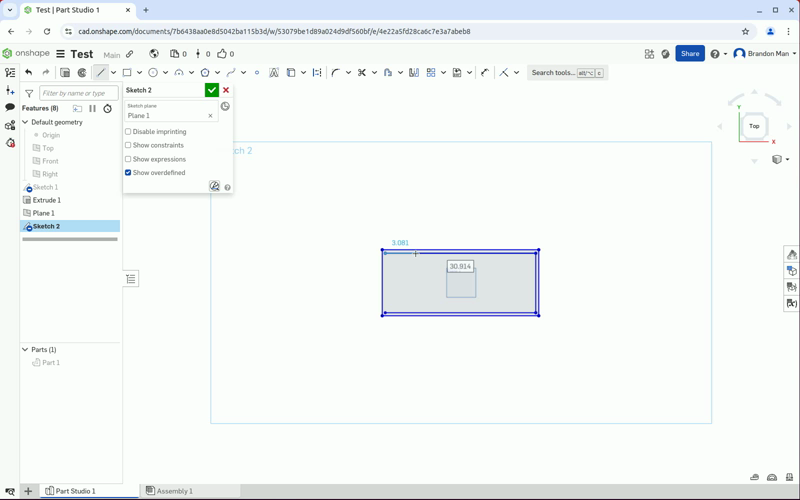
key_down(shift)
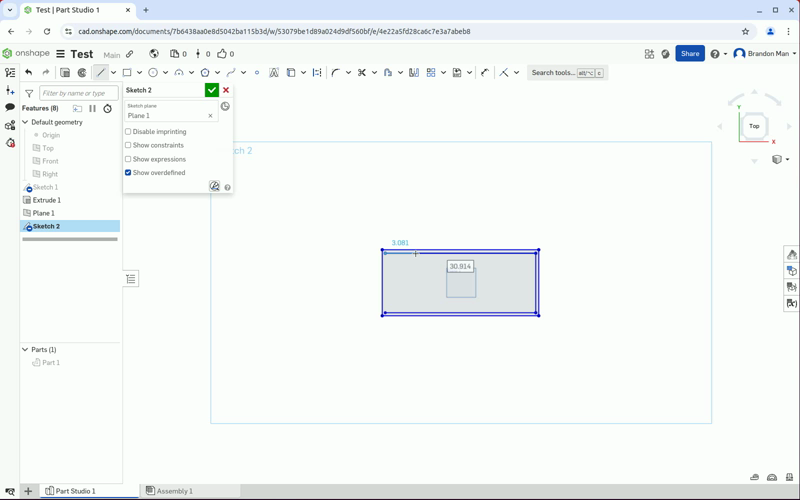
mouse_move(385, 312)
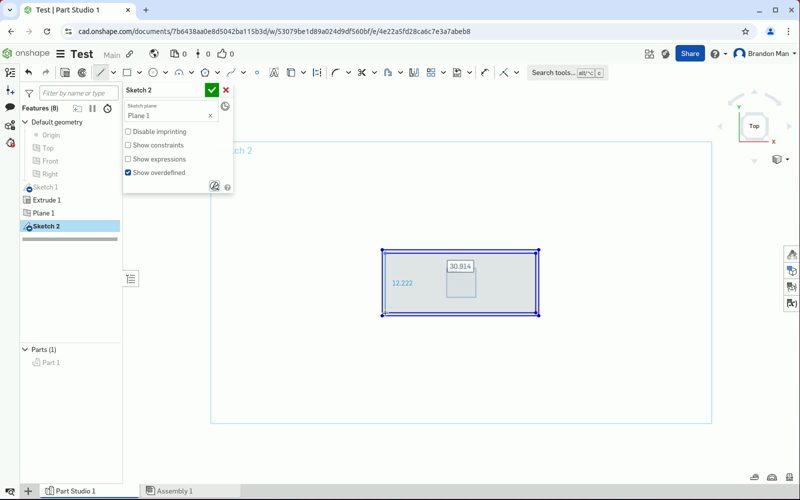
scroll(6)
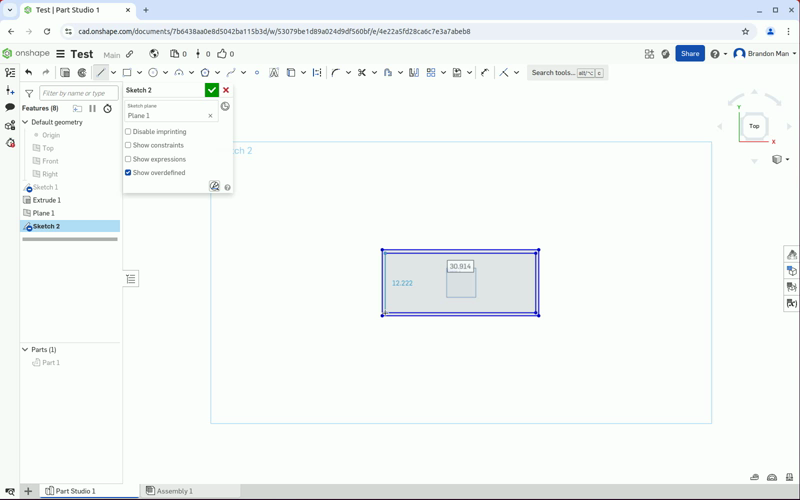
scroll(6)
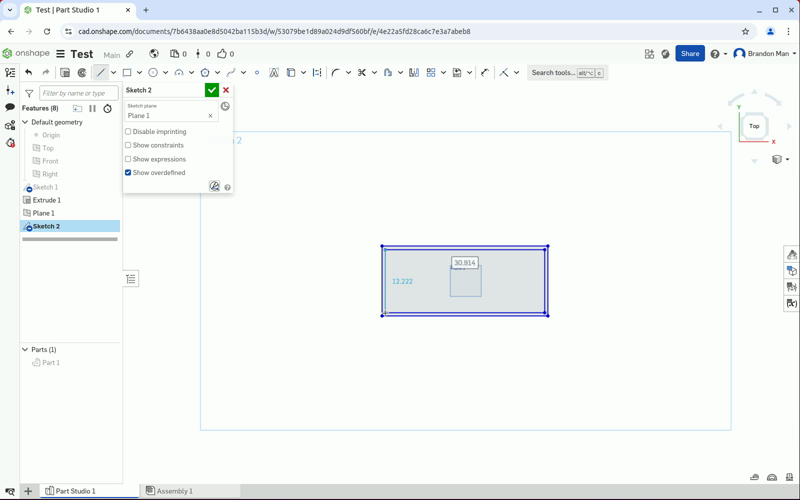
scroll(6)
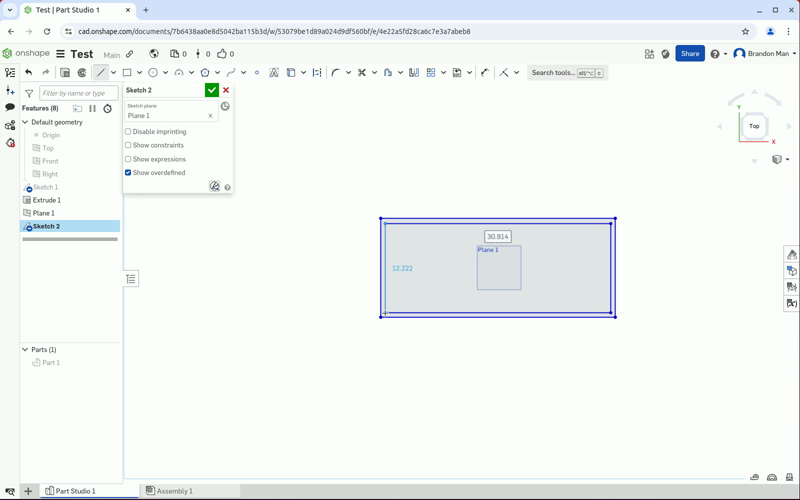
scroll(6)
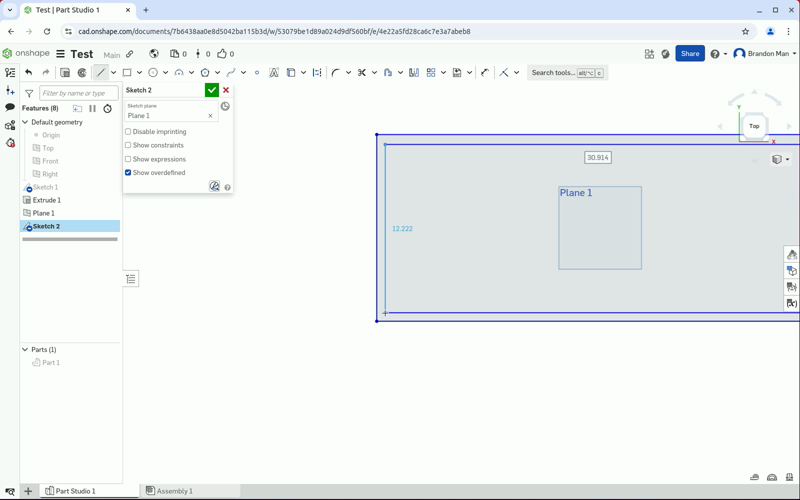
scroll(6)
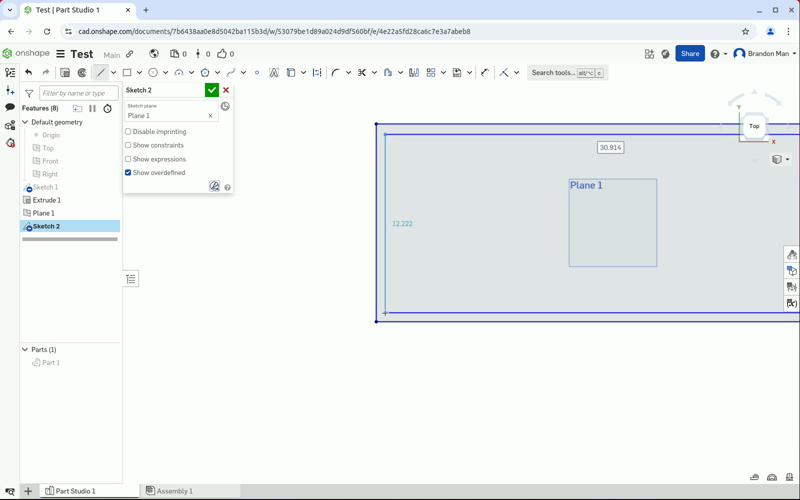
scroll(6)
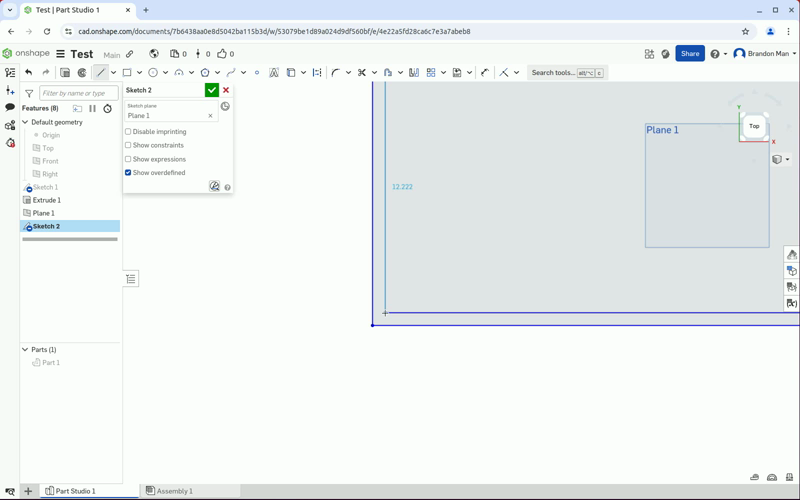
scroll(6)
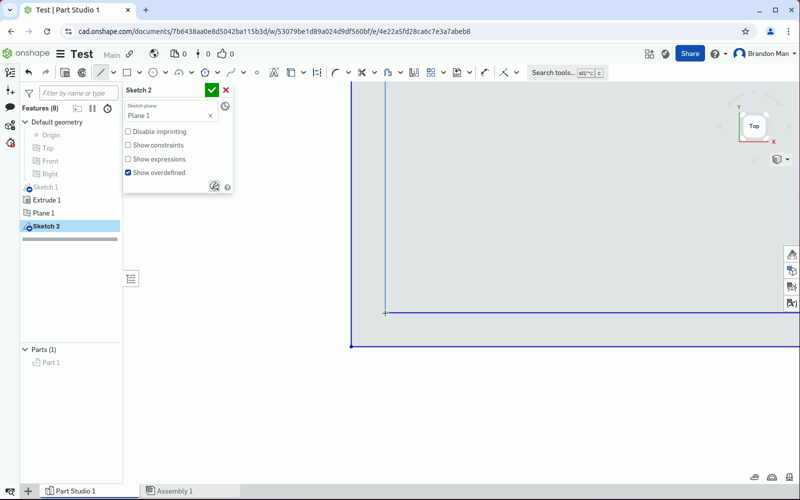
key_up(shift)
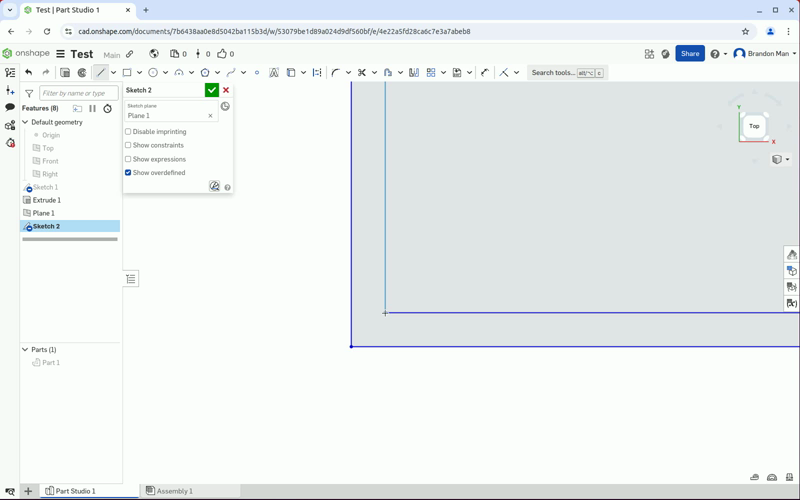
click(385, 312)
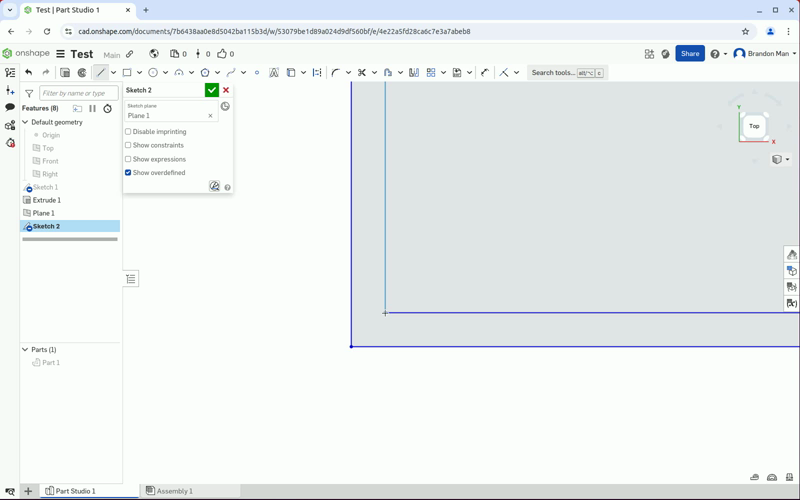
scroll(-6)
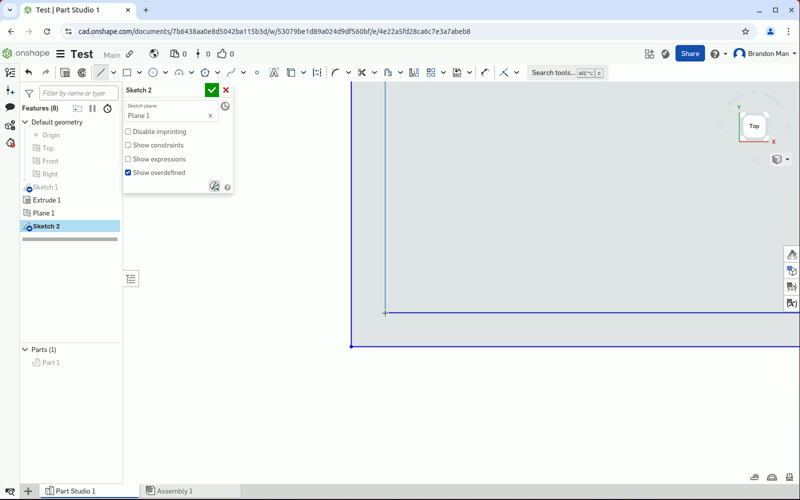
scroll(-6)
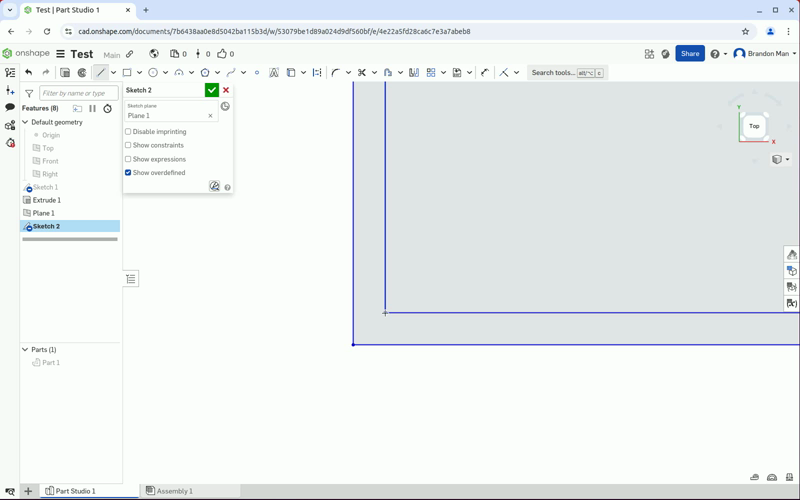
scroll(-6)
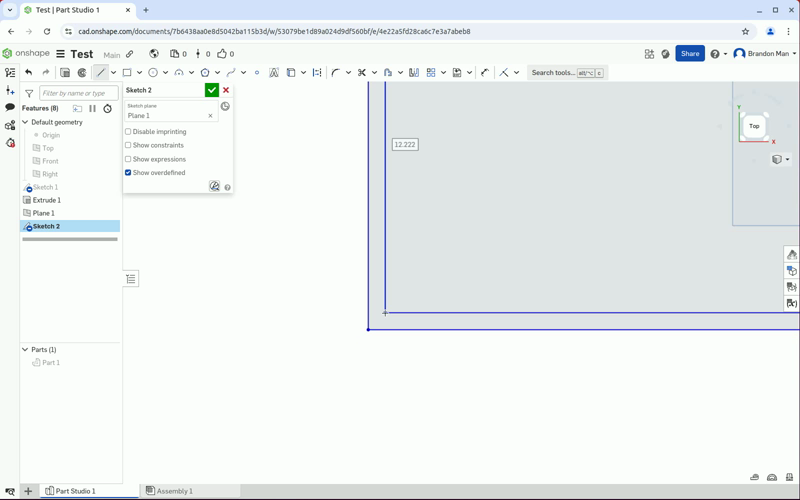
scroll(-6)
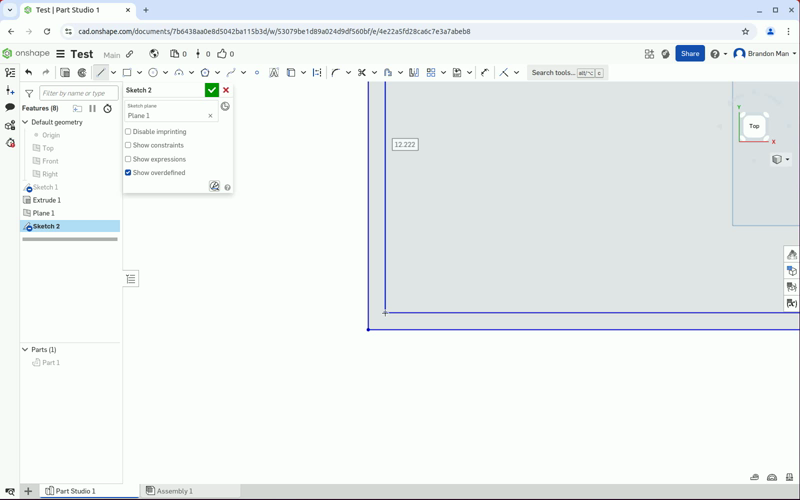
scroll(-6)
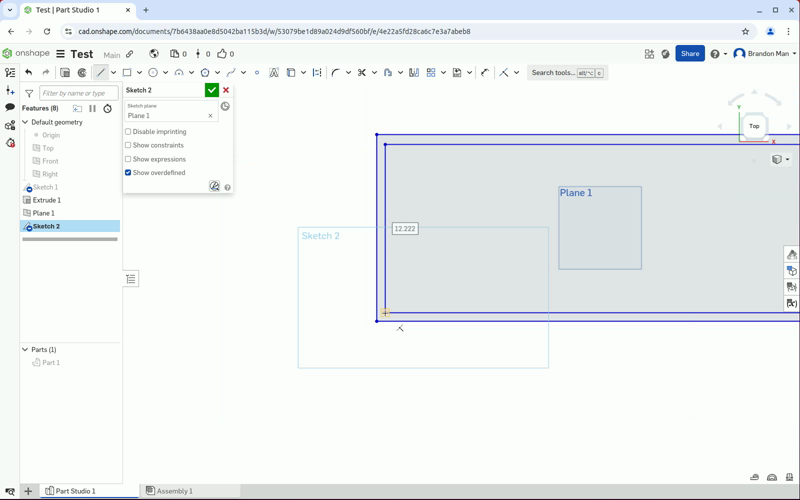
scroll(-6)
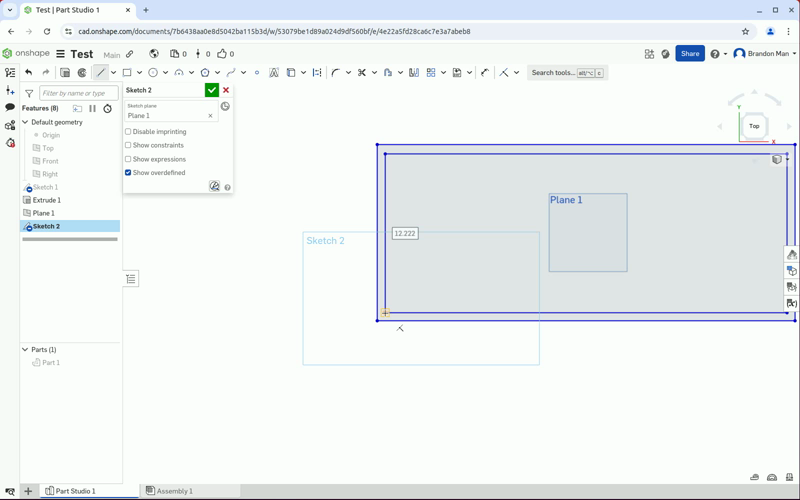
scroll(-6)
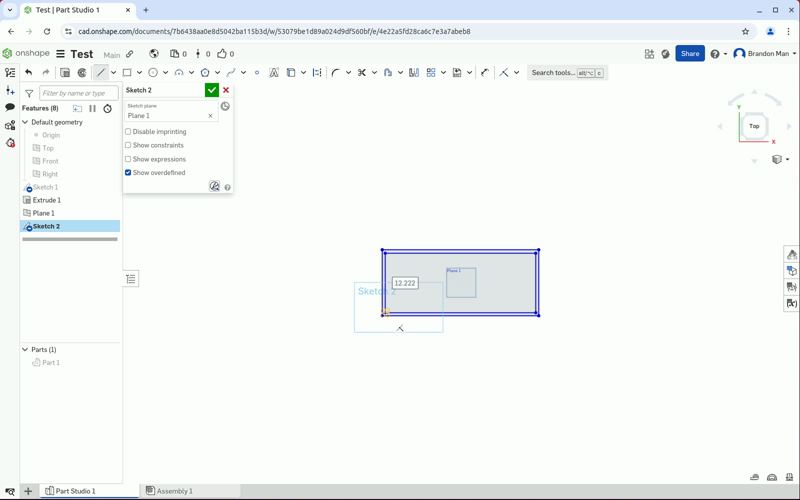
key(esc)
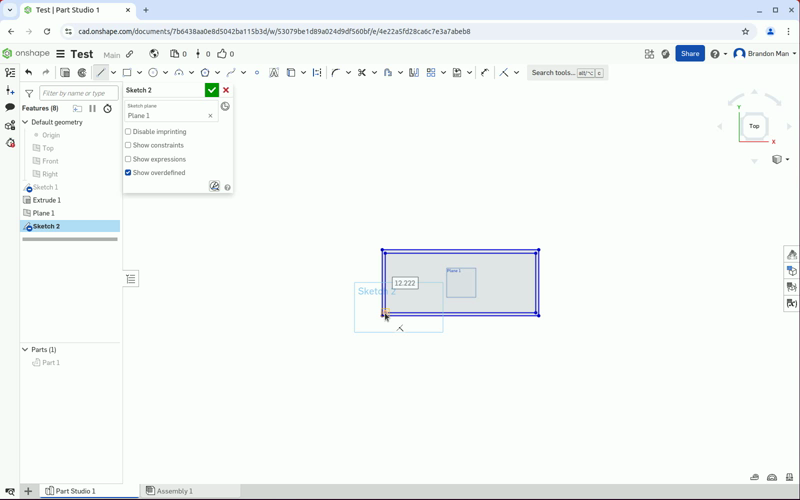
mouse_move(504, 251)
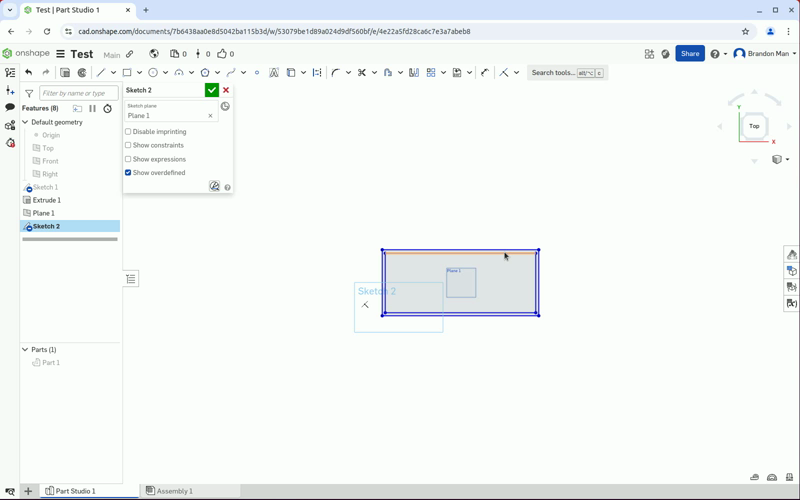
scroll(6)
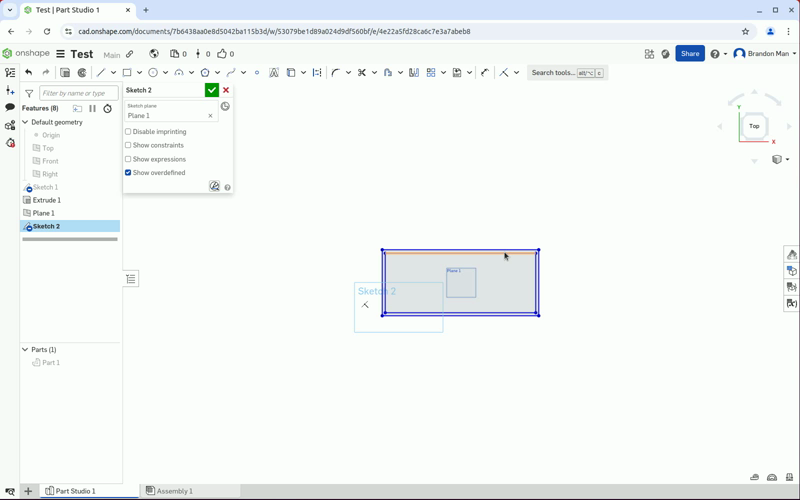
scroll(6)
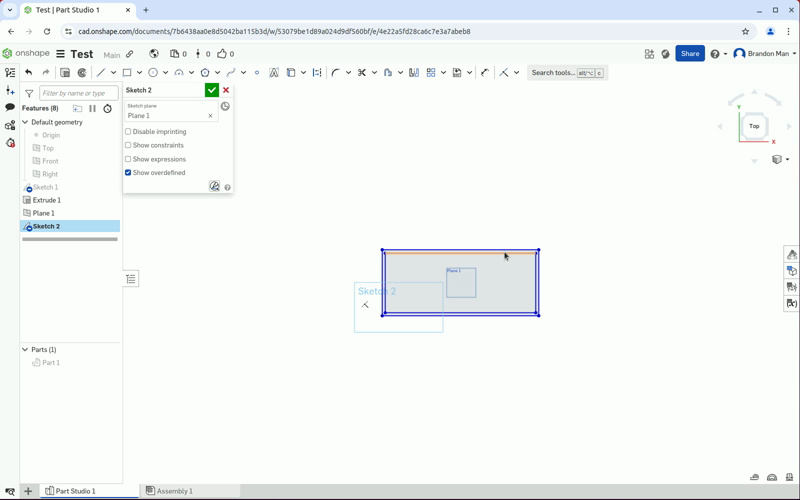
scroll(6)
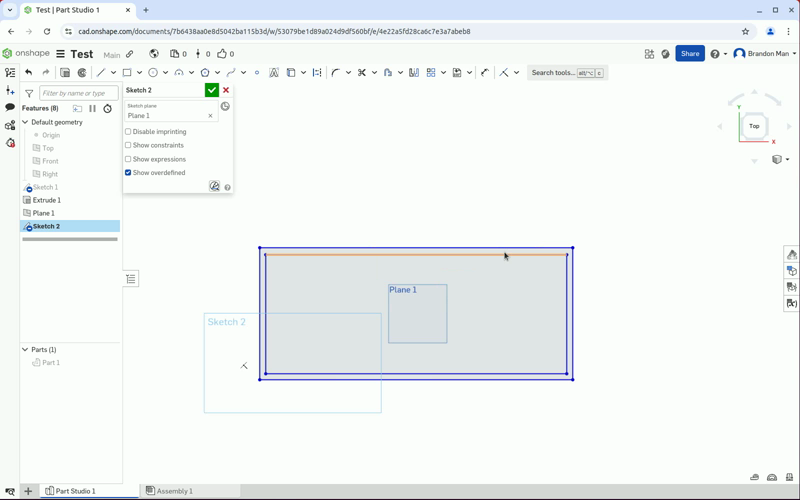
scroll(6)
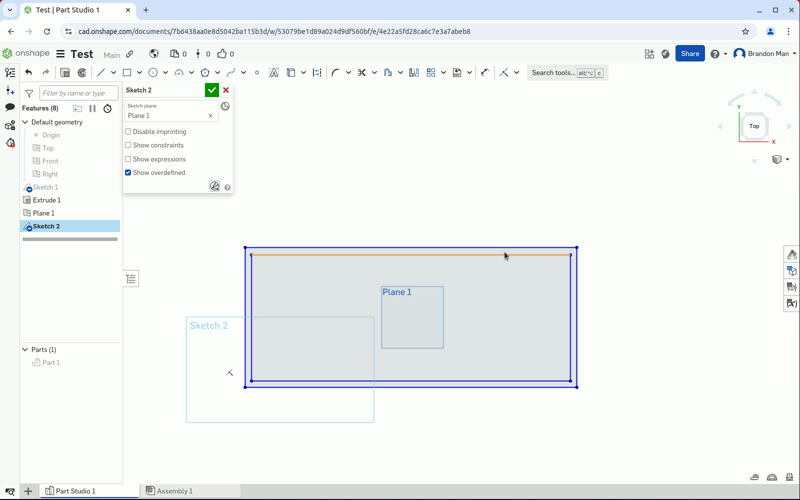
scroll(6)
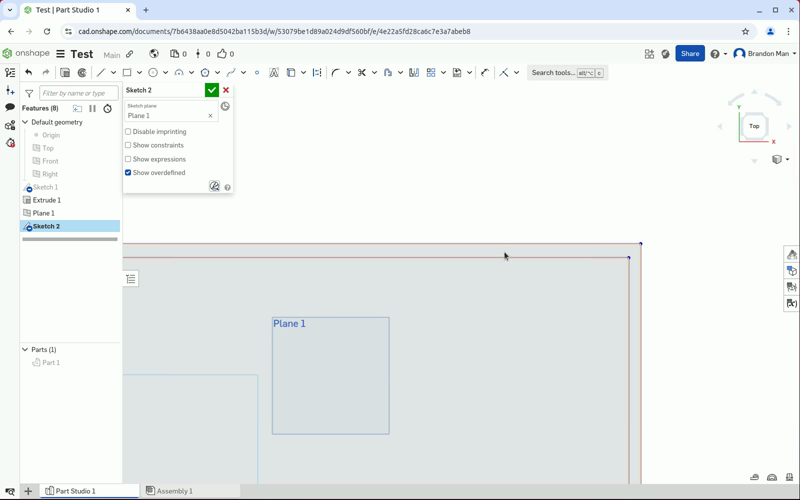
scroll(6)
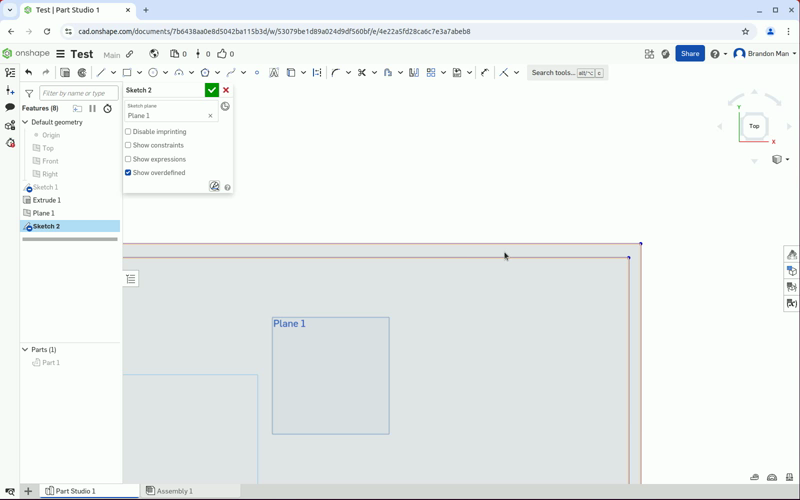
scroll(6)
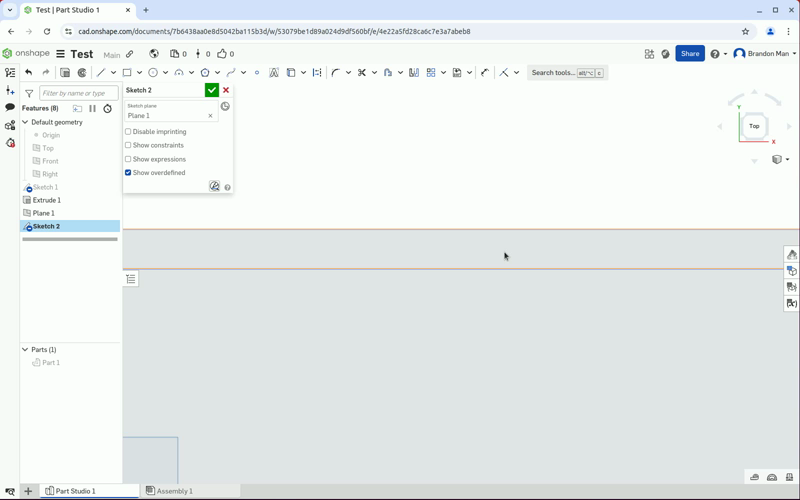
click(504, 251)
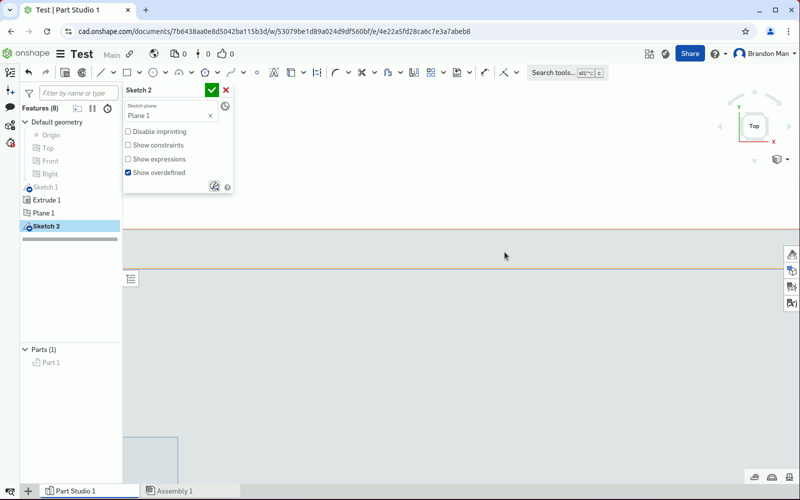
scroll(-6)
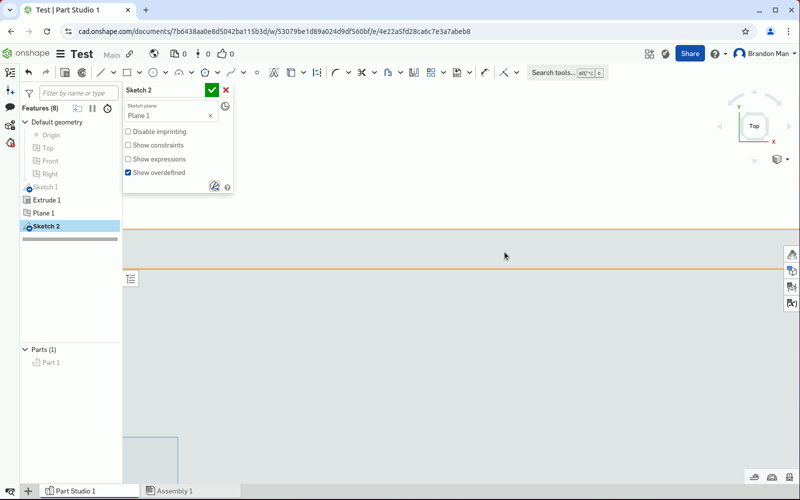
scroll(-6)
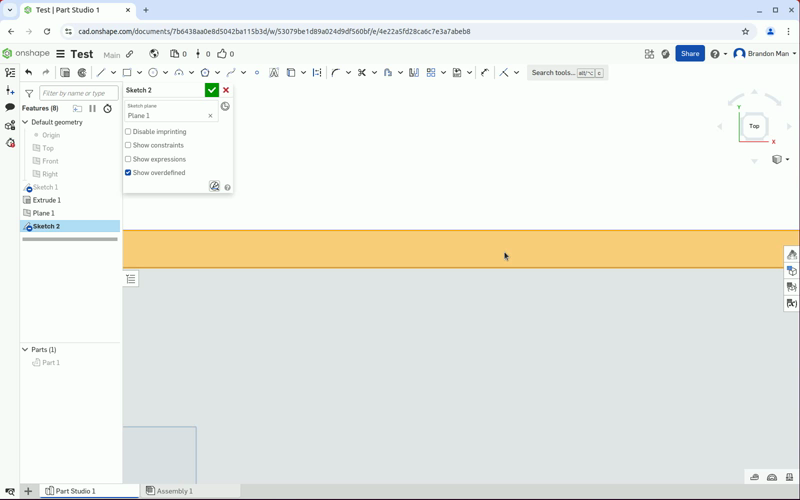
scroll(-6)
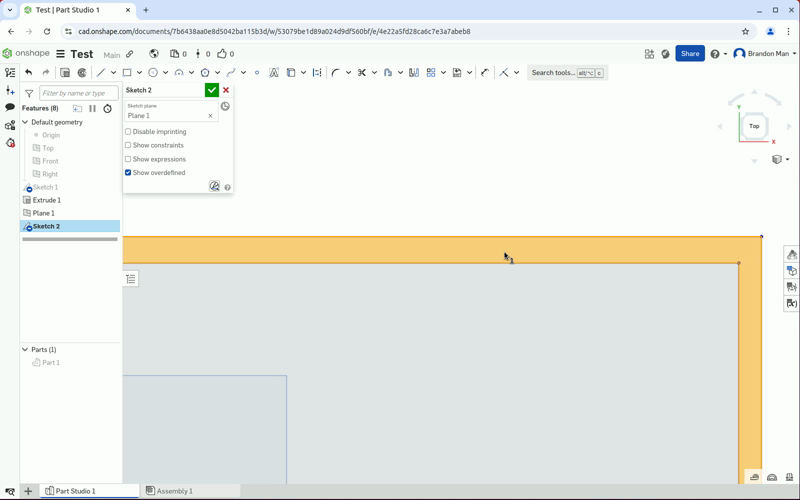
scroll(-6)
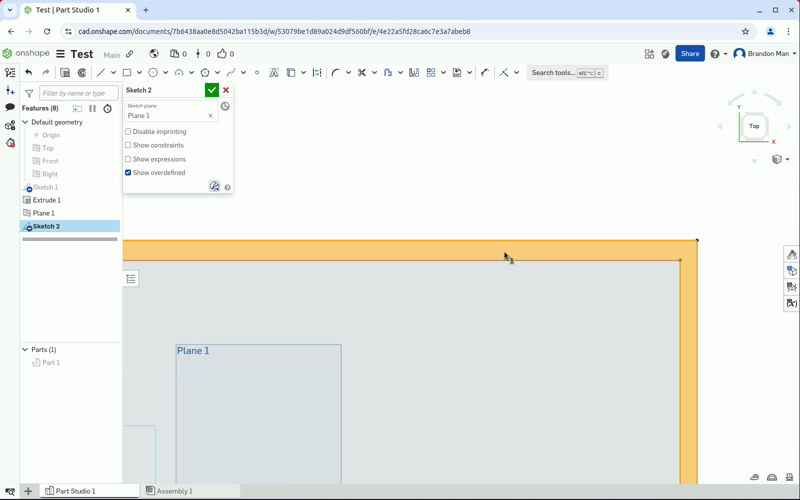
scroll(-6)
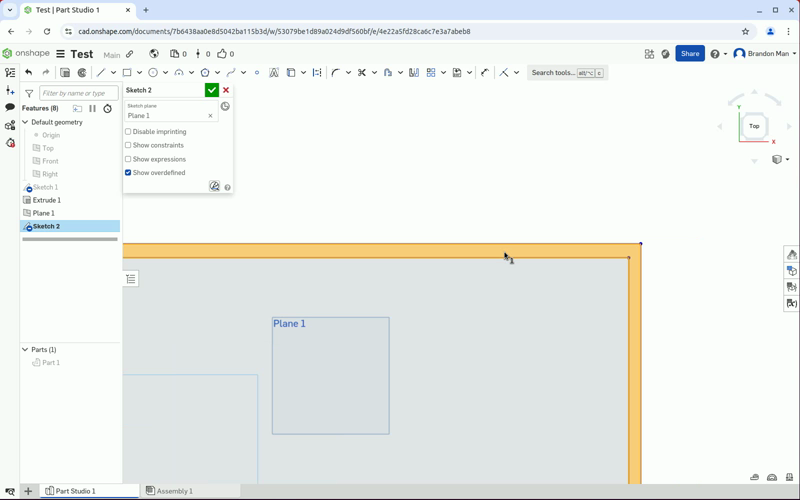
scroll(-6)
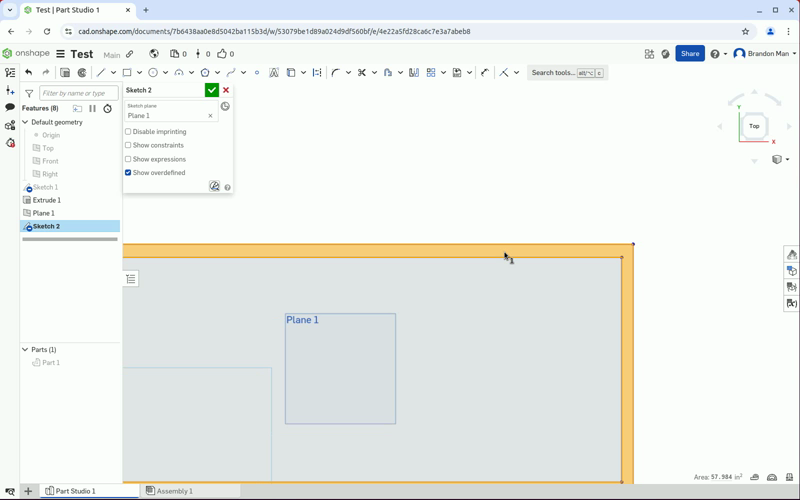
scroll(-6)
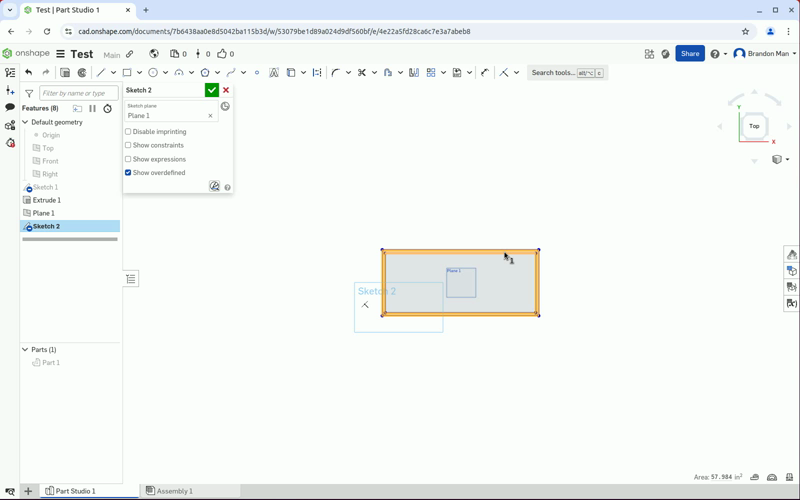
mouse_move(73, 352)
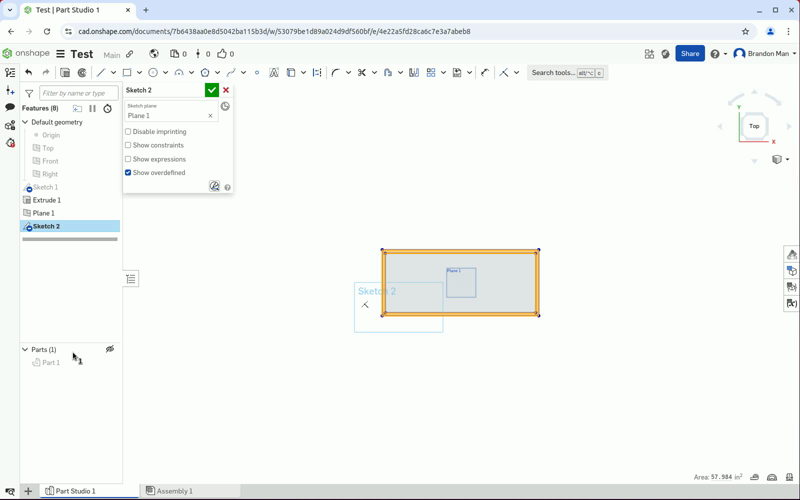
key(shift+y)
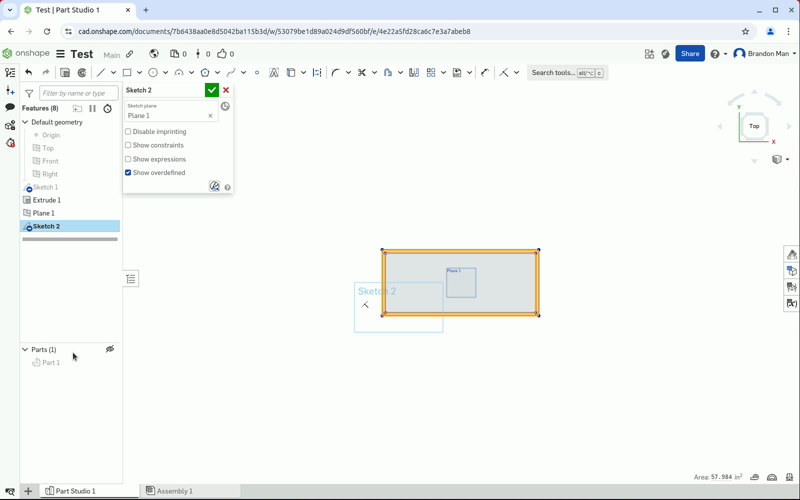
key(shift+e)
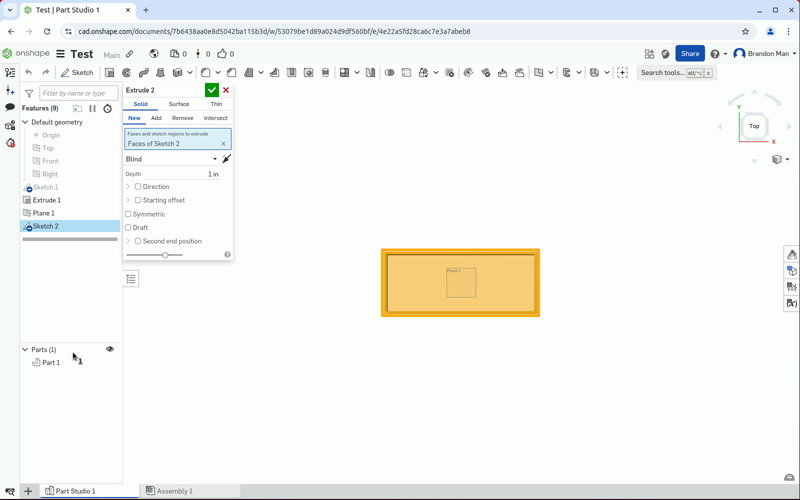
mouse_move(143, 106)
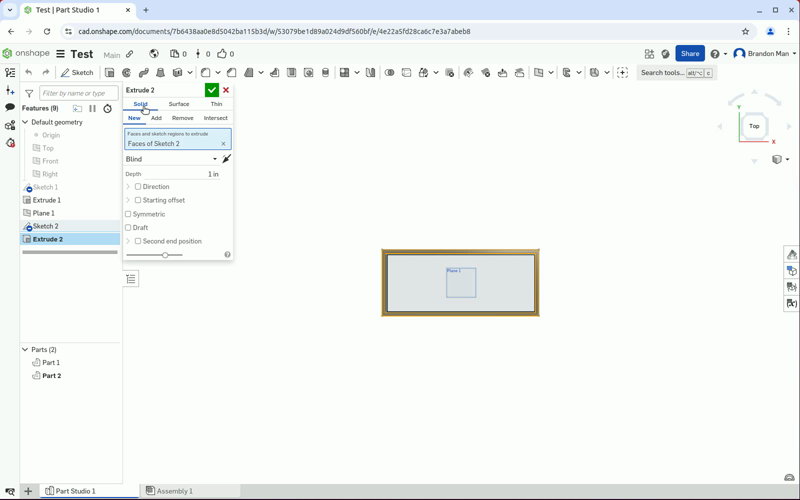
click(143, 106)
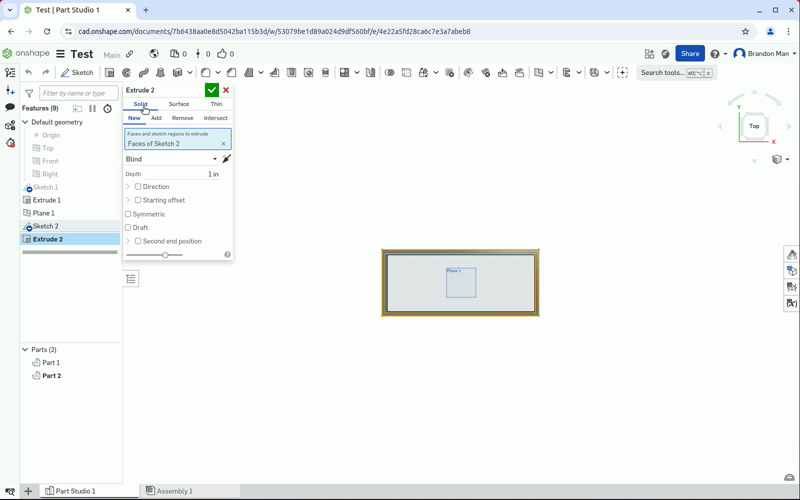
mouse_move(137, 120)
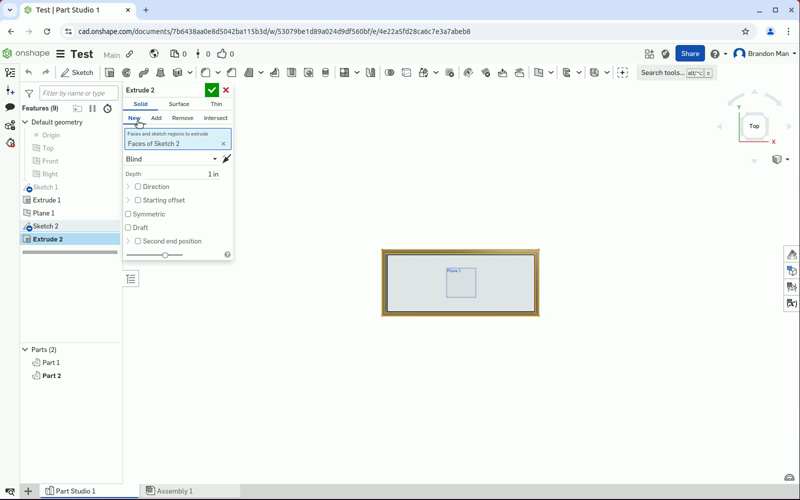
click(137, 120)
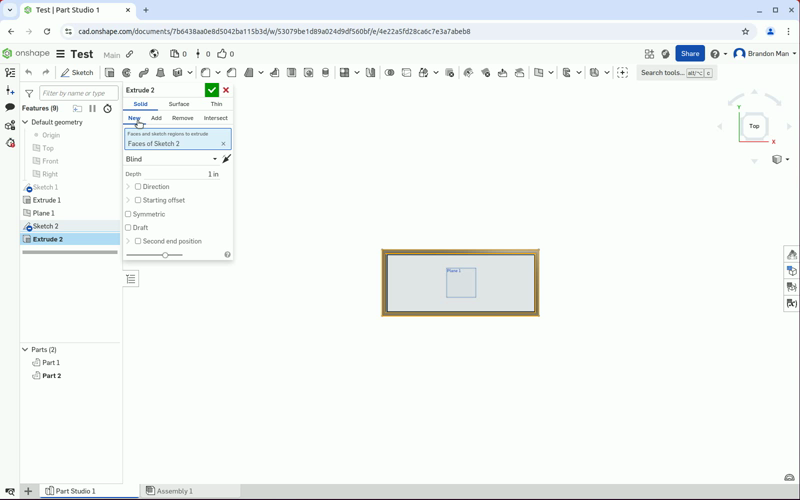
key(tab, 4)
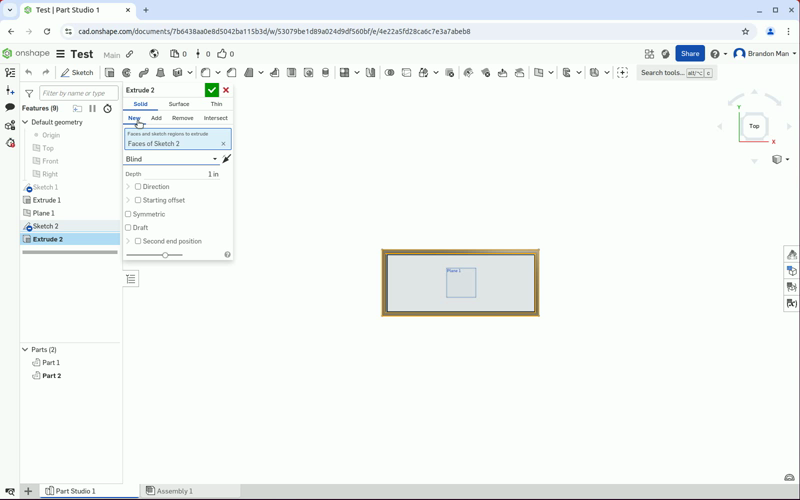
text(-0.241)
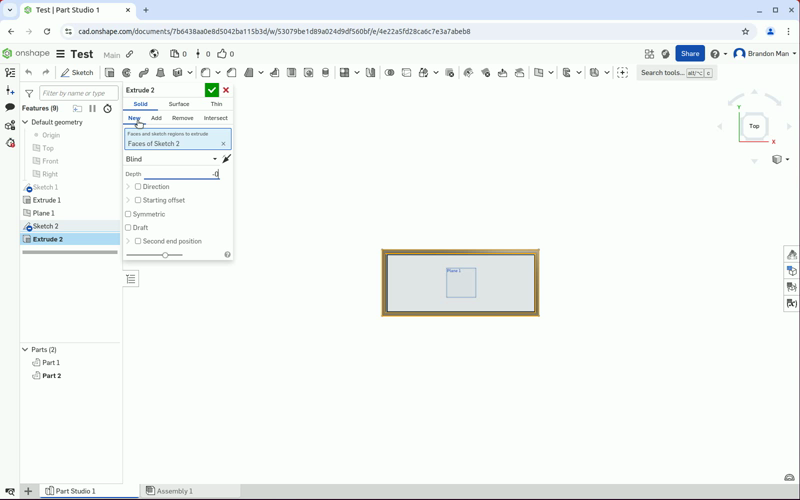
key(enter)
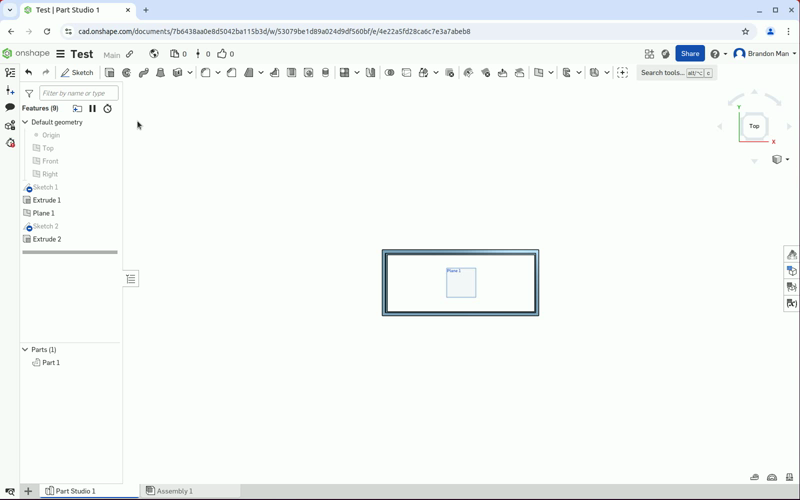
key(shift+h)
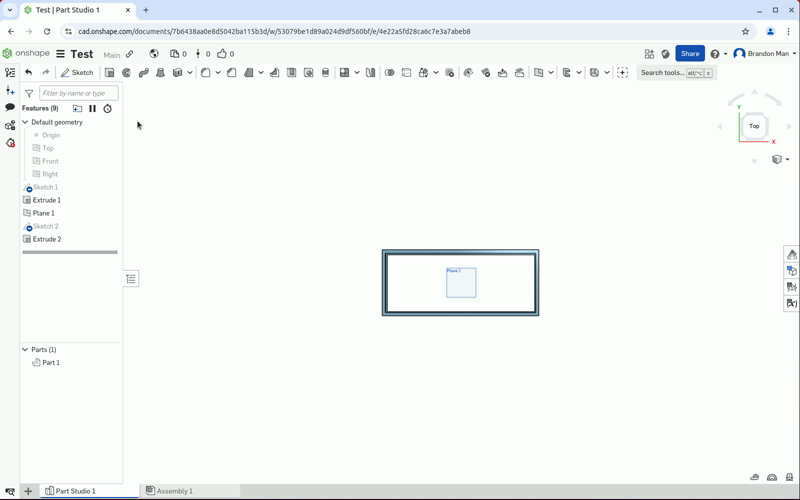
key(shift+h)
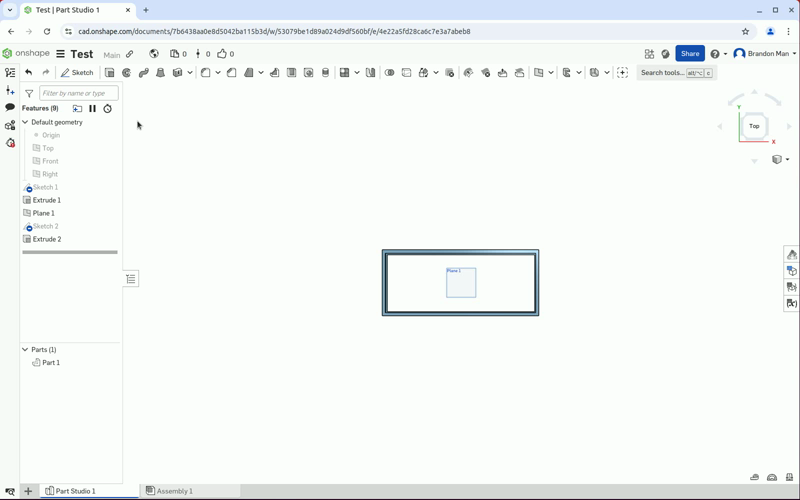
key(shift+7)
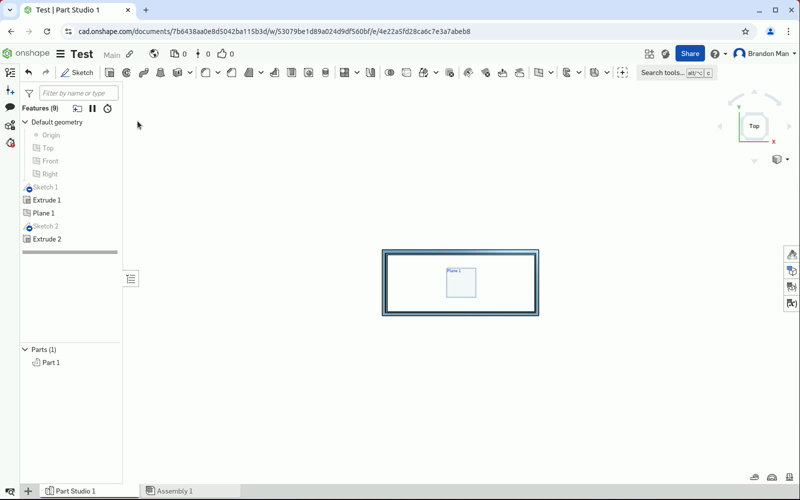
key(up, 3)
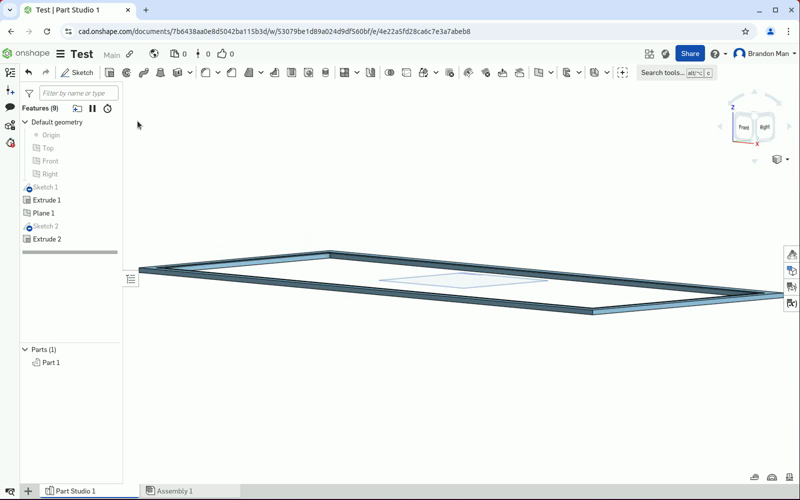
key(left, 3)
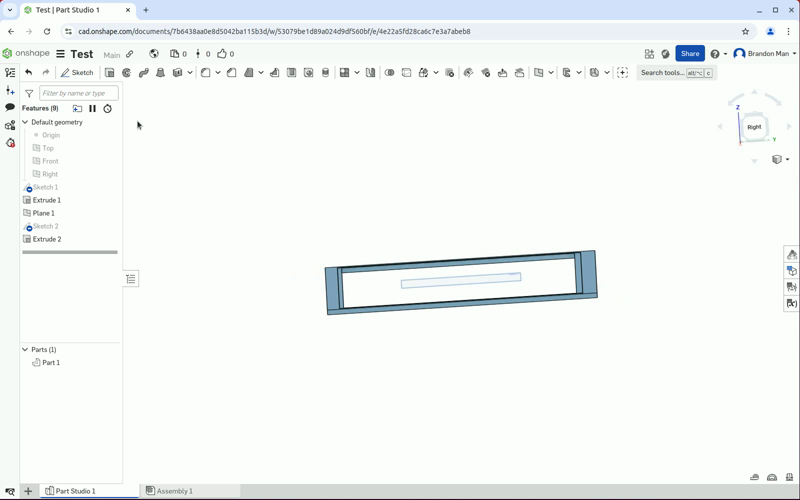
key(right, 3)
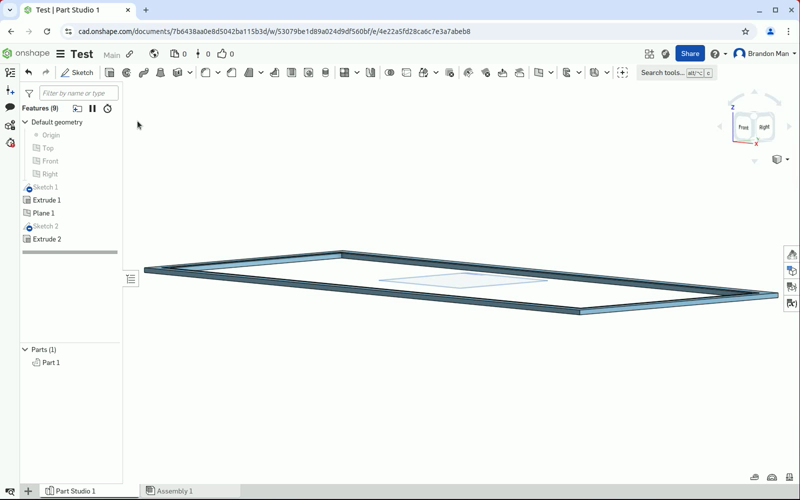
key(down, 3)
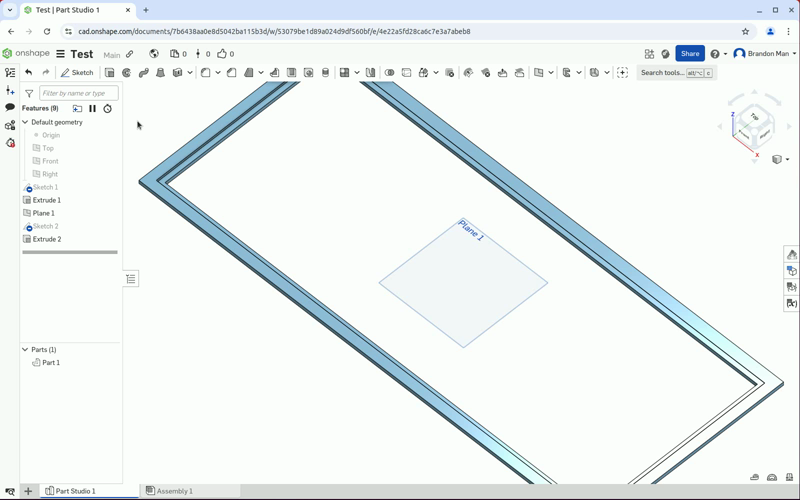
mouse_move(73, 189)
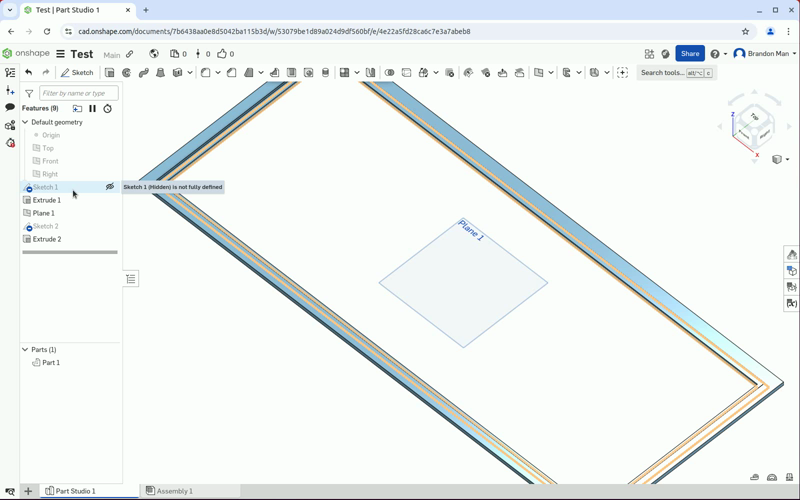
click(73, 189)